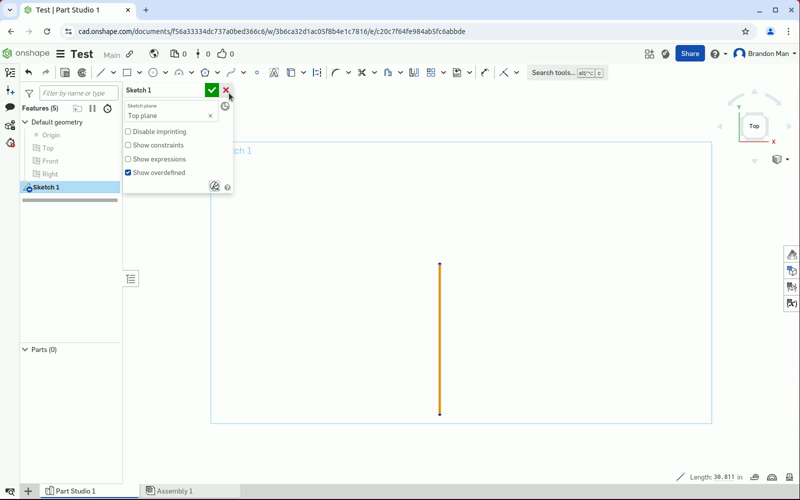
key(shift+h)
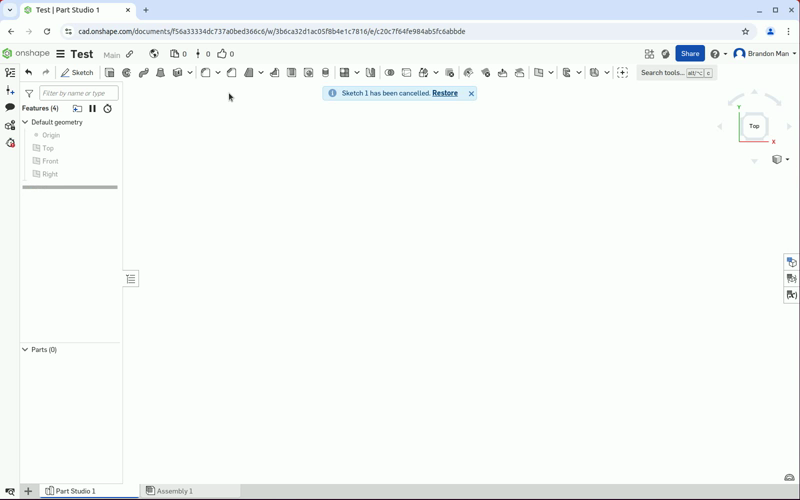
mouse_move(73, 352)
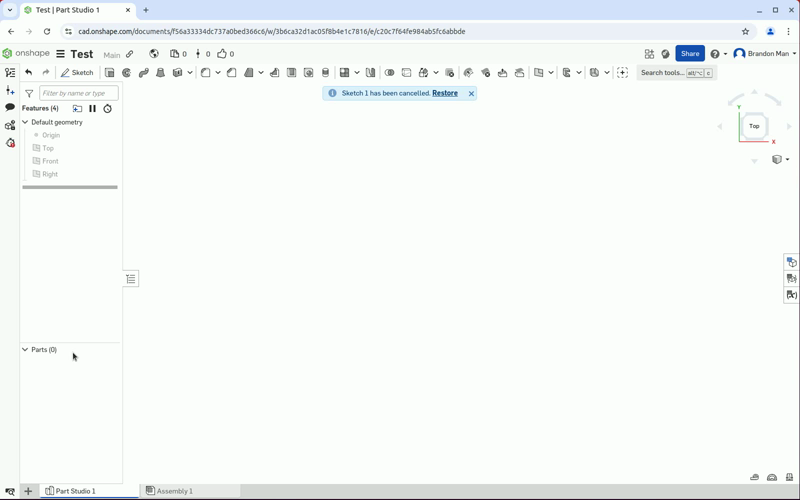
key(y)
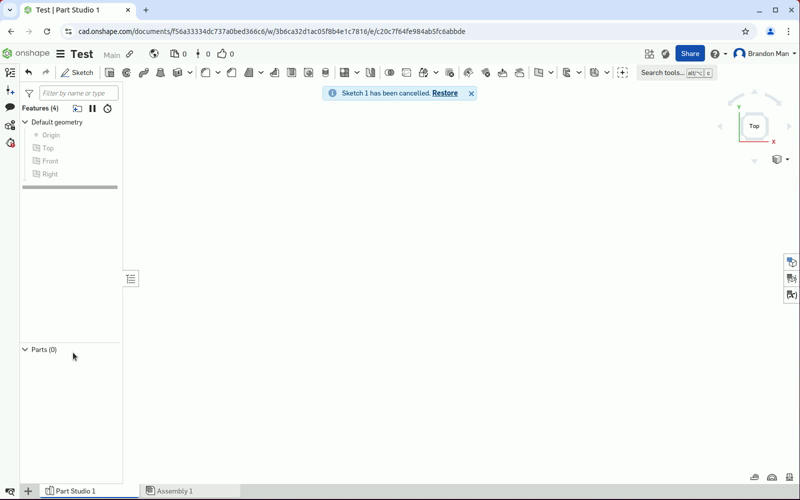
key(shift+p)
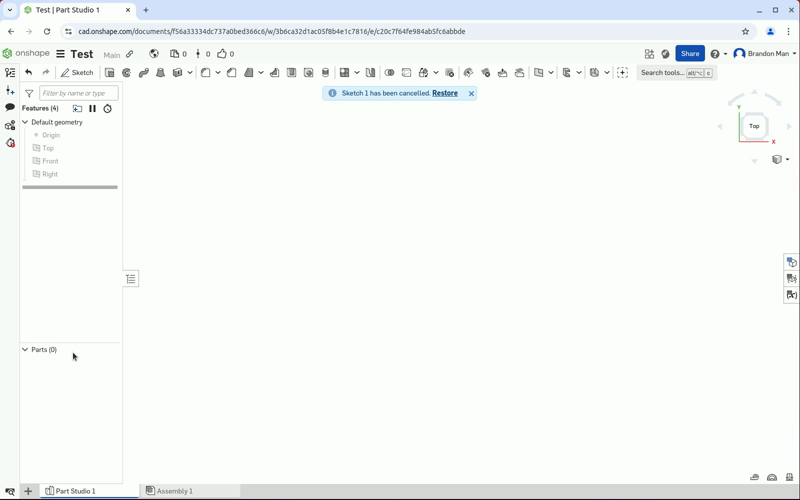
key(space)
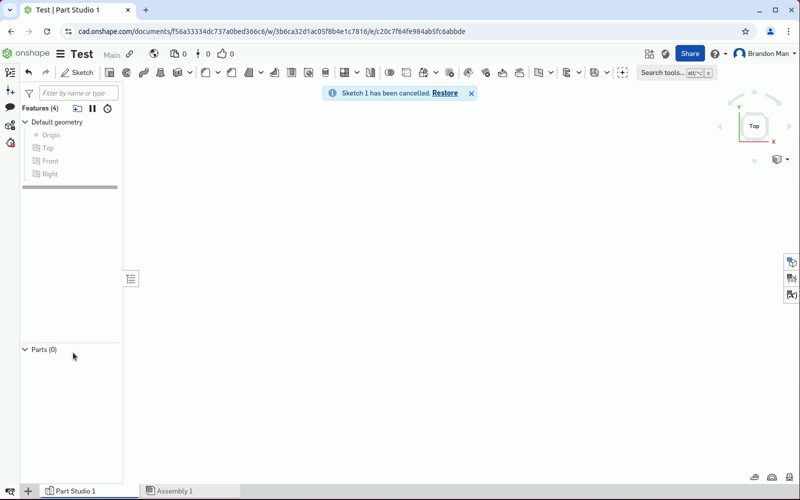
key_down(shift)
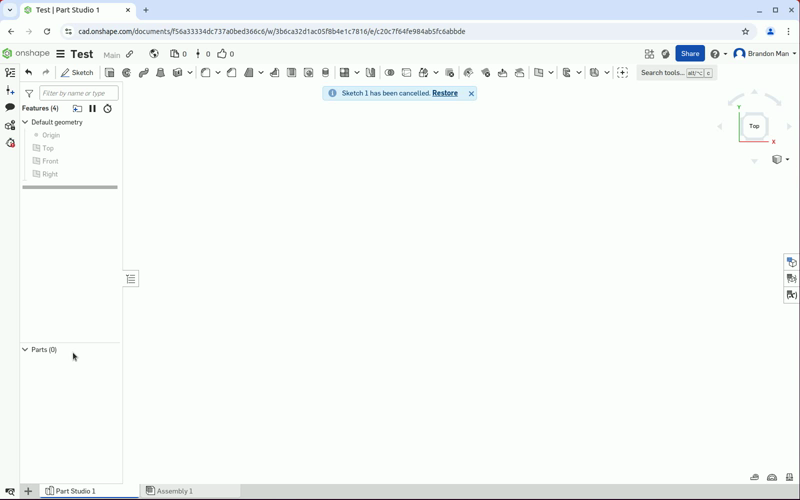
key(up)
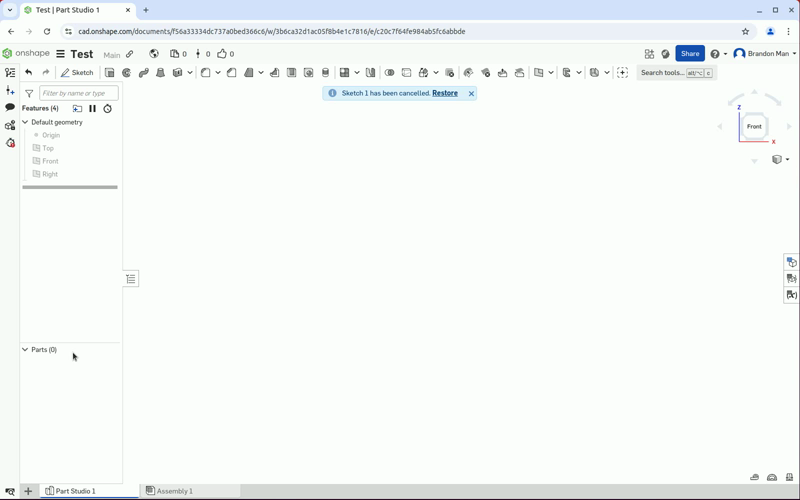
key_up(shift)
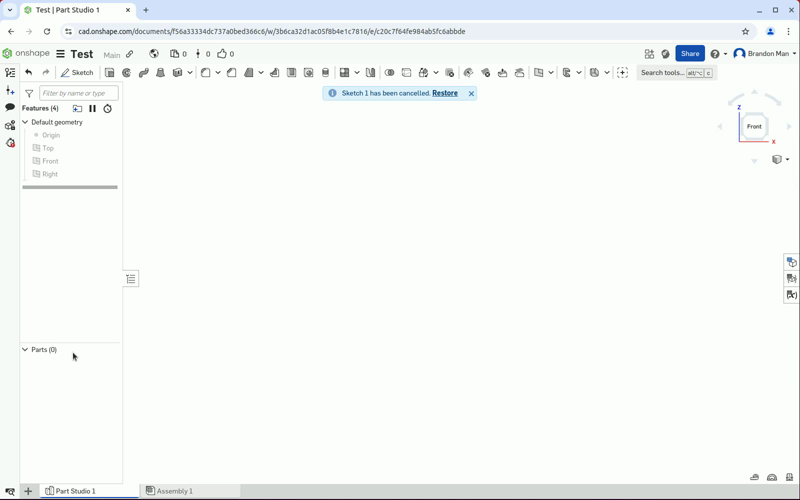
mouse_move(73, 352)
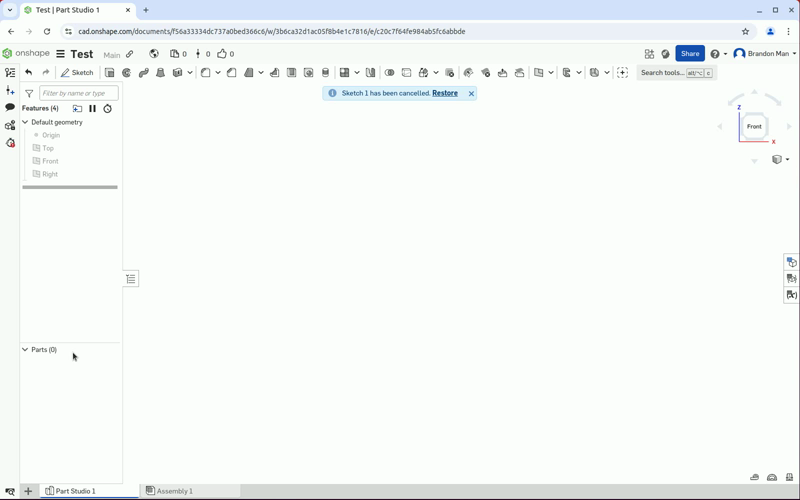
key(shift+y)
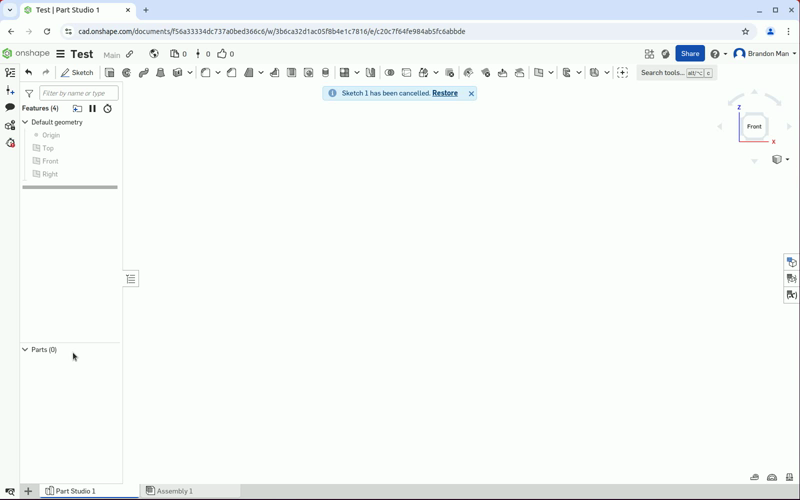
key(shift+s)
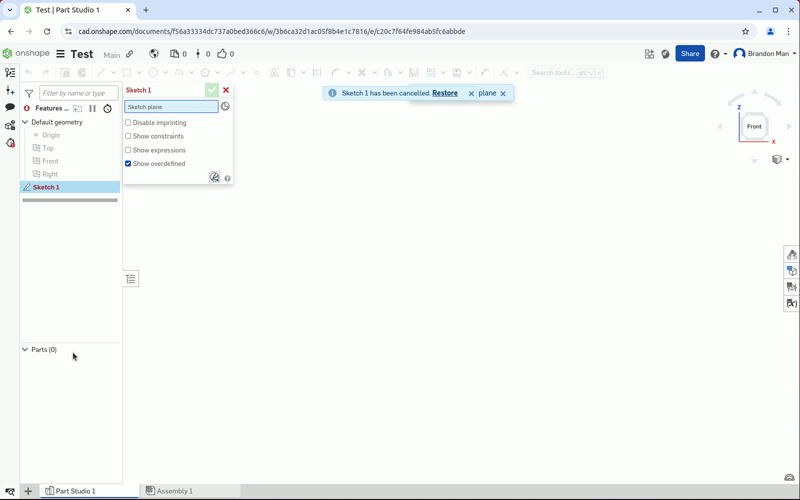
mouse_move(73, 163)
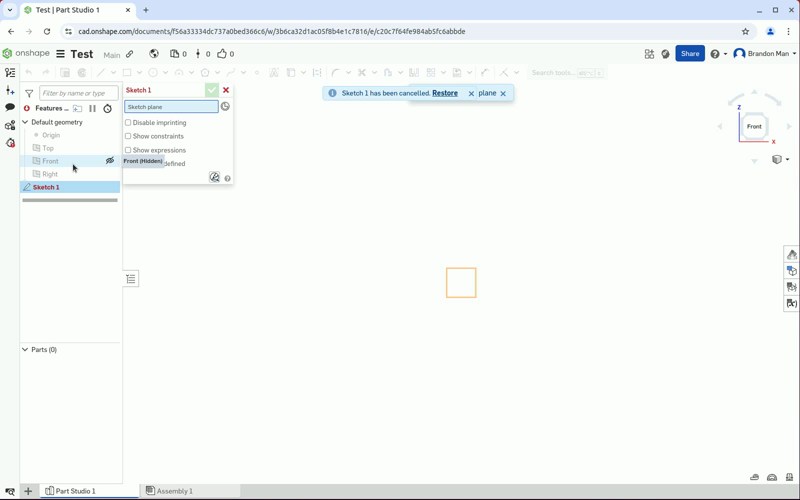
click(73, 163)
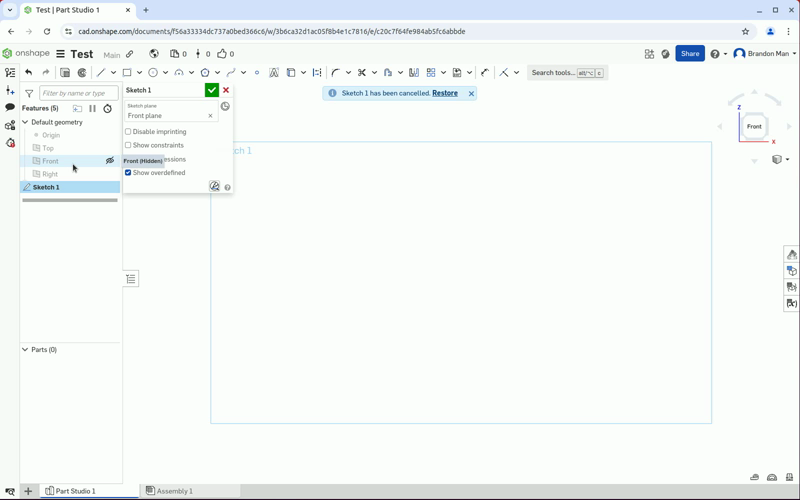
mouse_move(73, 352)
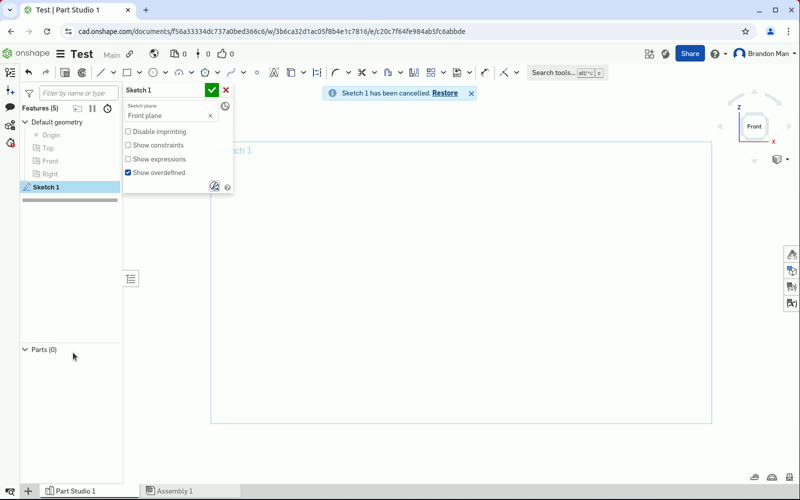
key(y)
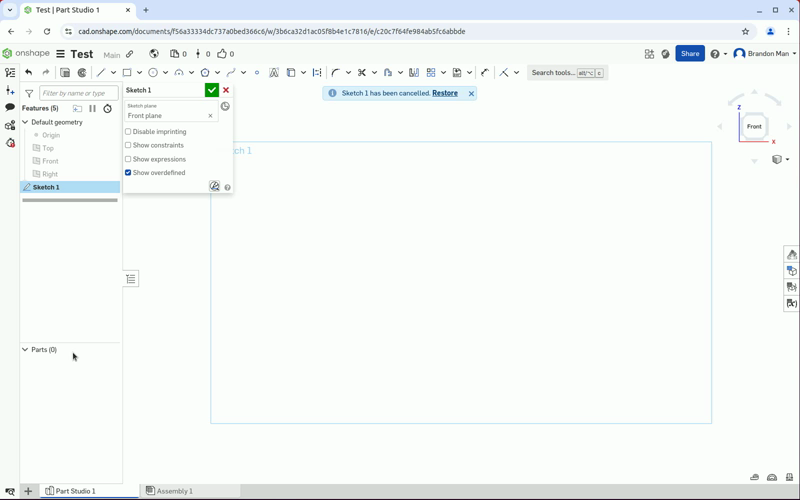
key(l)
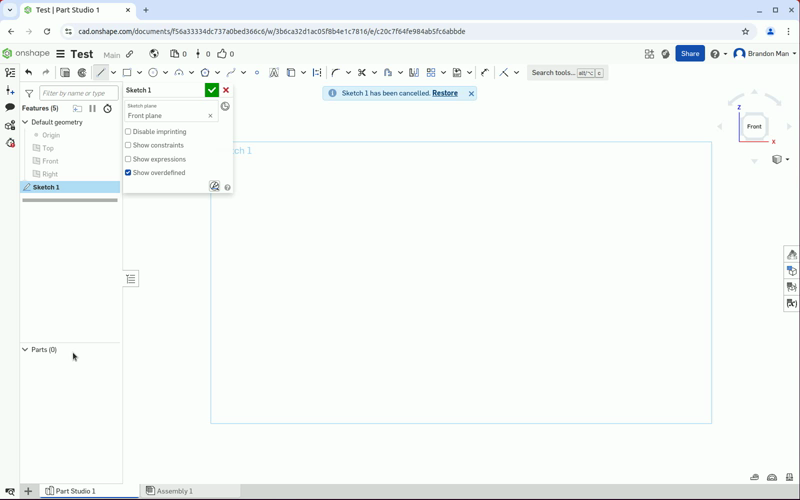
key_down(shift)
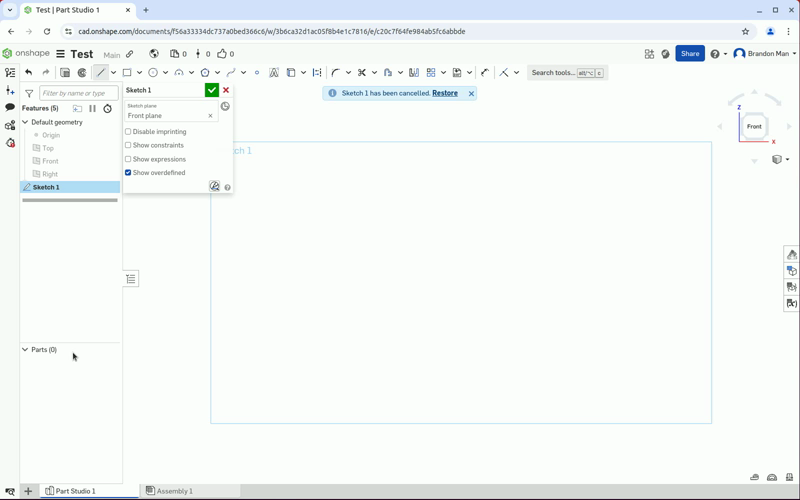
mouse_move(366, 348)
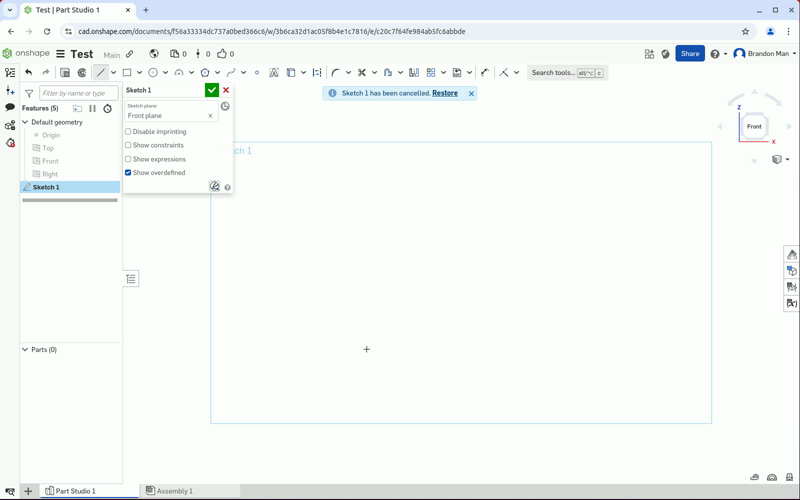
click(366, 348)
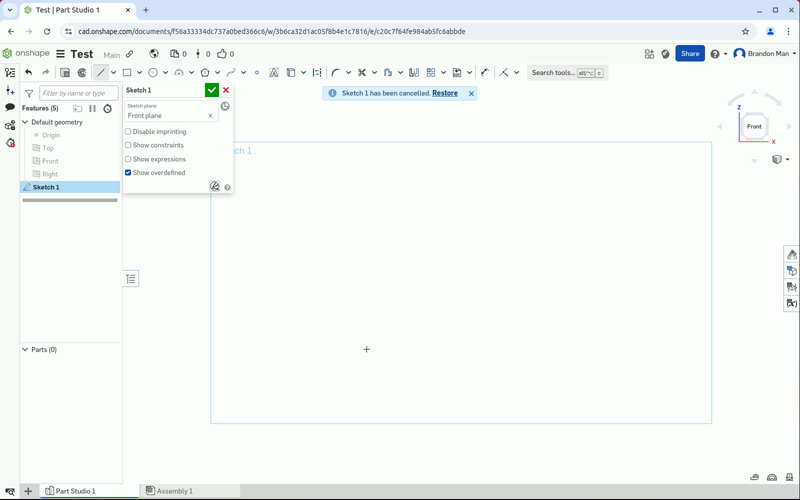
key_up(shift)
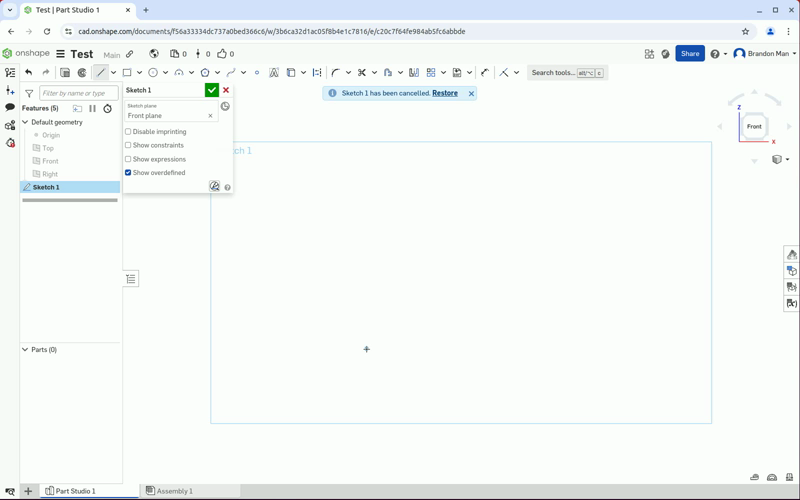
key_down(shift)
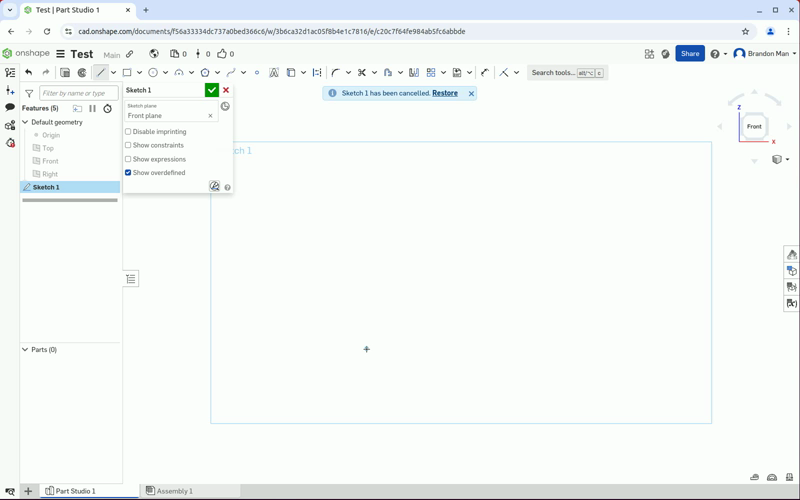
mouse_move(553, 348)
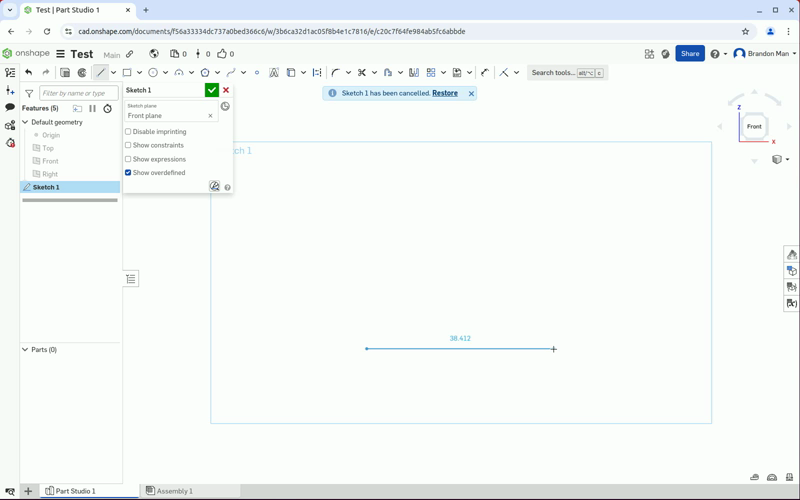
click(553, 348)
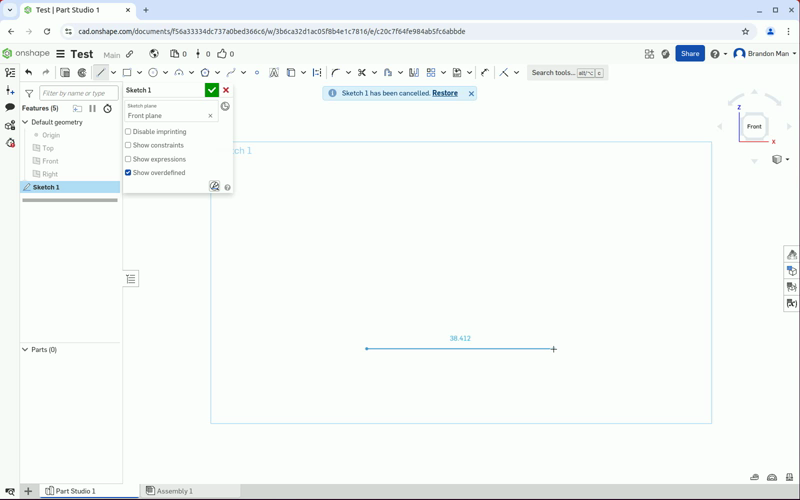
key_up(shift)
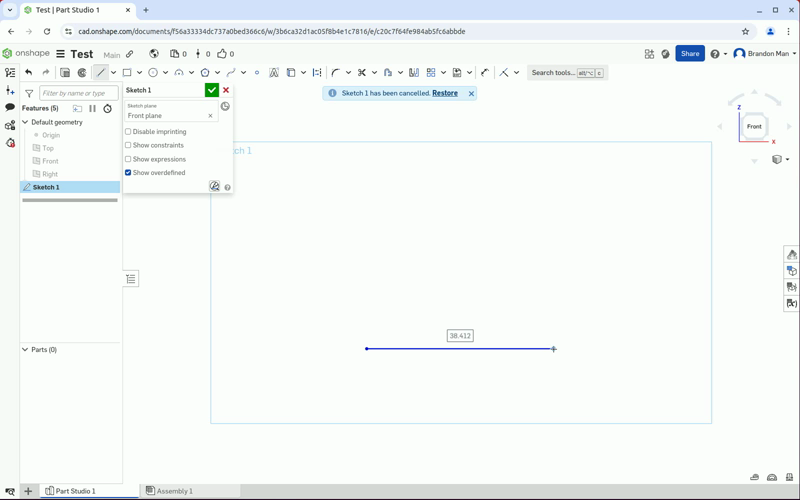
key_down(shift)
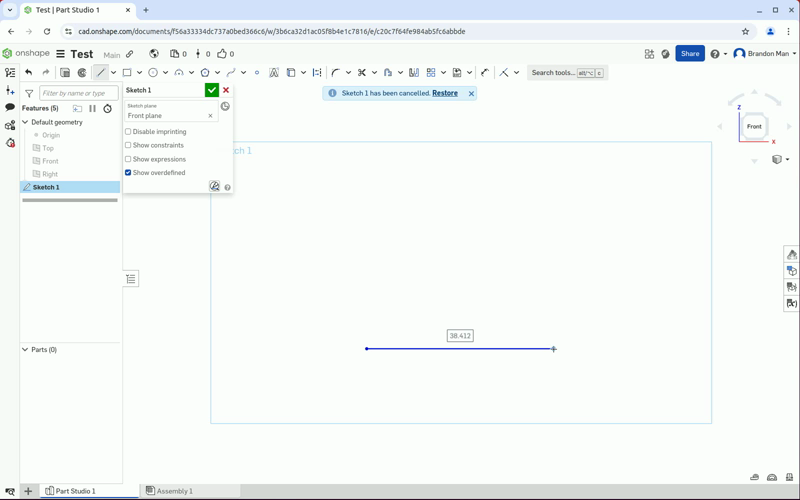
mouse_move(553, 219)
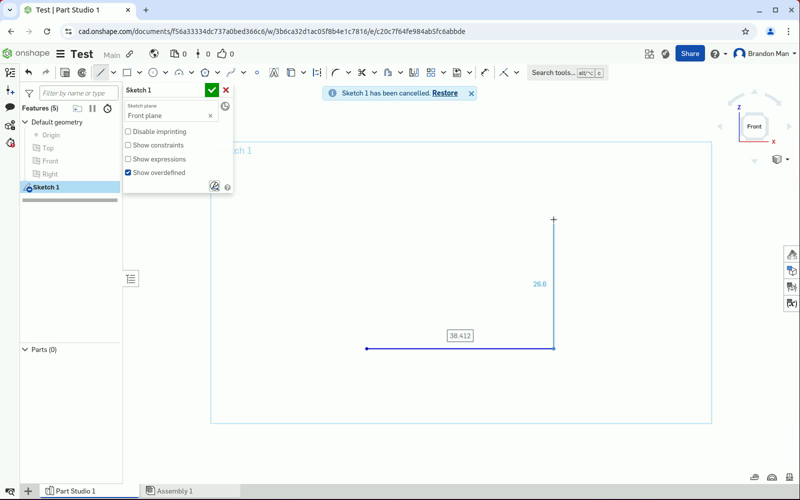
click(553, 219)
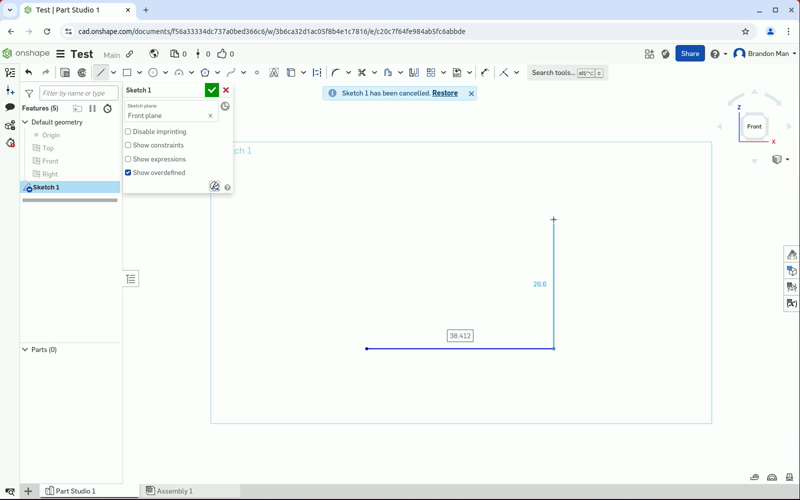
key_up(shift)
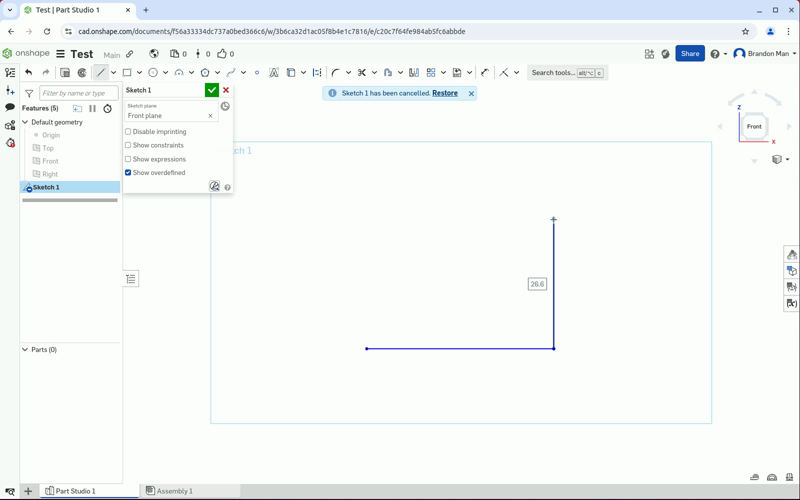
key_down(shift)
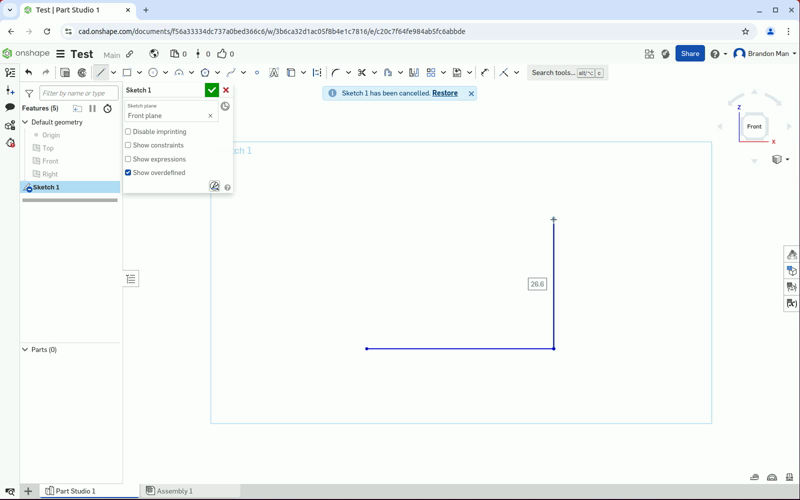
mouse_move(366, 219)
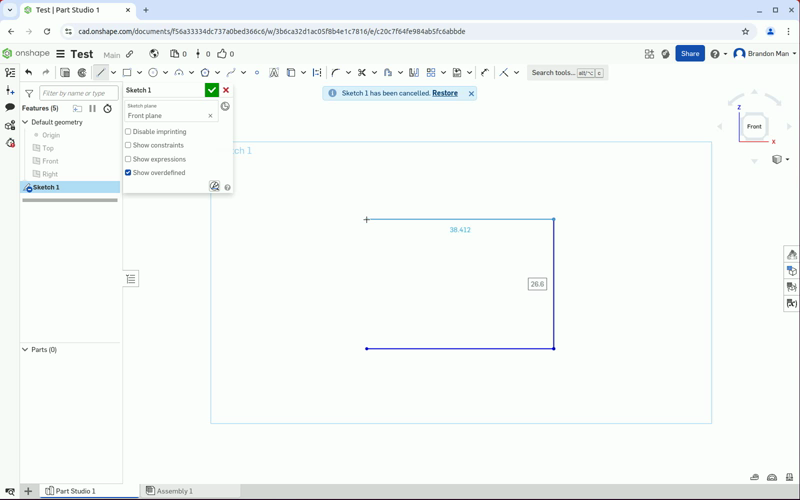
click(366, 219)
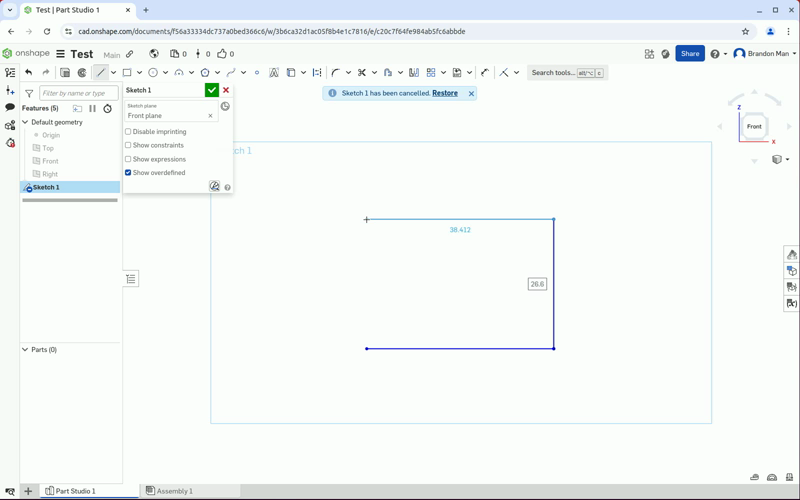
key_up(shift)
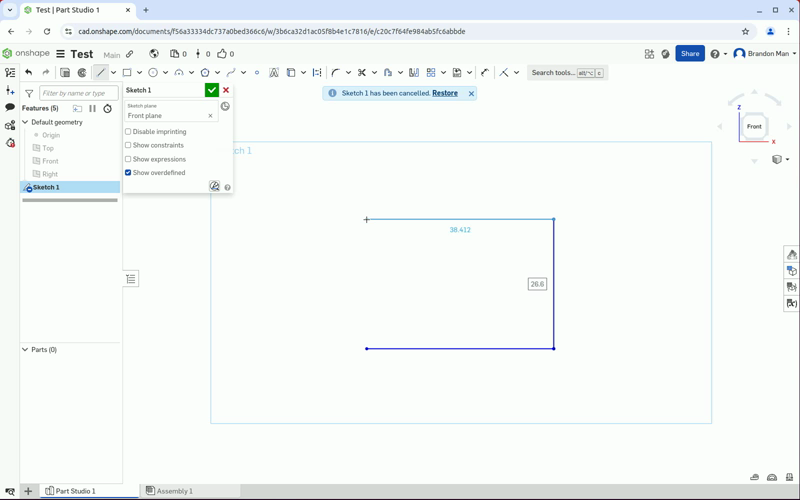
key_down(shift)
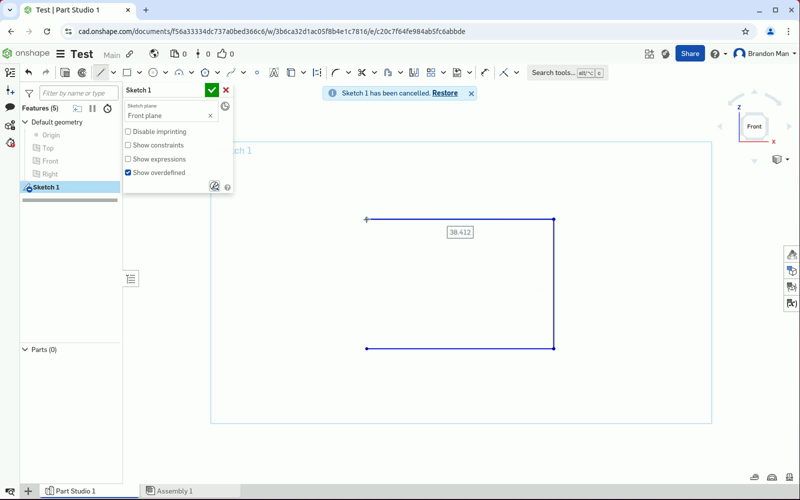
mouse_move(366, 348)
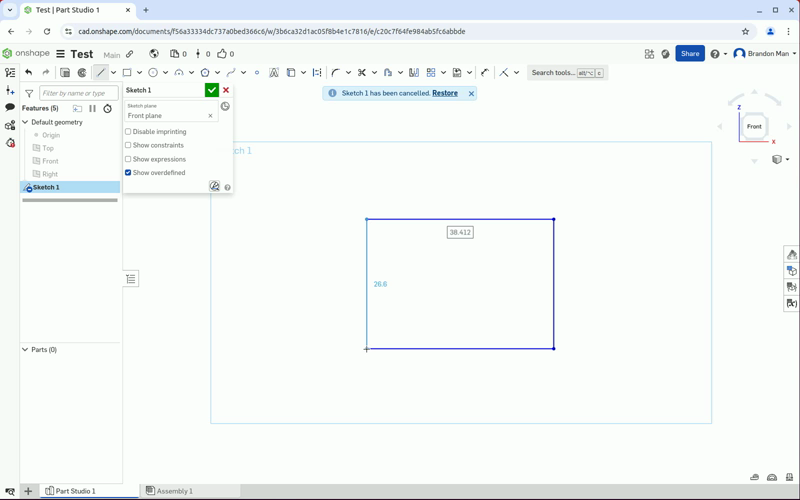
key_up(shift)
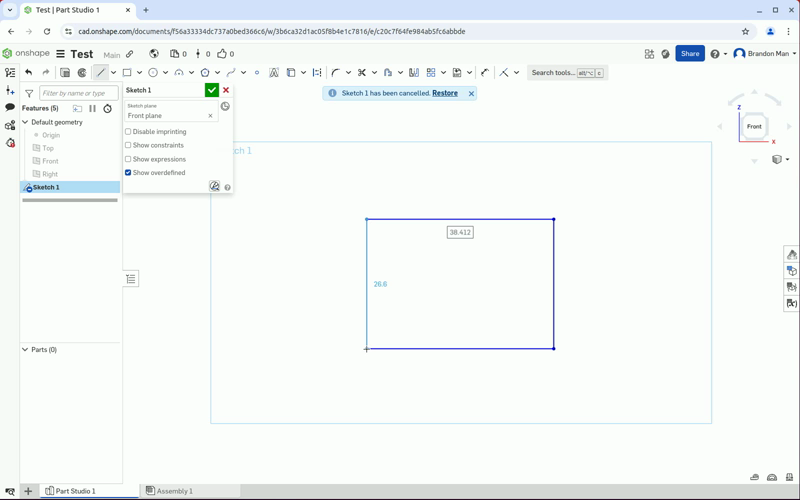
click(366, 348)
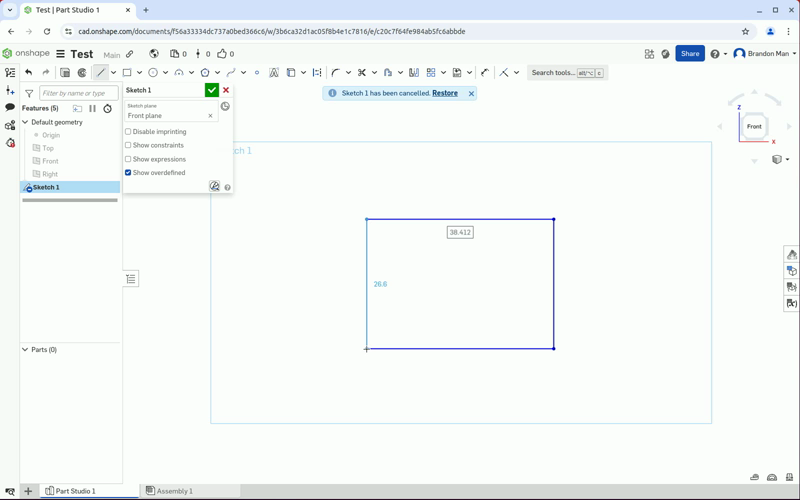
key(esc)
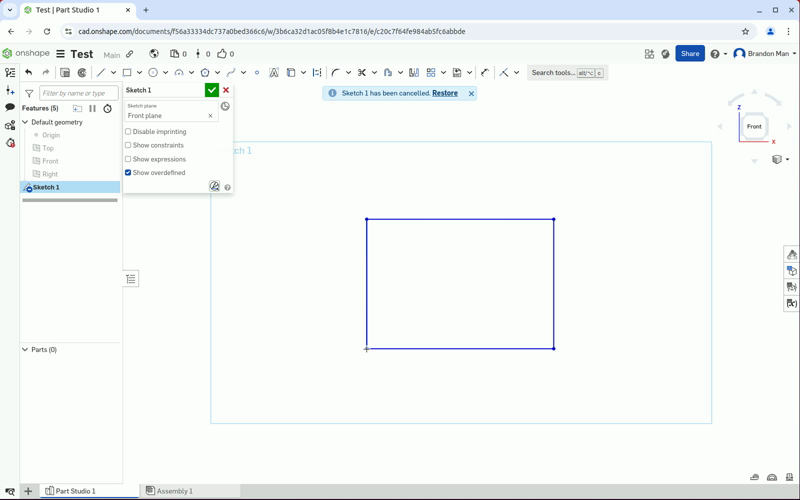
mouse_move(477, 265)
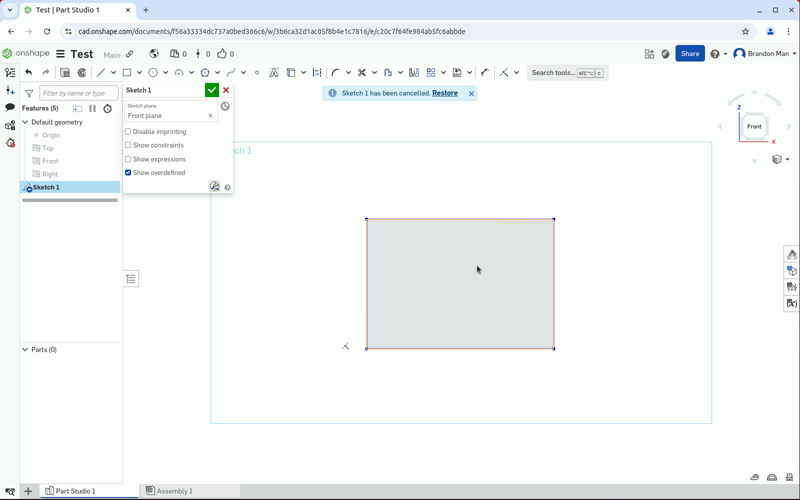
click(477, 265)
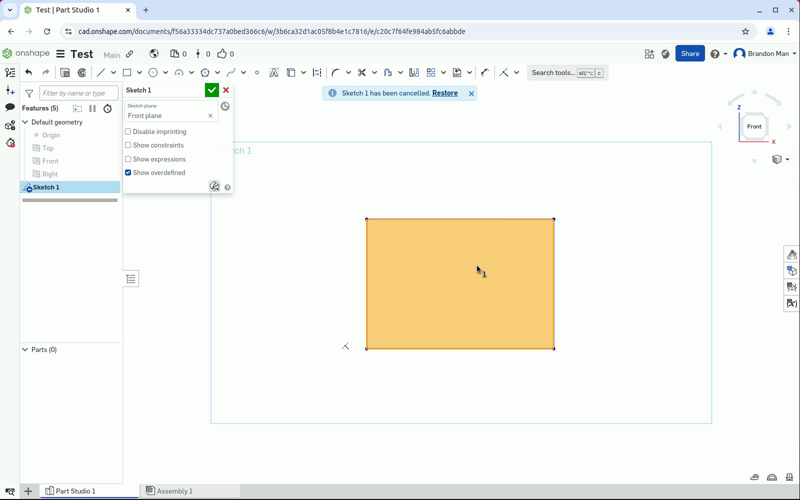
mouse_move(73, 352)
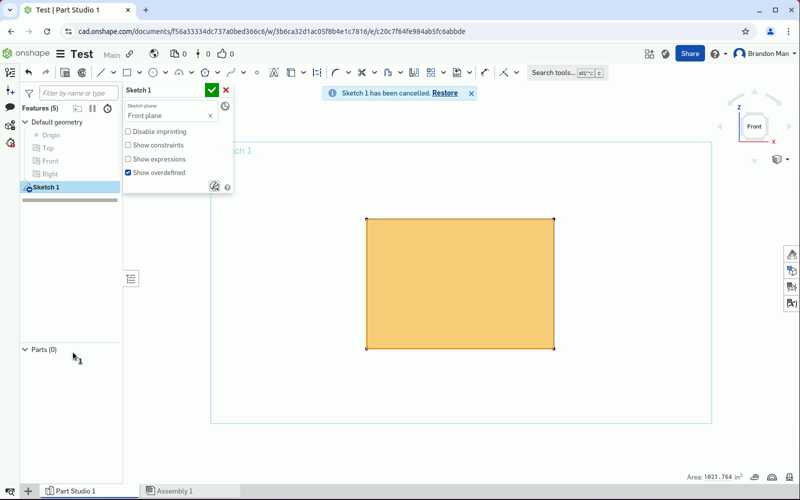
key(shift+y)
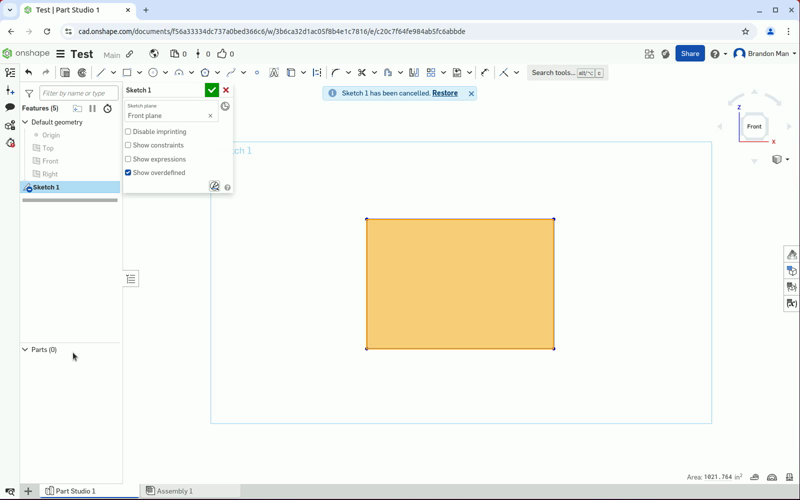
key(shift+e)
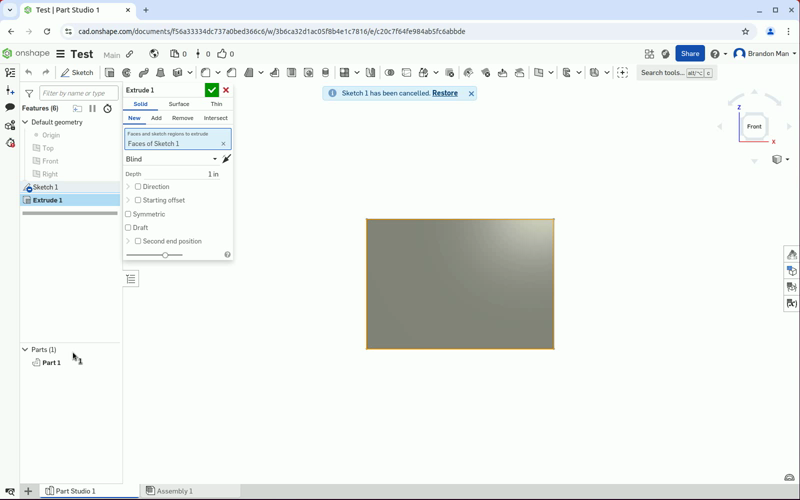
mouse_move(143, 106)
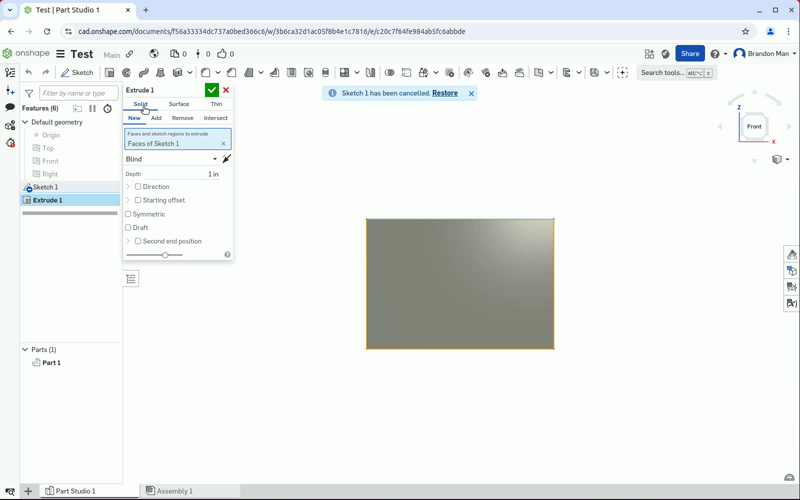
click(143, 106)
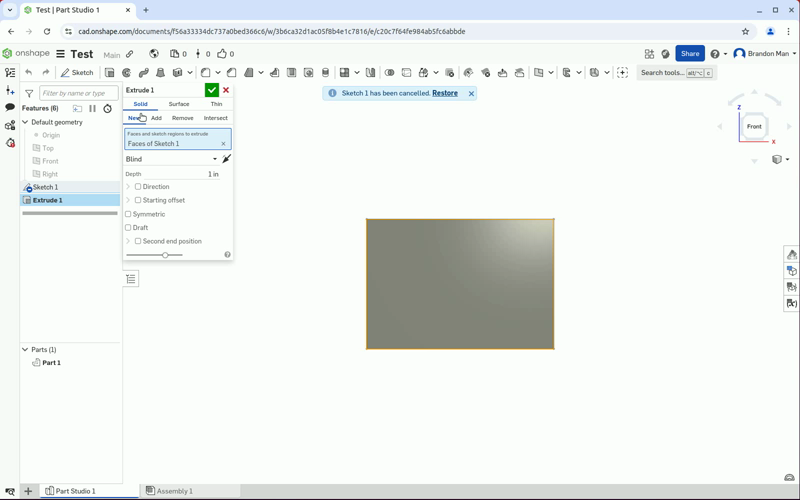
mouse_move(137, 120)
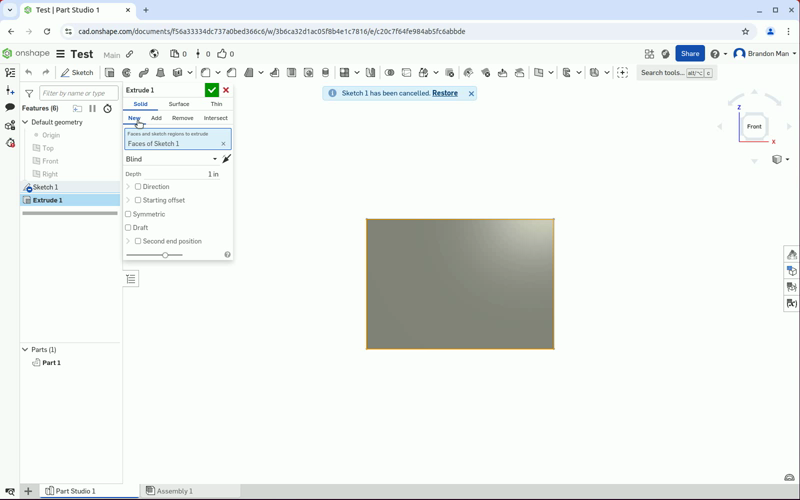
click(137, 120)
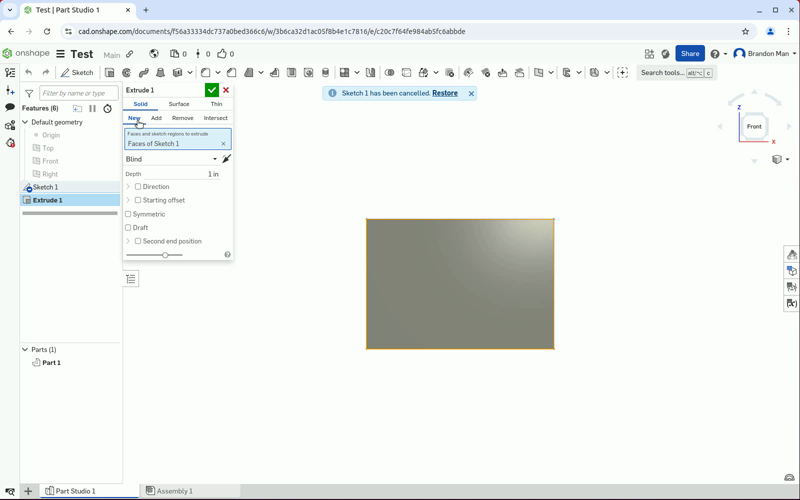
key(tab, 4)
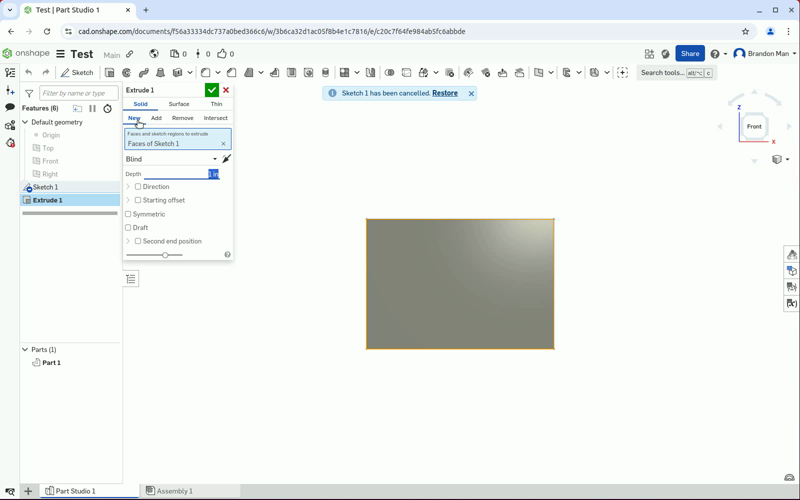
text(23.108)
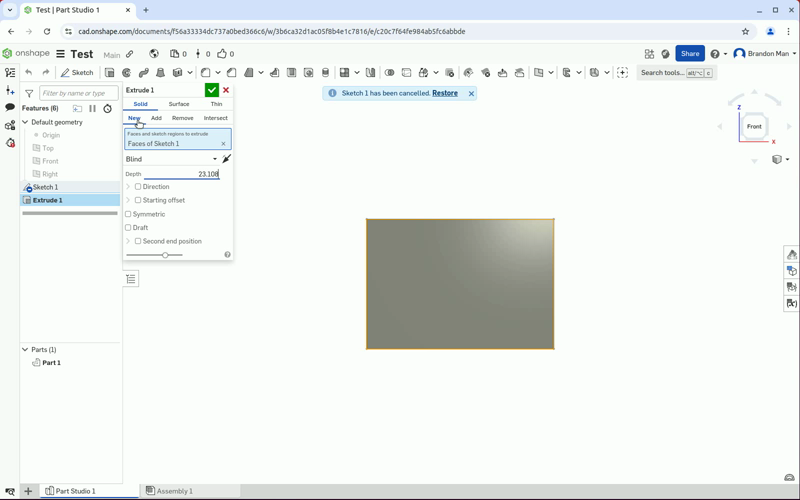
key(enter)
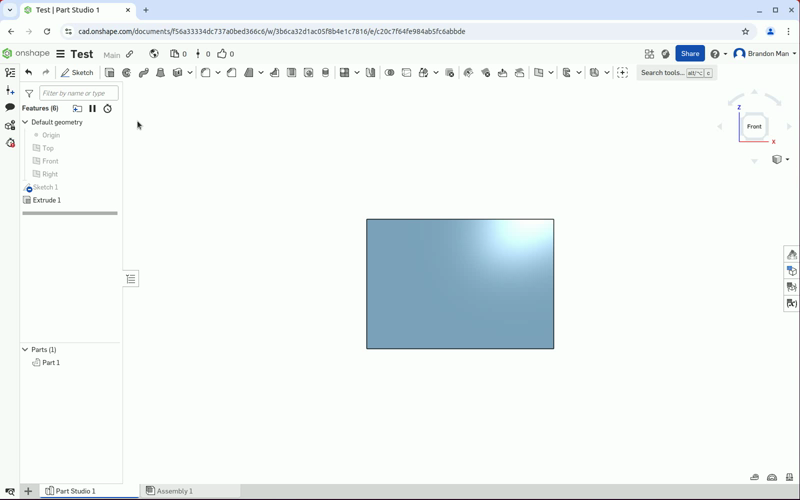
key(shift+h)
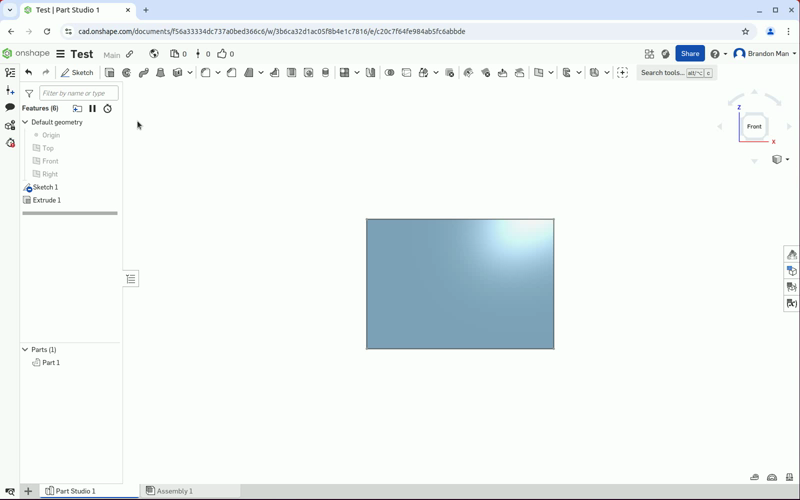
key(shift+h)
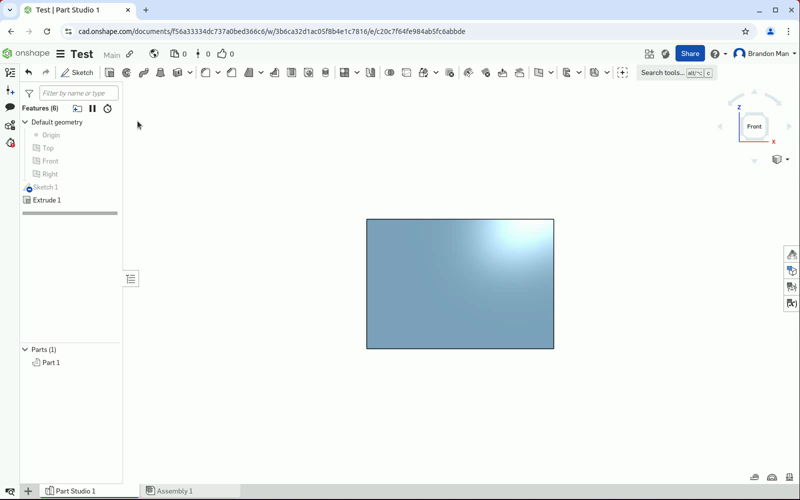
mouse_move(73, 189)
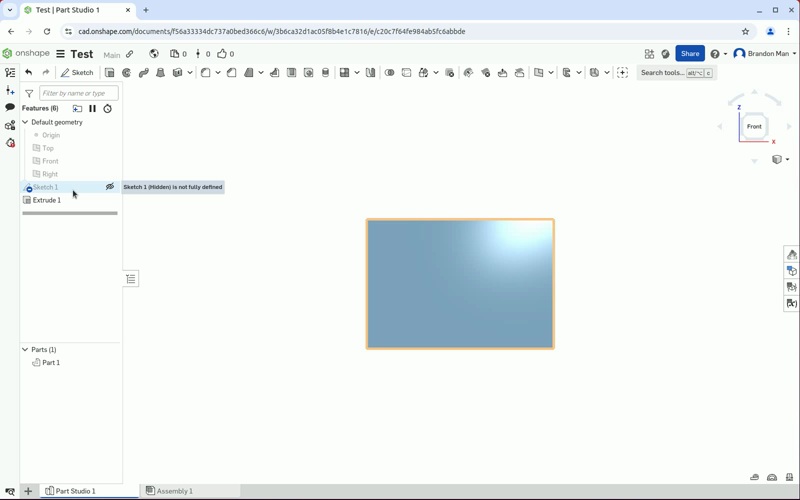
click(73, 189)
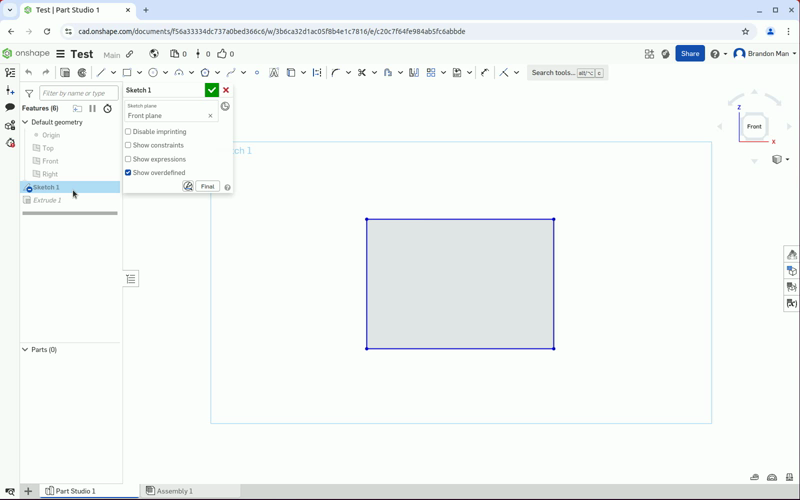
mouse_move(229, 92)
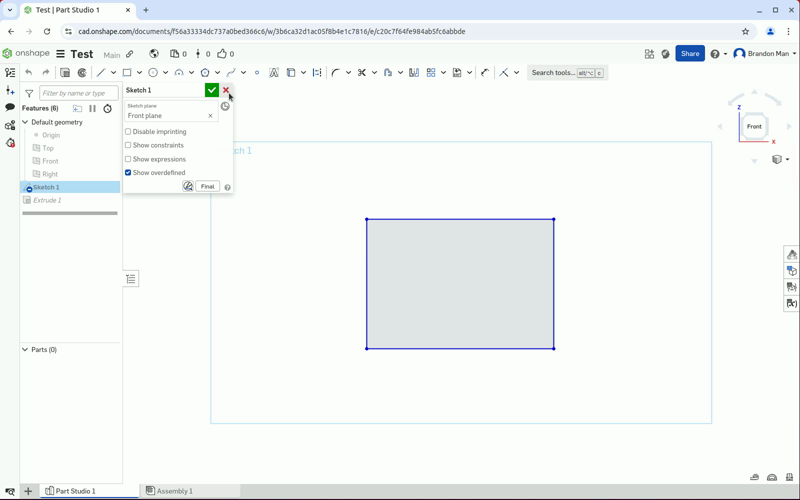
click(229, 92)
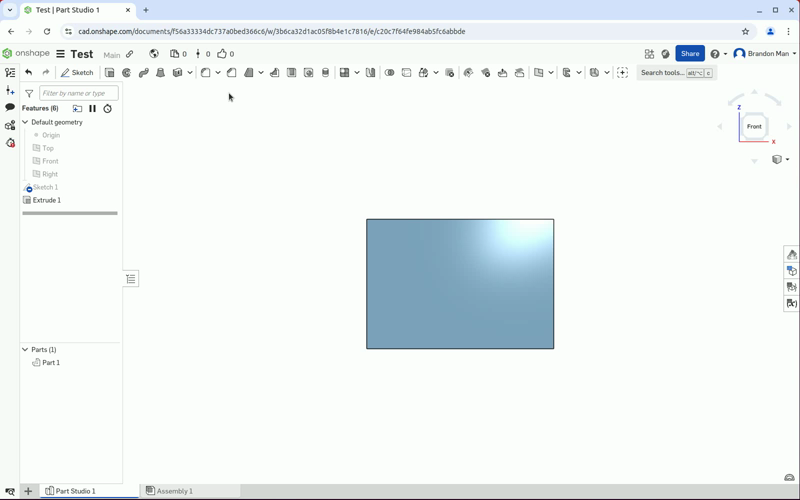
mouse_move(541, 75)
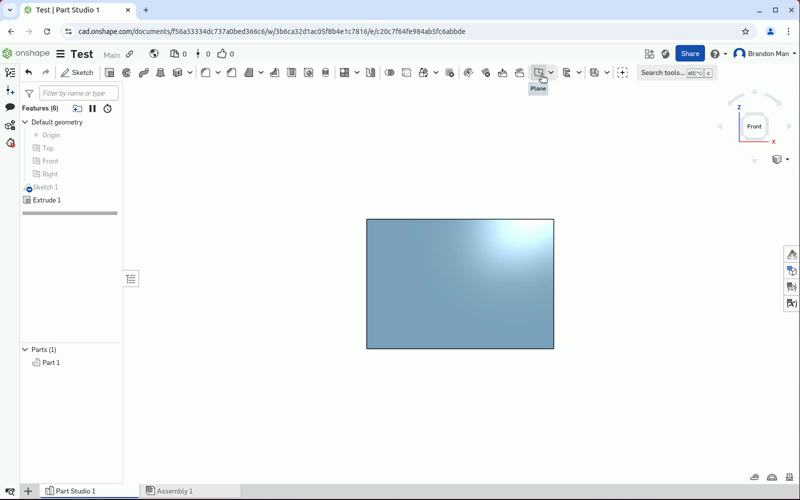
click(541, 75)
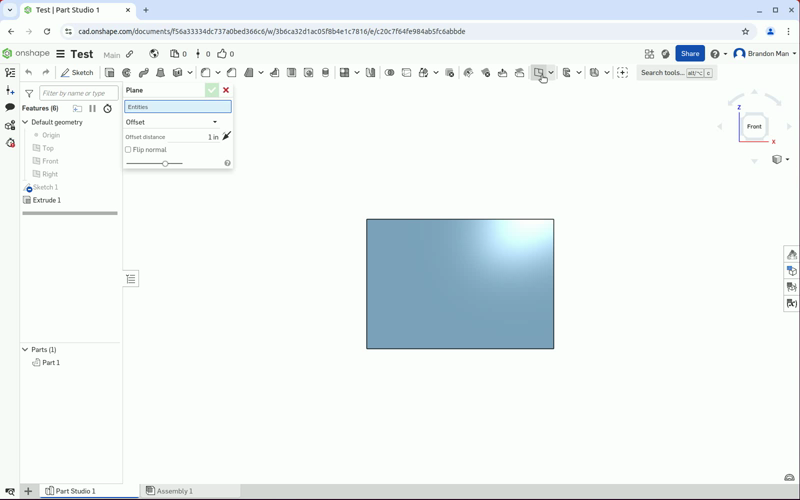
mouse_move(73, 163)
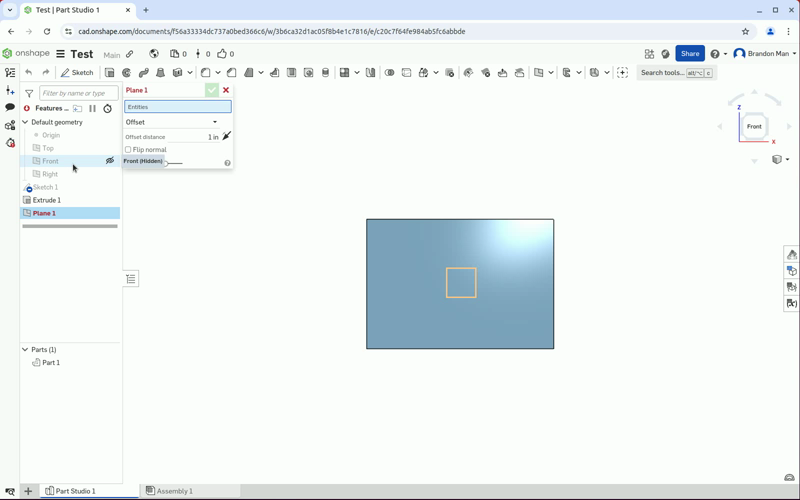
click(73, 163)
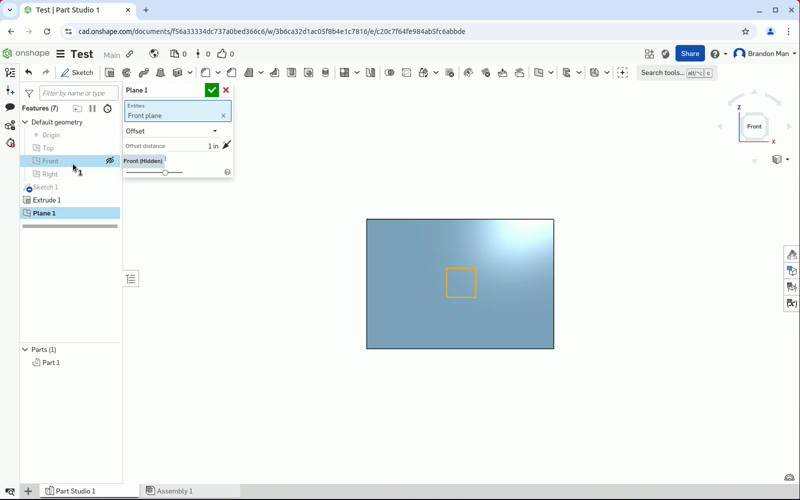
key(tab, 2)
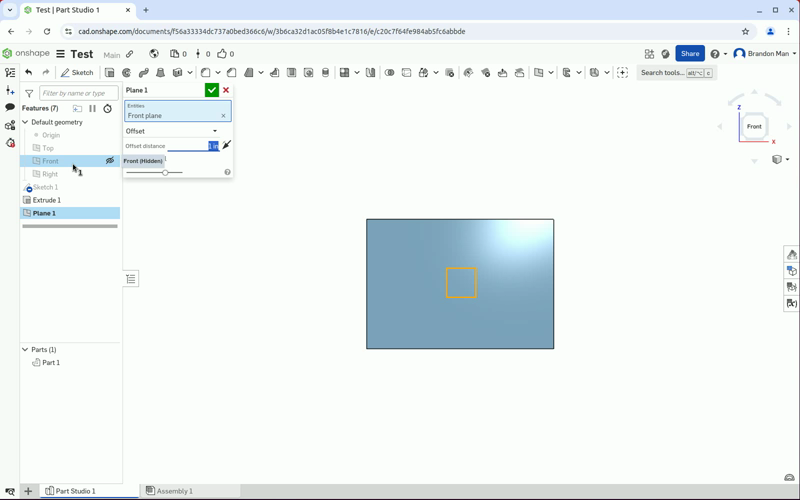
text(23.108)
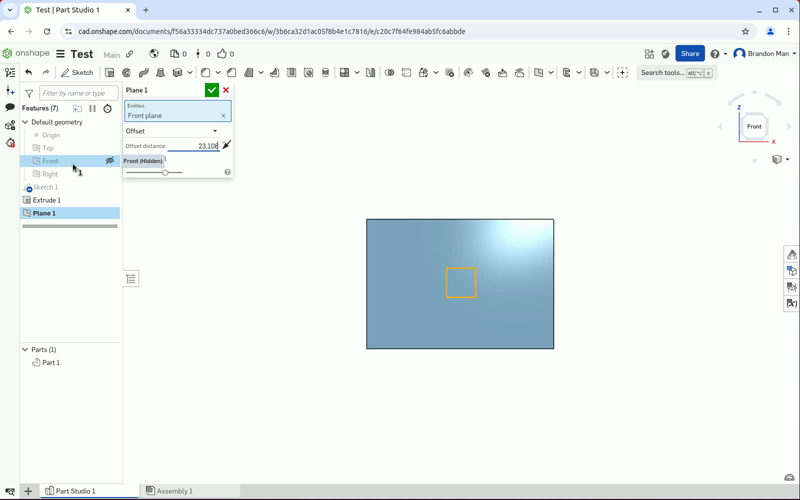
key(enter, 2)
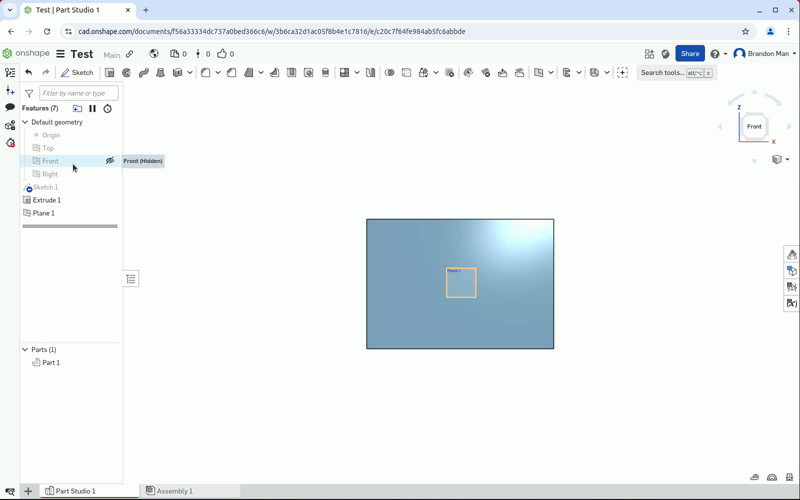
key(shift+s)
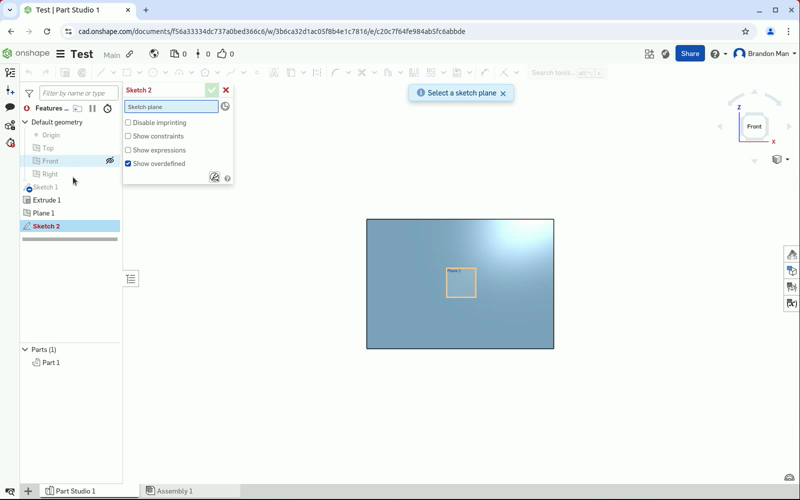
mouse_move(73, 215)
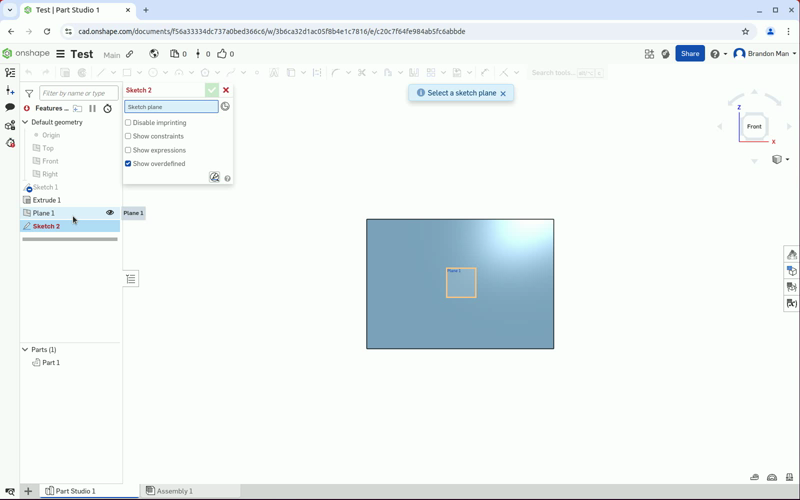
click(73, 215)
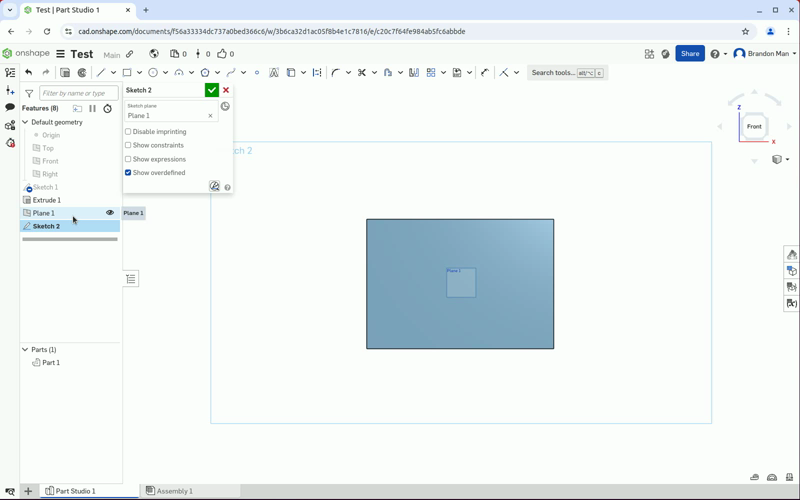
mouse_move(73, 352)
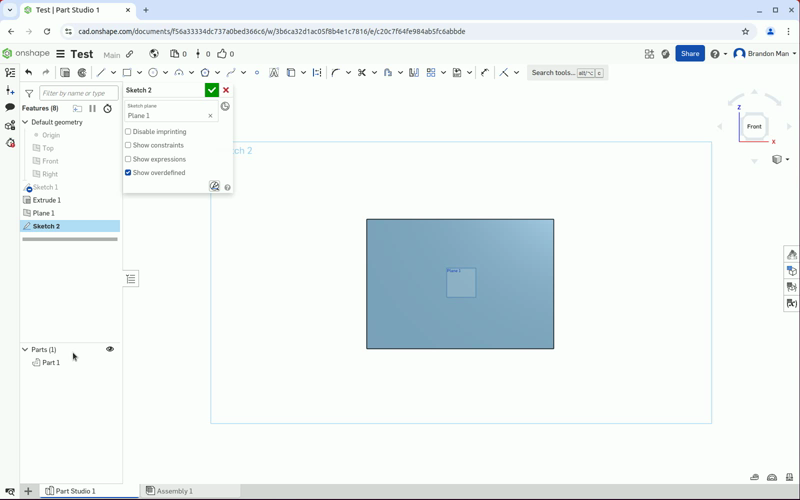
key(y)
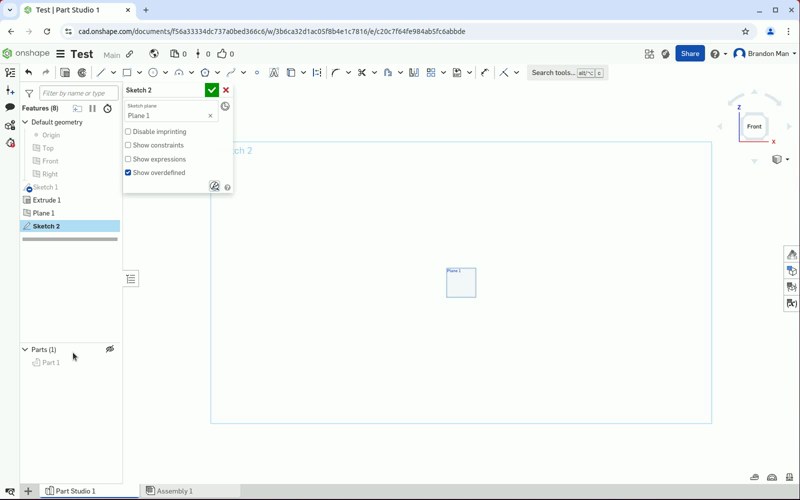
key(l)
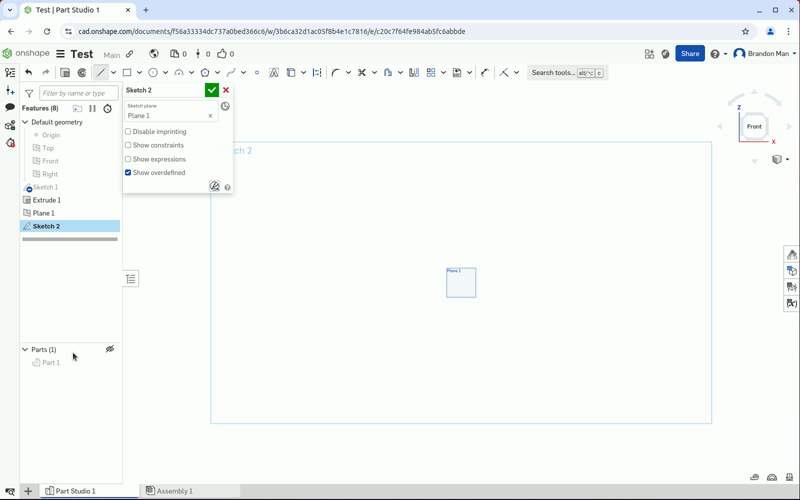
key_down(shift)
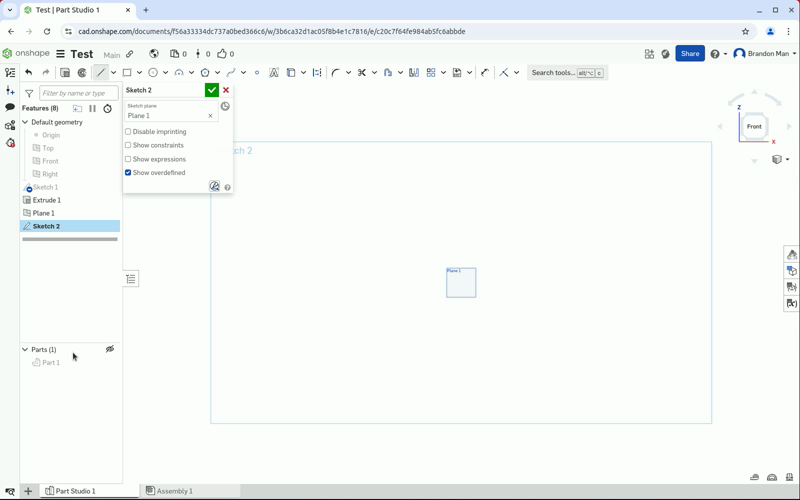
mouse_move(413, 254)
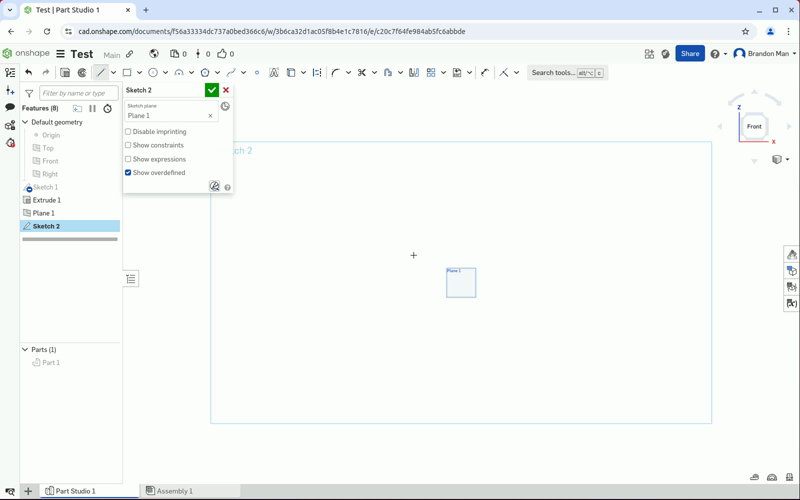
click(413, 254)
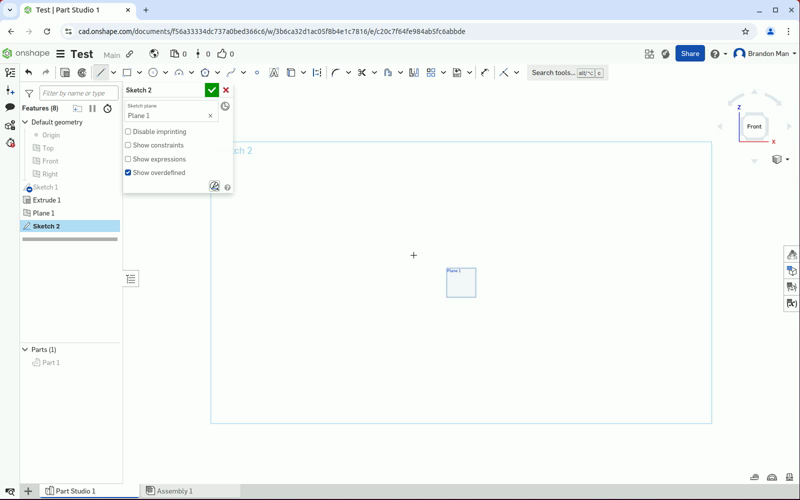
key_up(shift)
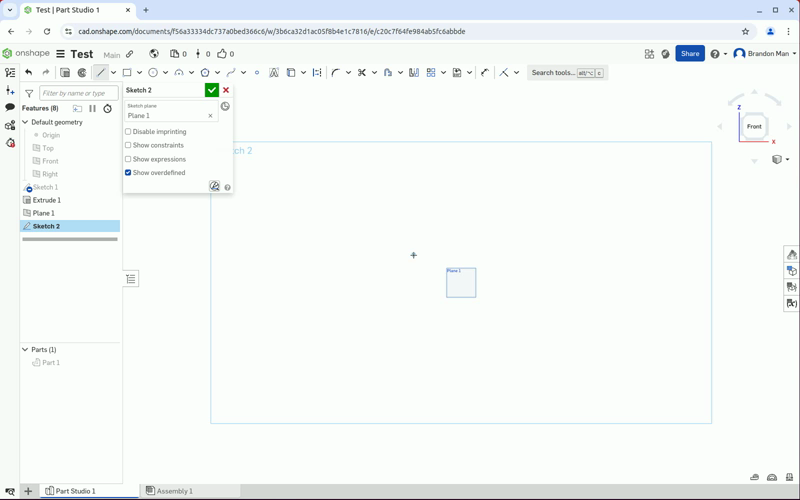
key_down(shift)
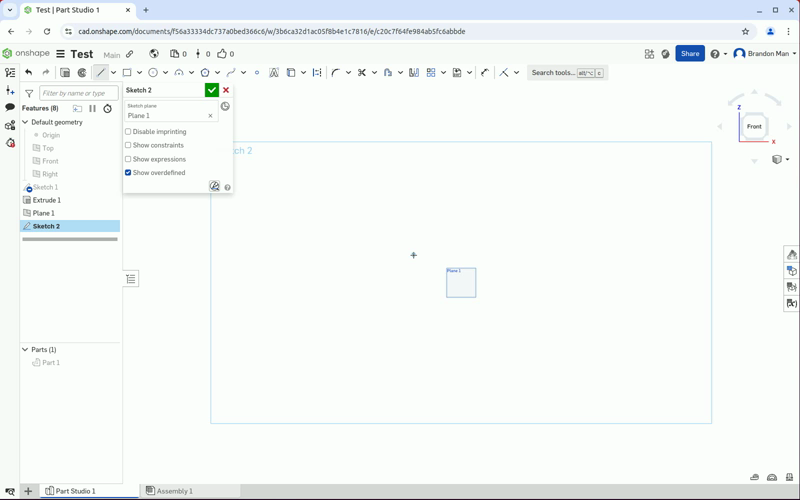
mouse_move(507, 254)
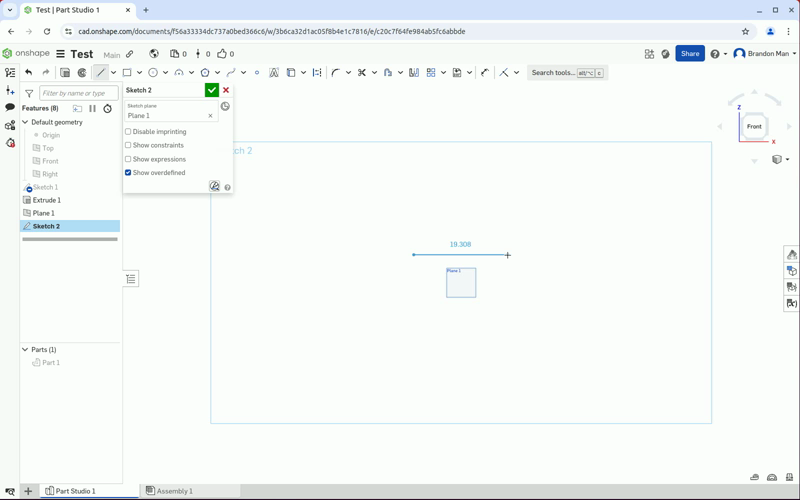
click(507, 254)
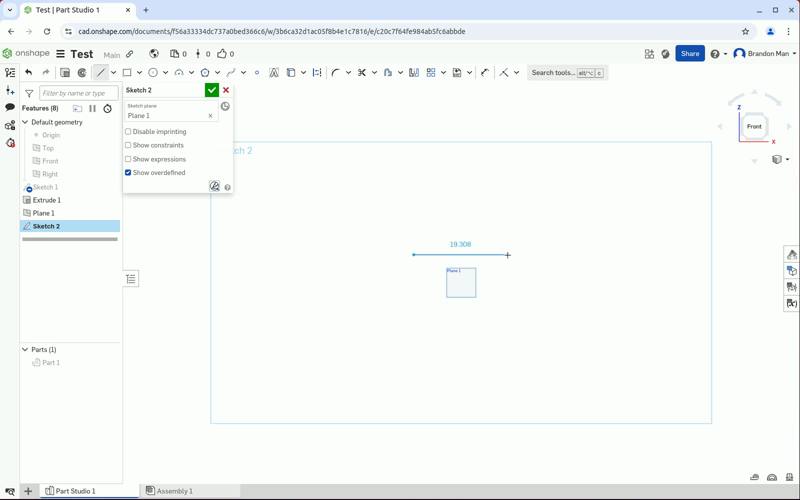
key_up(shift)
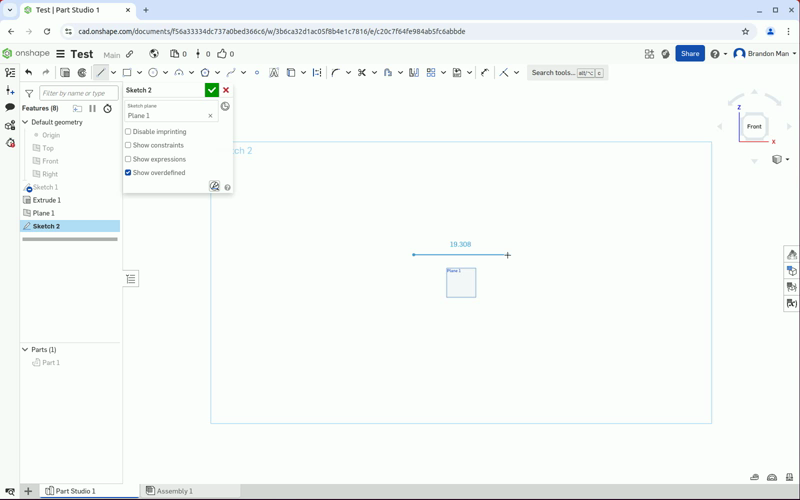
key_down(shift)
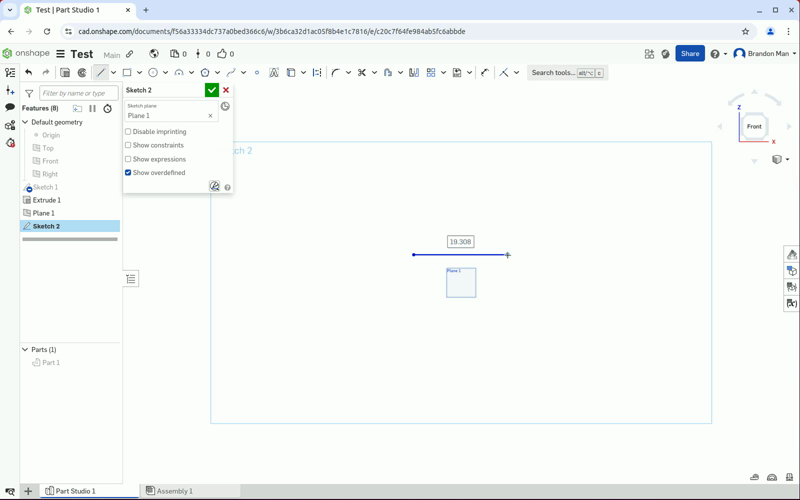
mouse_move(537, 254)
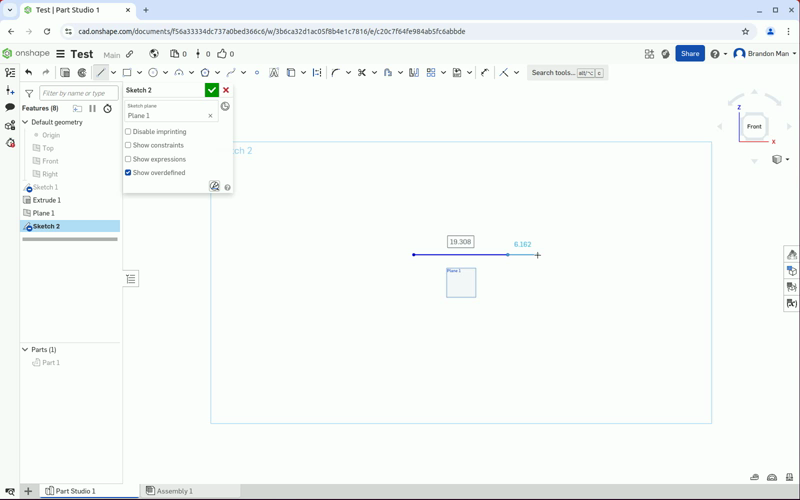
mouse_move(507, 217)
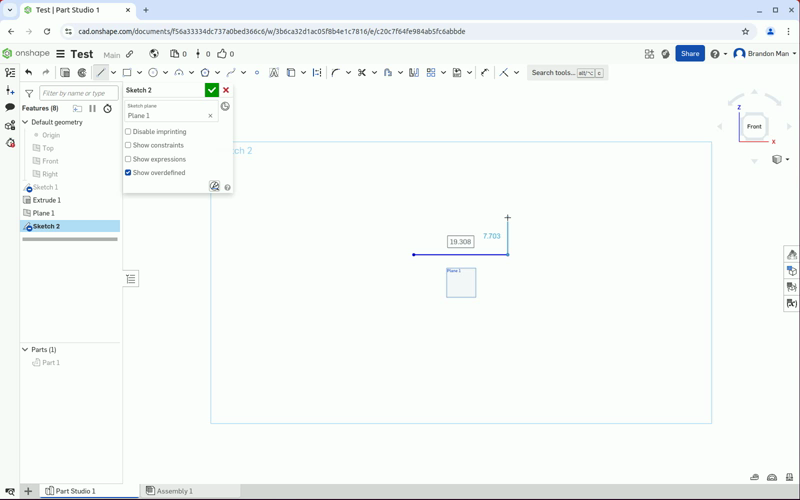
click(507, 217)
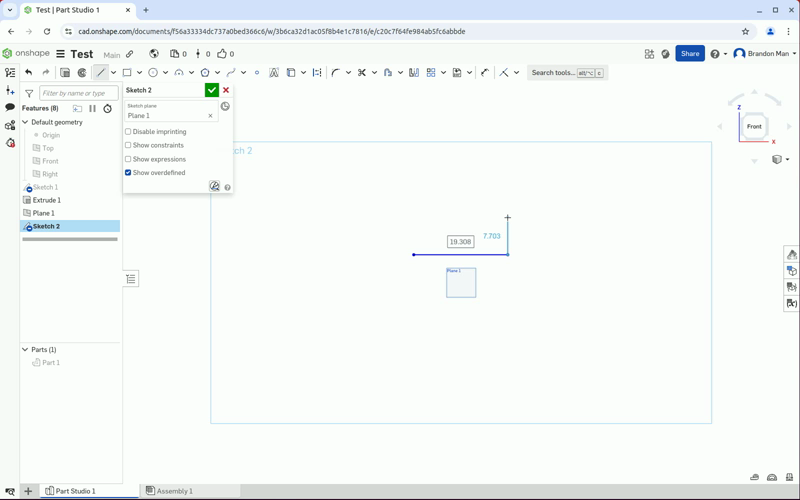
key_up(shift)
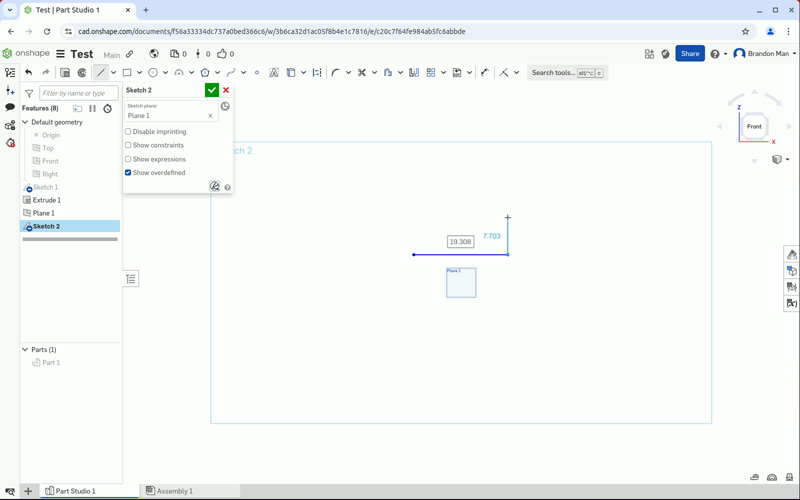
key_down(shift)
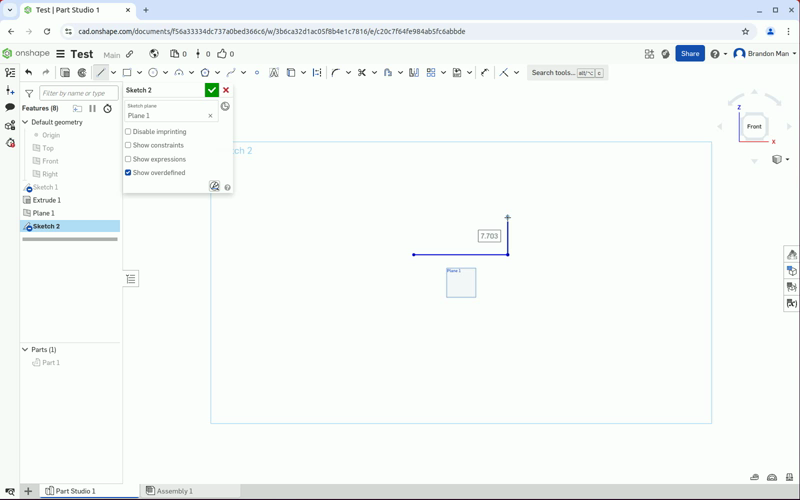
mouse_move(413, 217)
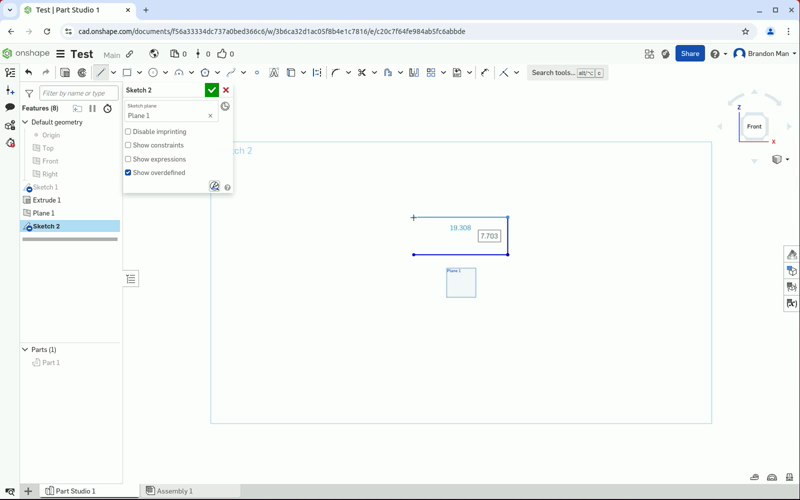
click(413, 217)
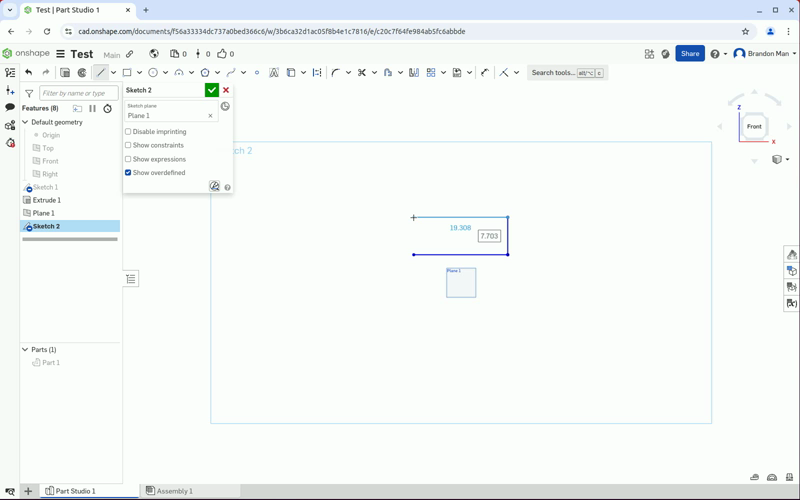
key_up(shift)
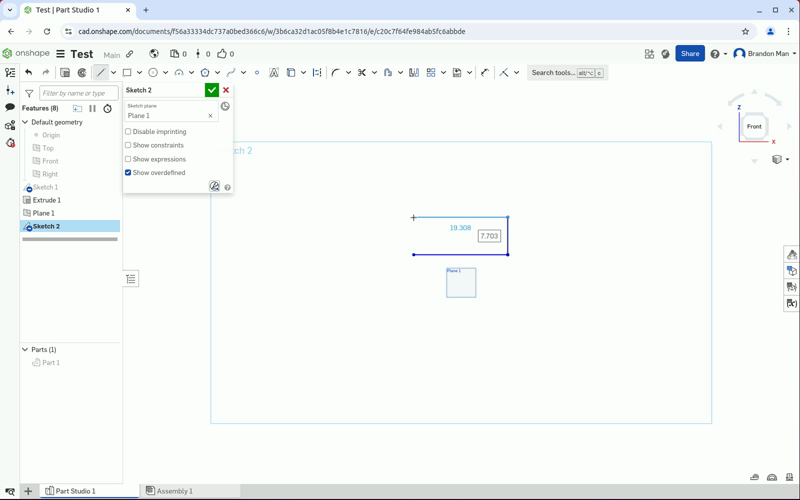
mouse_move(444, 217)
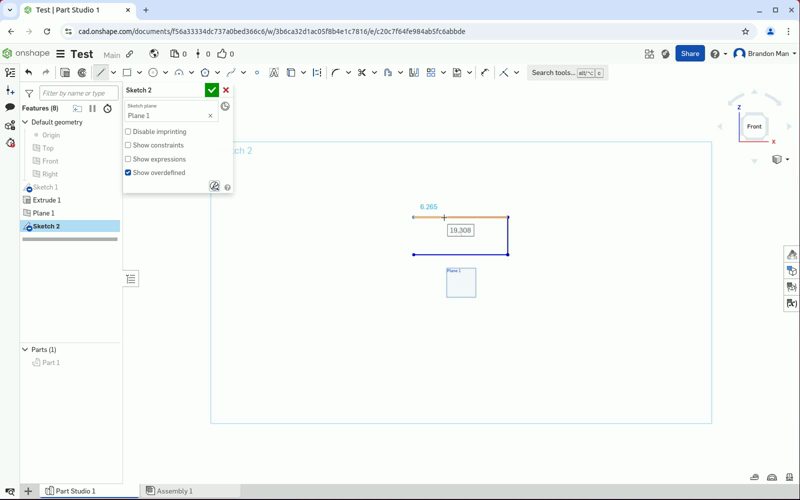
key_down(shift)
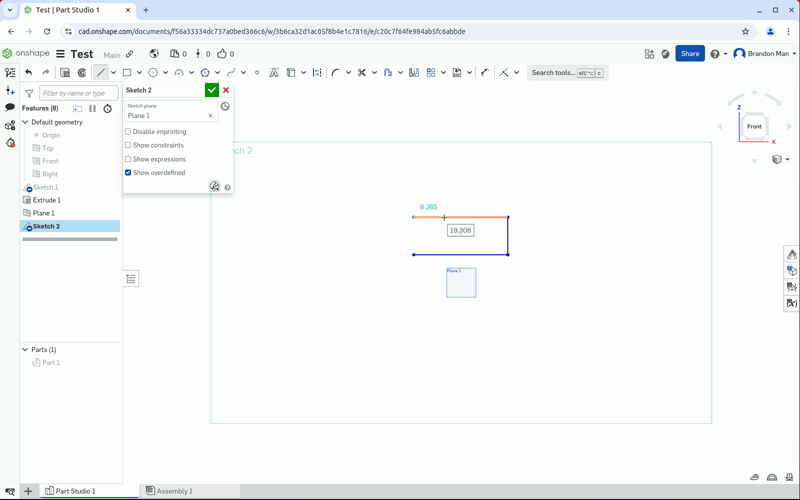
mouse_move(413, 254)
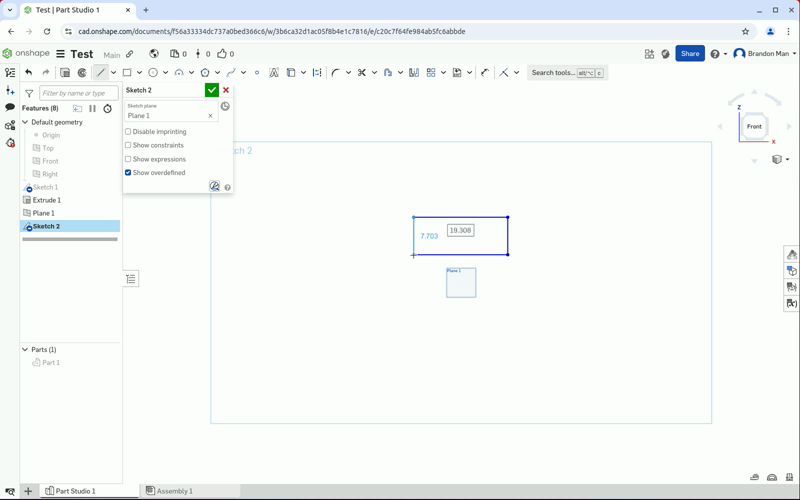
key_up(shift)
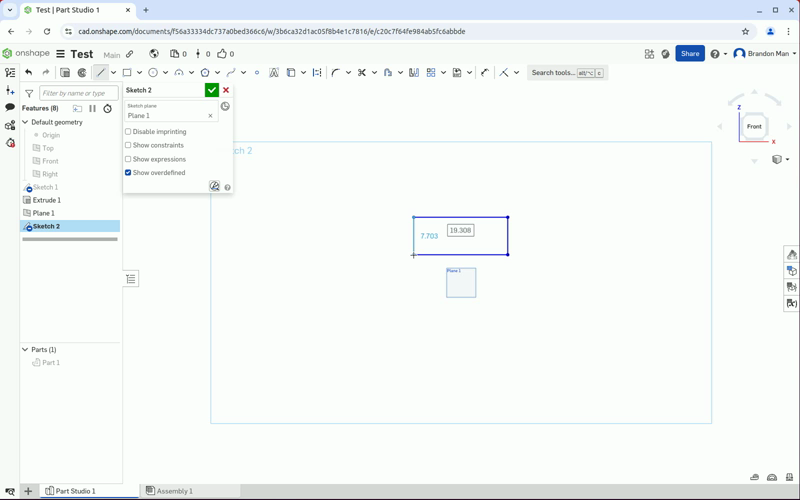
click(413, 254)
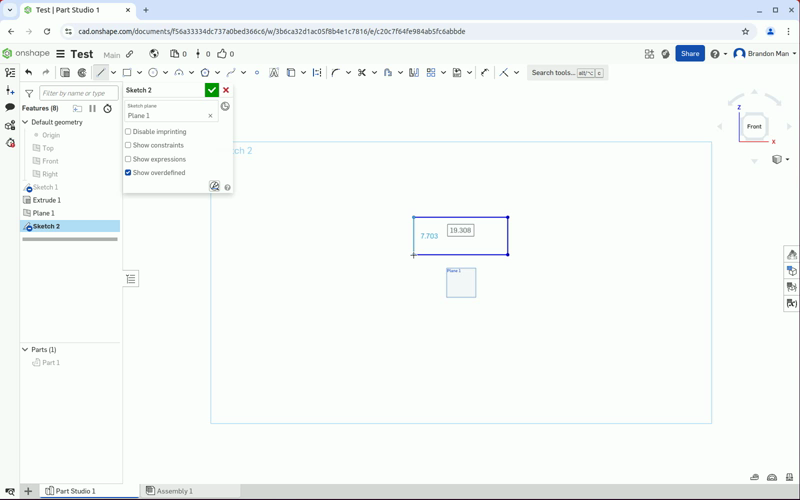
key(esc)
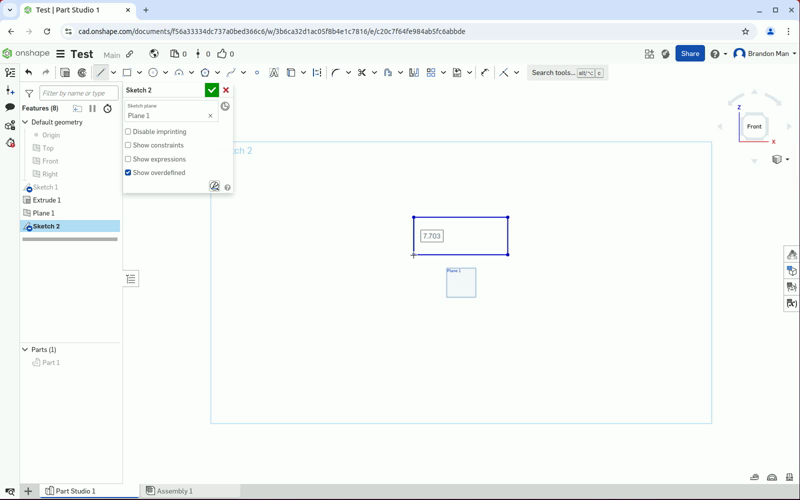
mouse_move(456, 250)
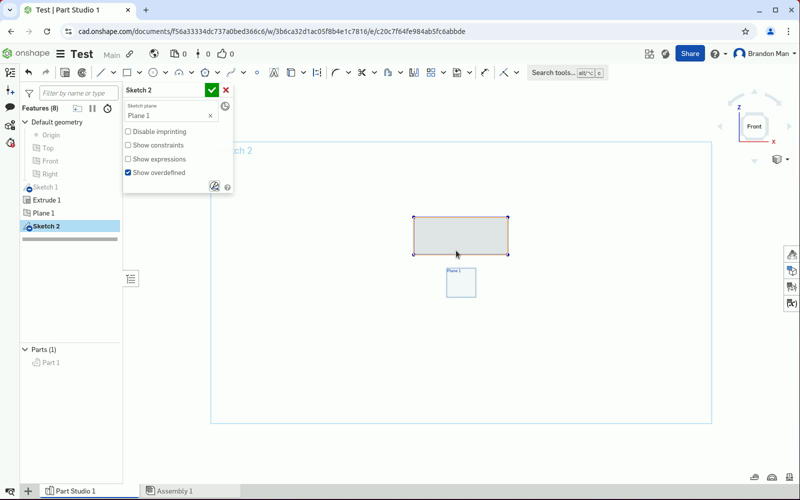
click(456, 250)
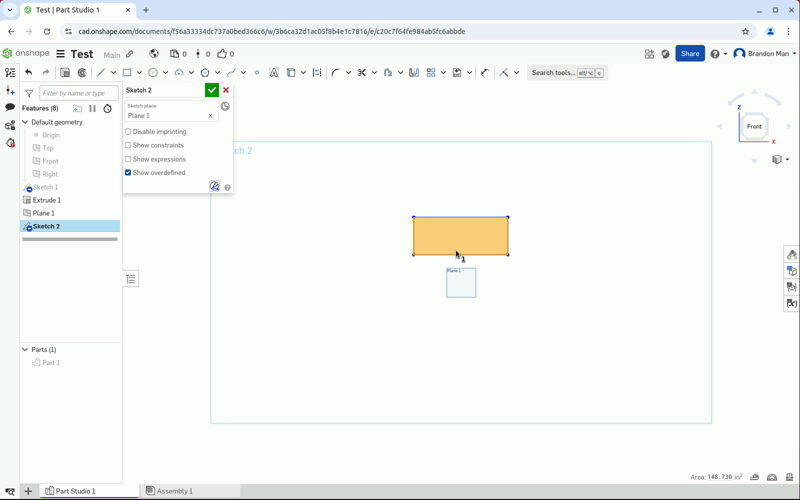
mouse_move(73, 352)
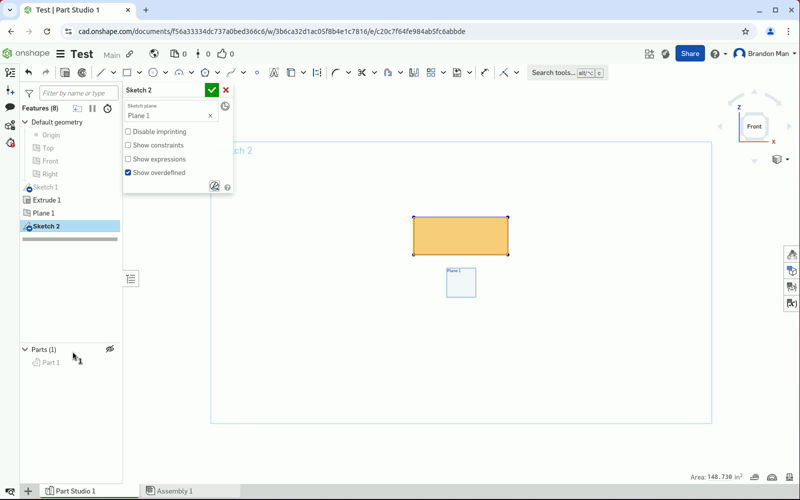
key(shift+y)
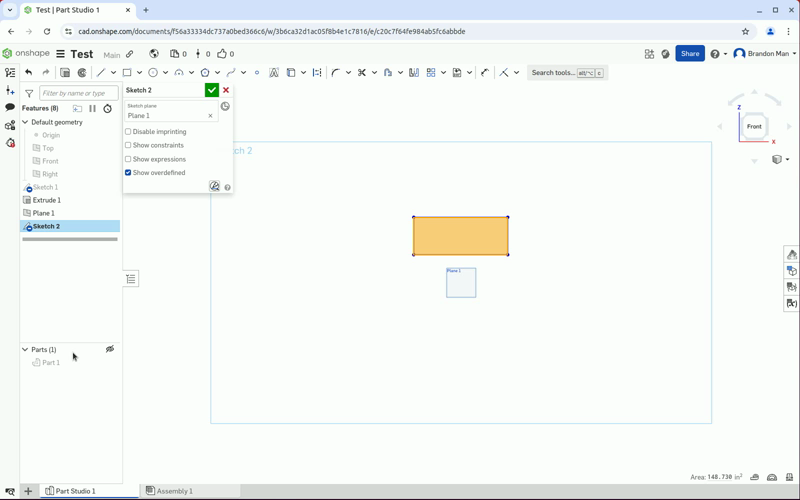
key(shift+e)
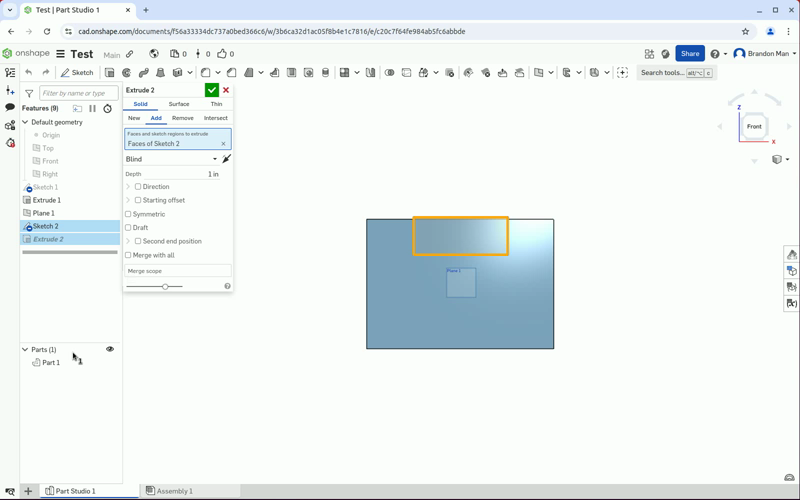
mouse_move(143, 106)
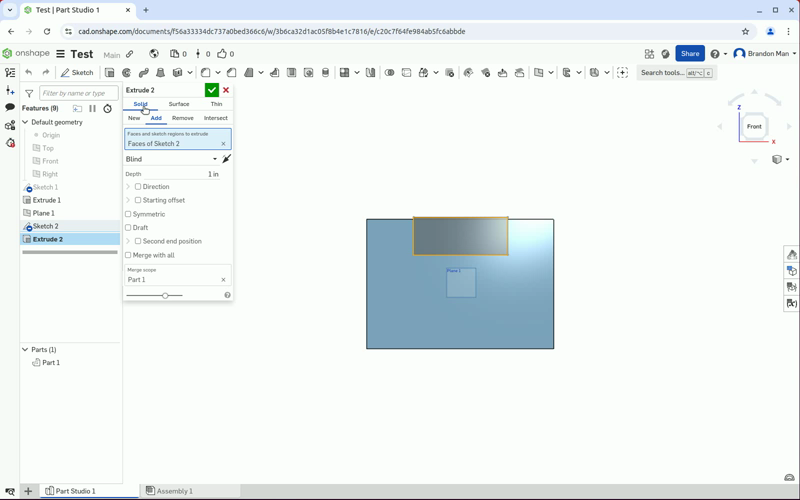
click(143, 106)
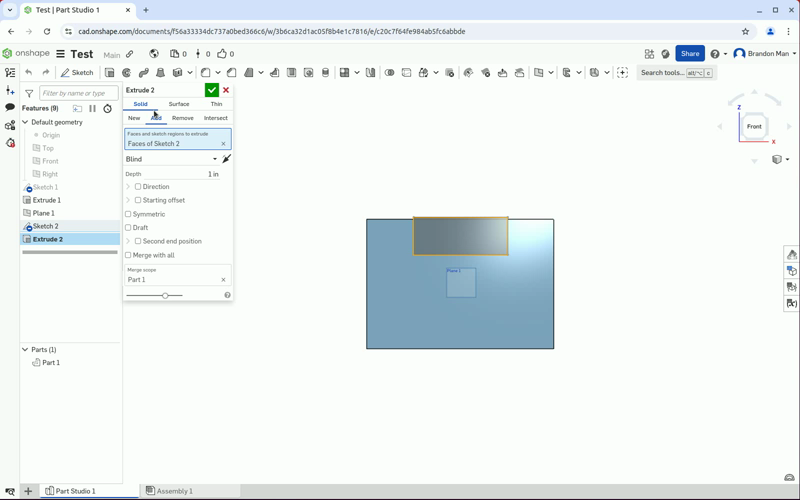
mouse_move(186, 120)
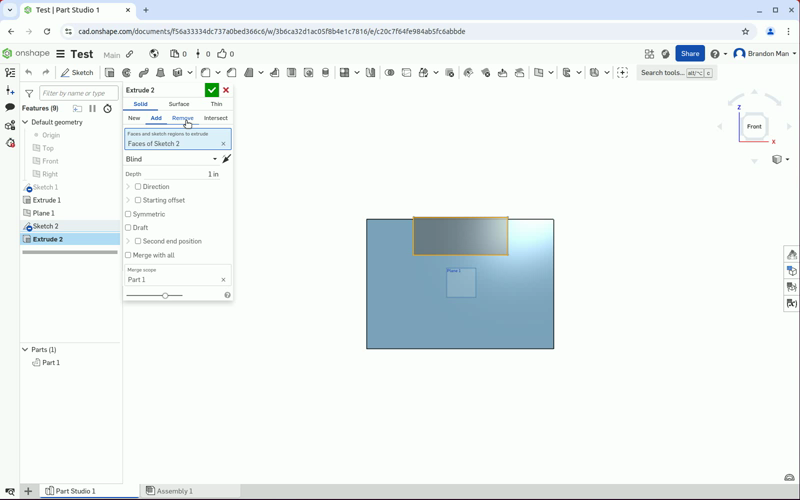
click(186, 120)
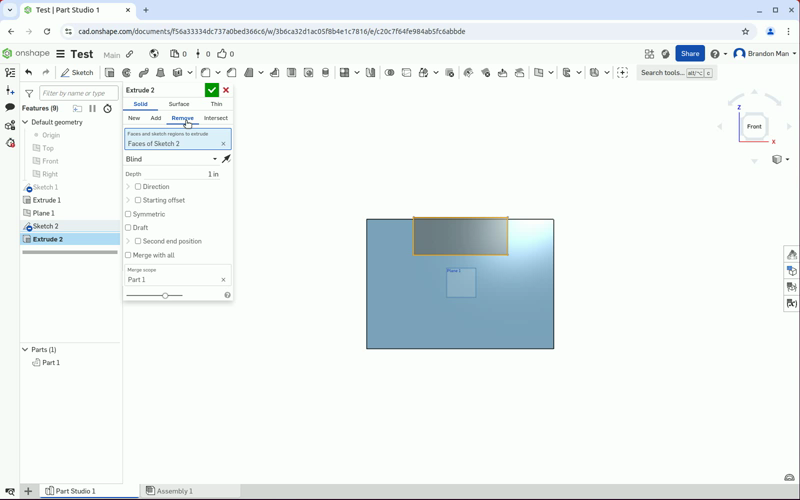
key(tab, 4)
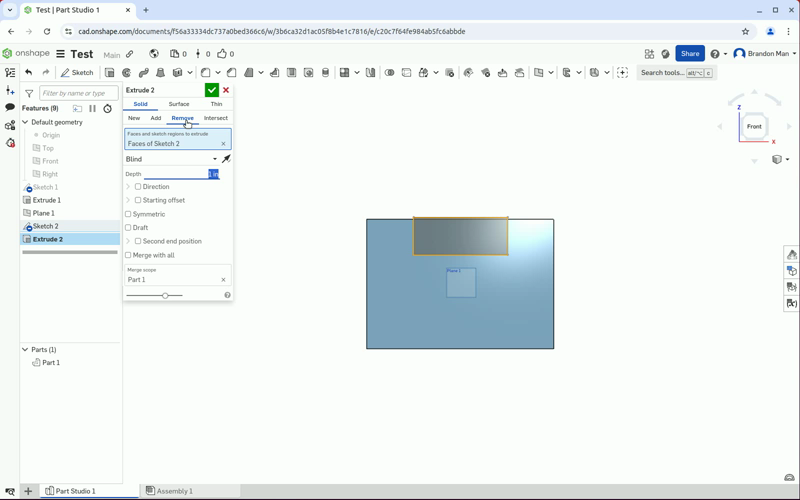
text(23.108)
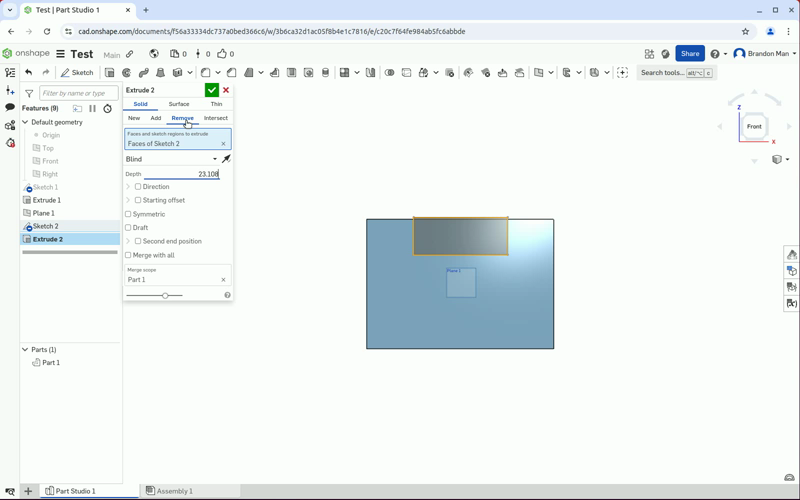
key(tab, 6)
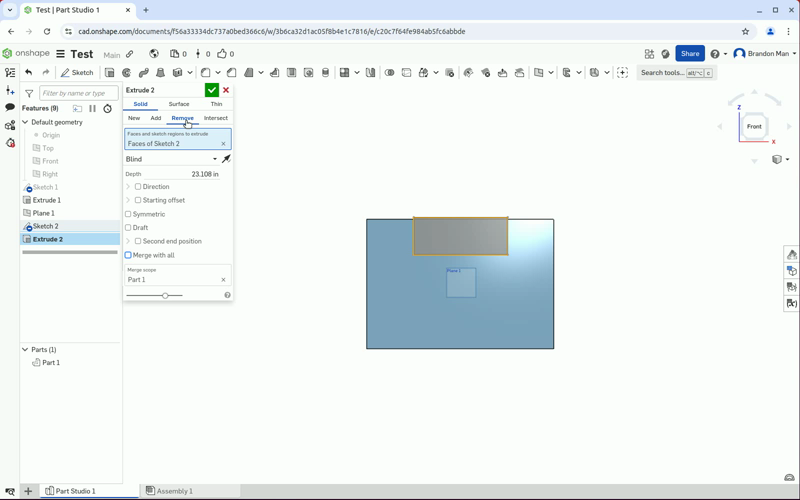
key(space)
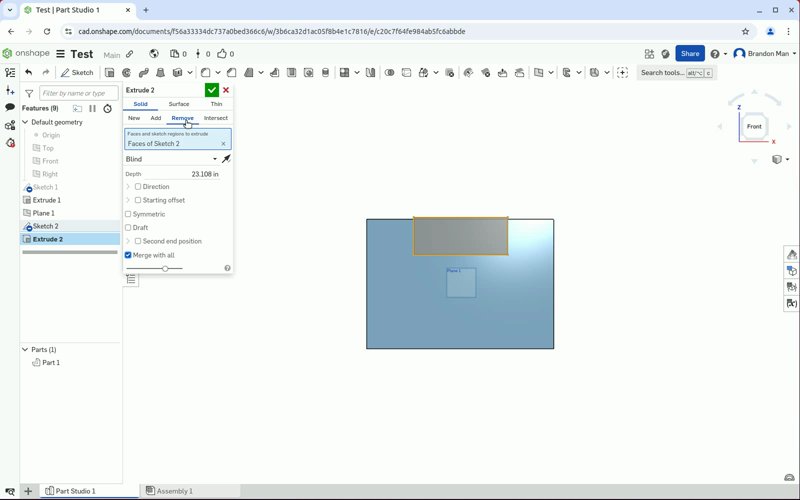
key(enter)
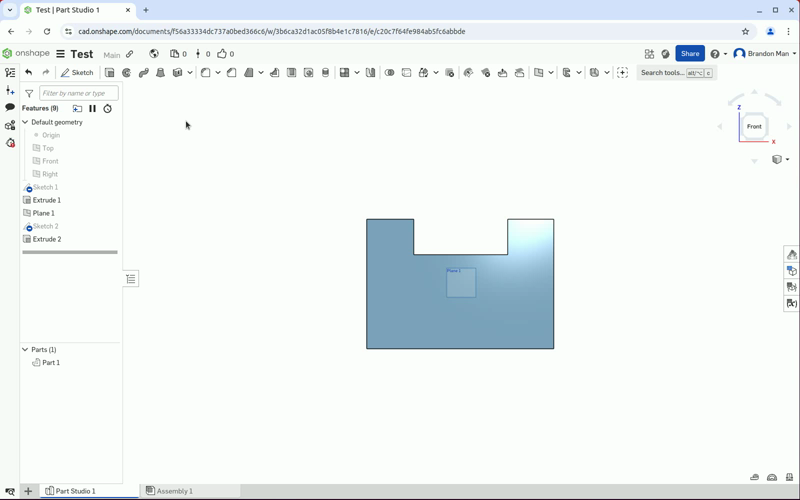
key(shift+h)
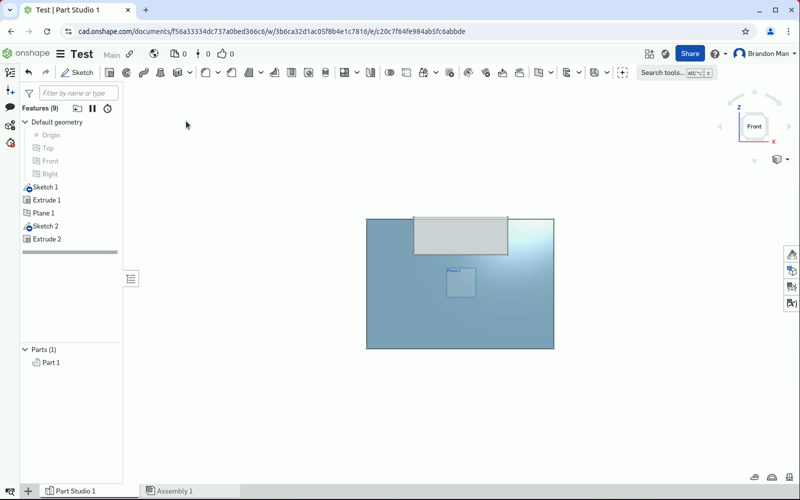
key(shift+h)
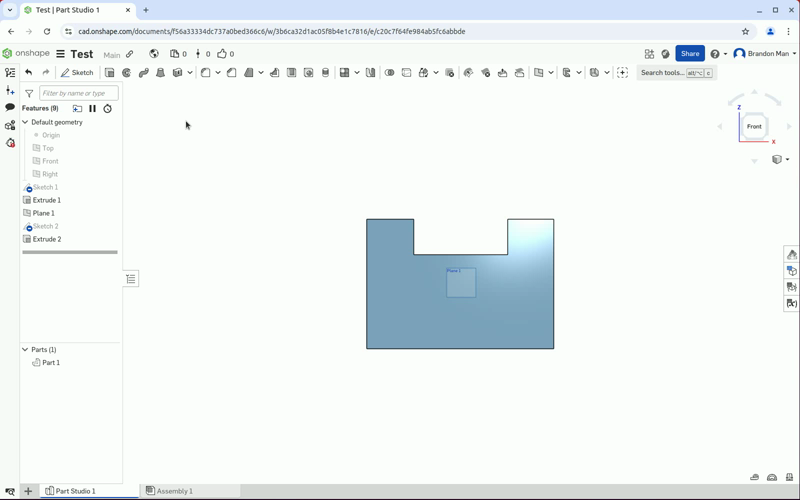
mouse_move(73, 189)
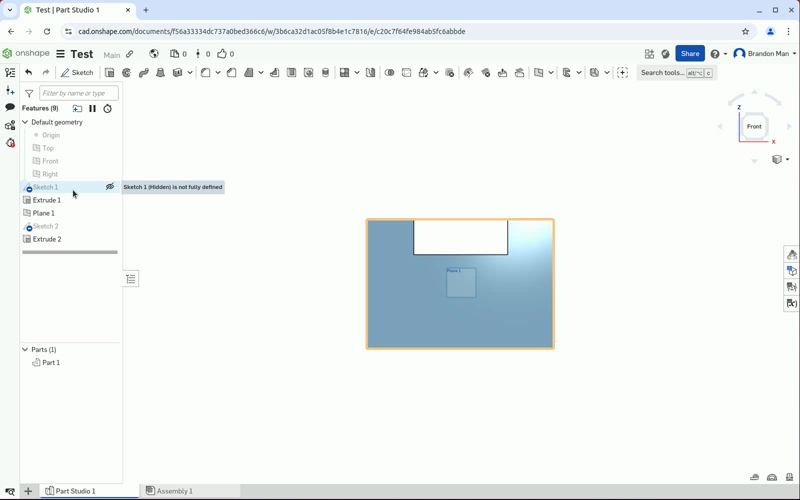
click(73, 189)
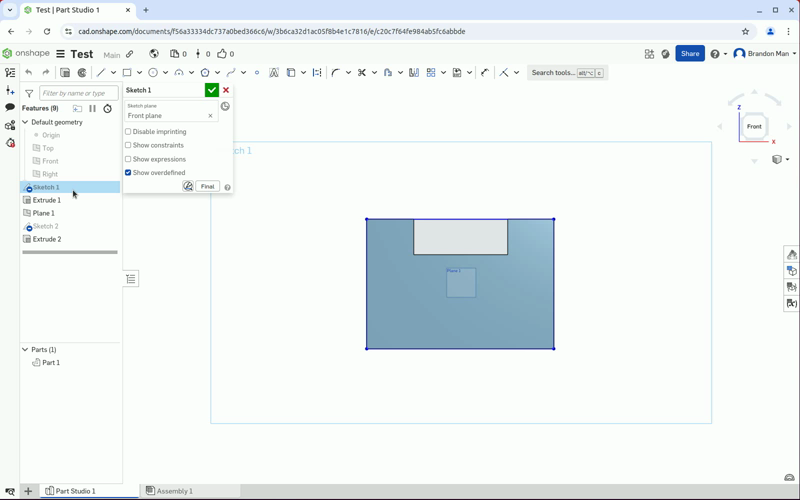
mouse_move(229, 92)
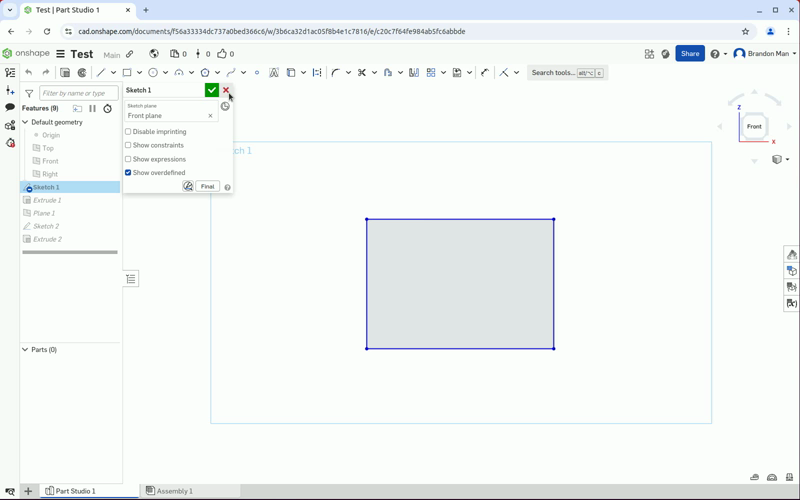
click(229, 92)
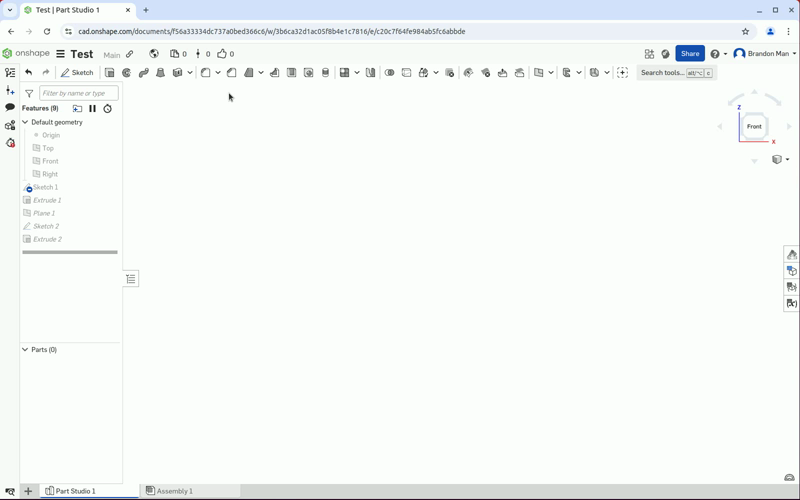
mouse_move(73, 352)
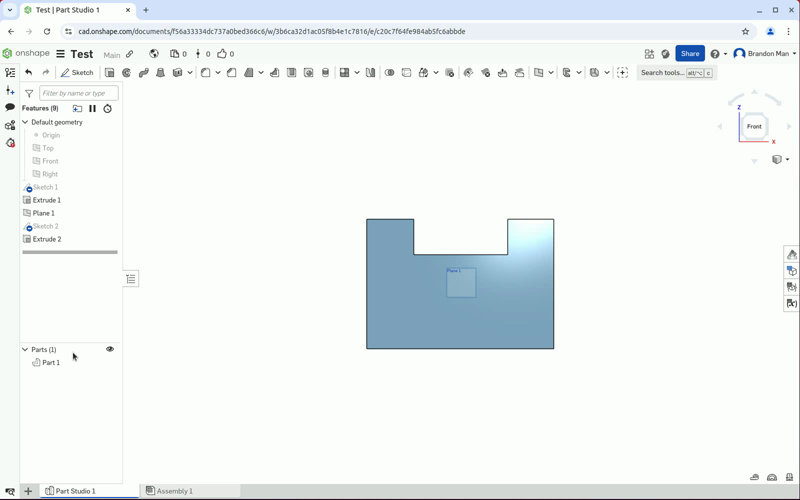
key(y)
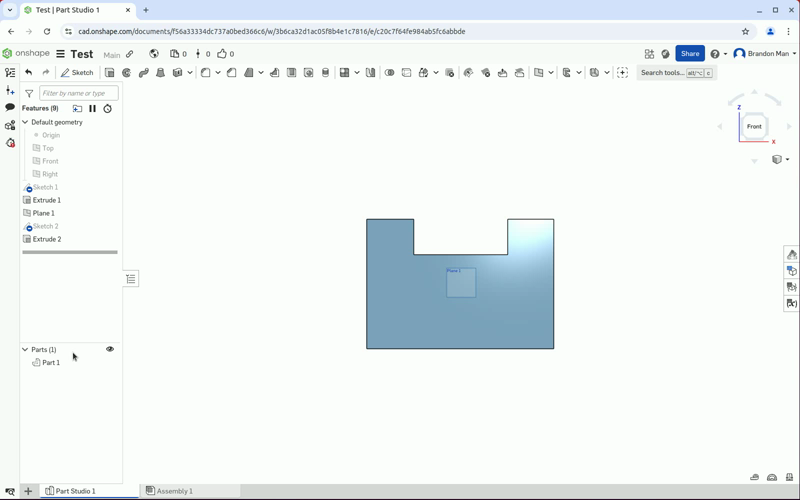
key(shift+p)
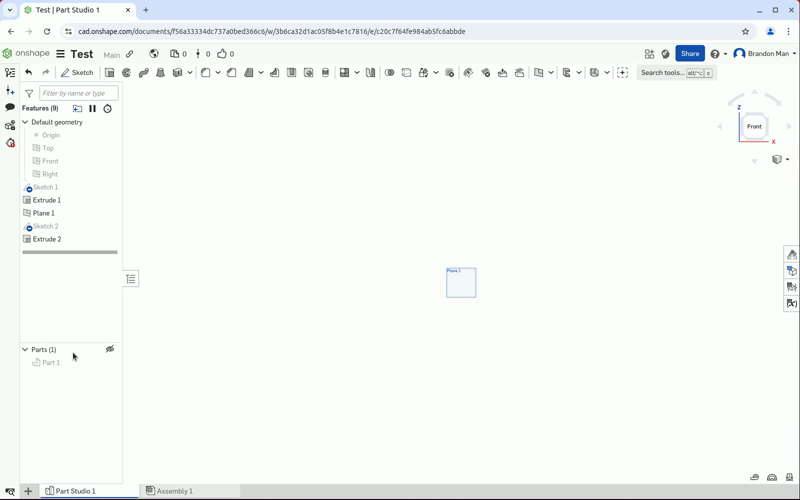
key(space)
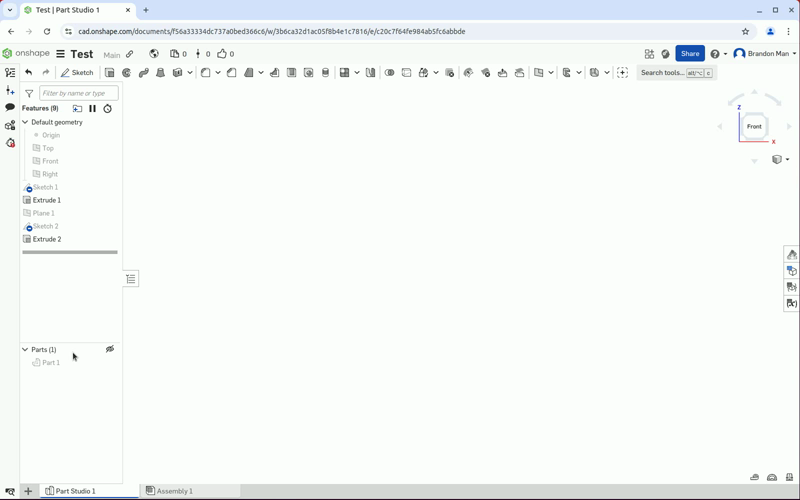
key_down(shift)
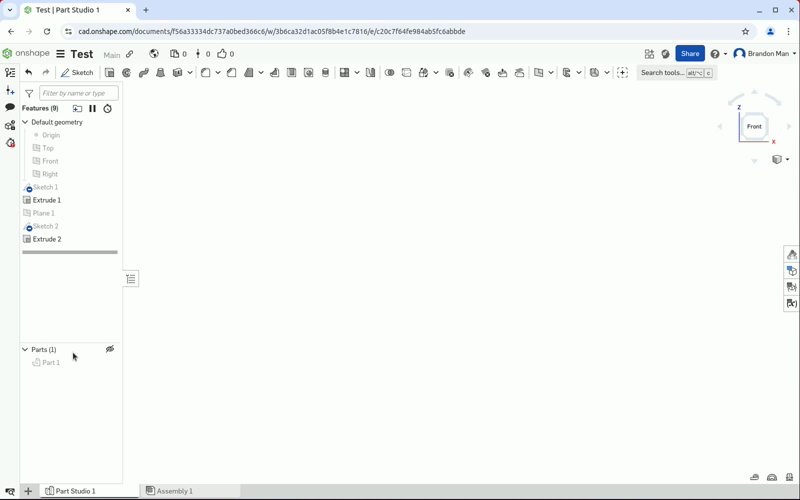
key(left)
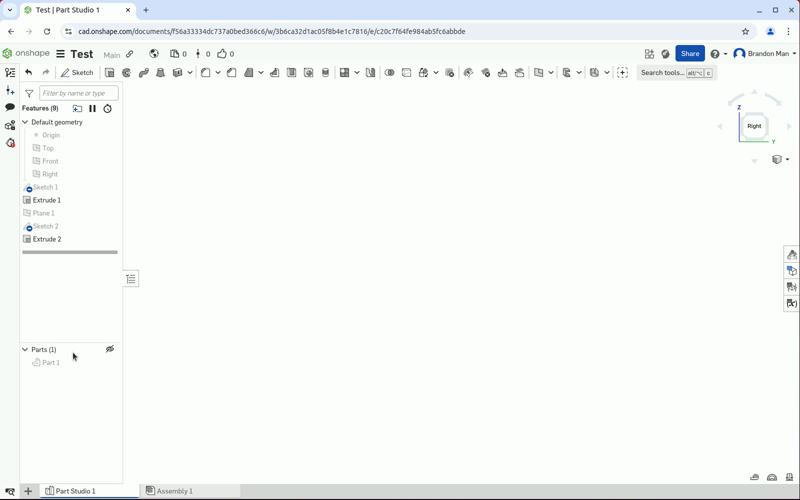
key_up(shift)
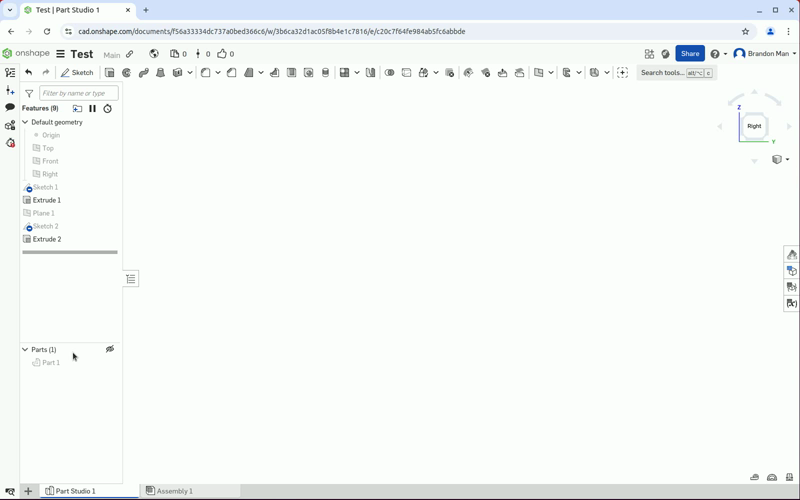
mouse_move(73, 352)
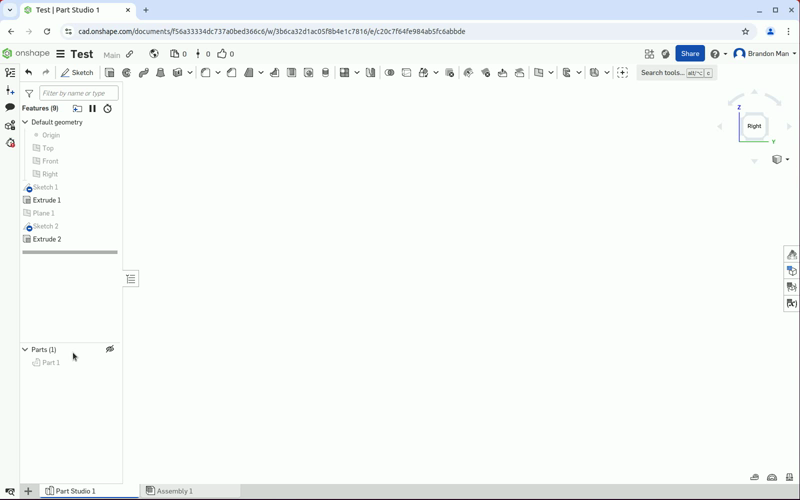
key(shift+y)
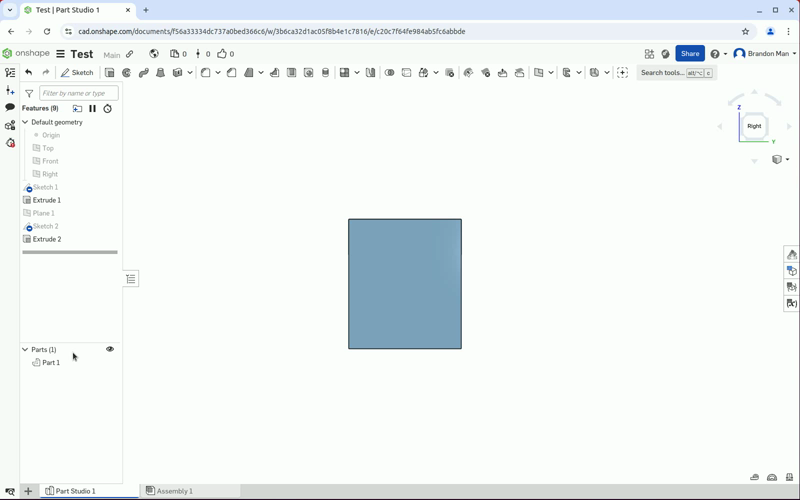
mouse_move(541, 75)
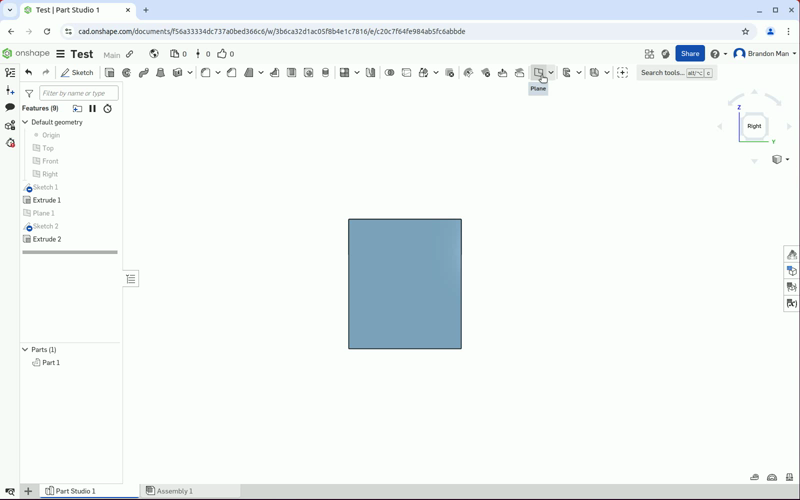
click(541, 75)
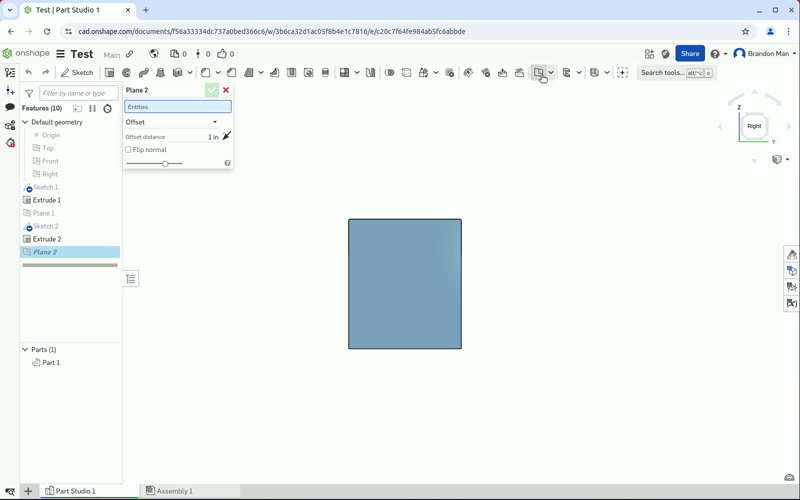
mouse_move(73, 176)
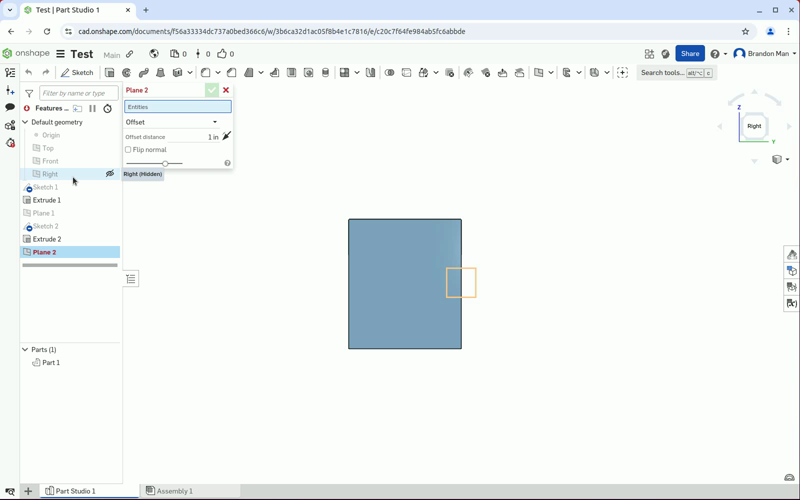
click(73, 176)
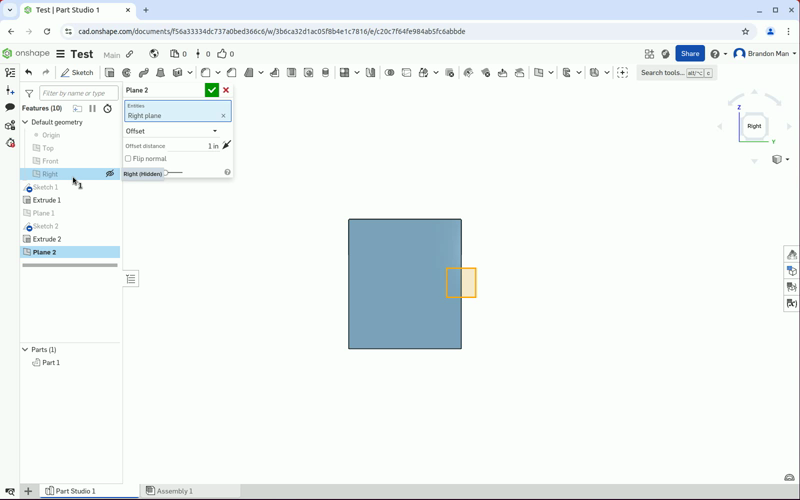
key(tab, 2)
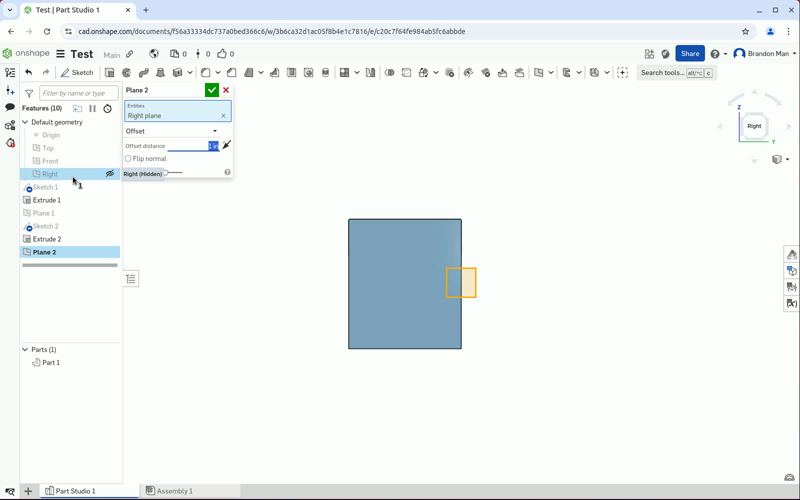
text(19.257)
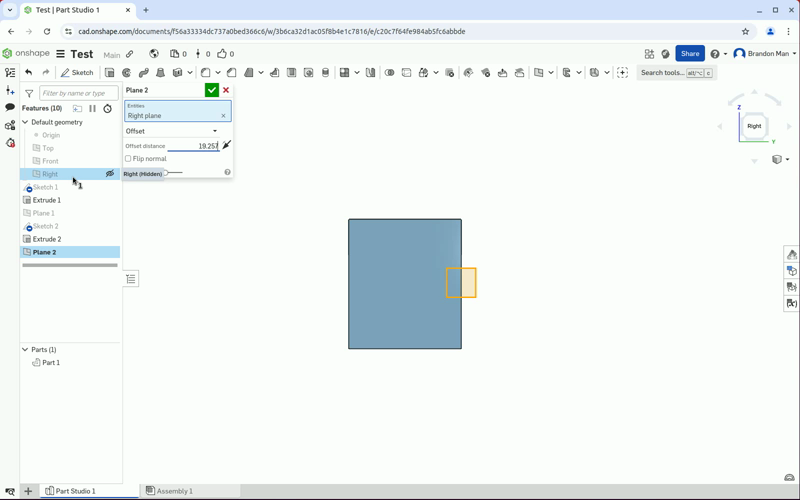
key(enter, 2)
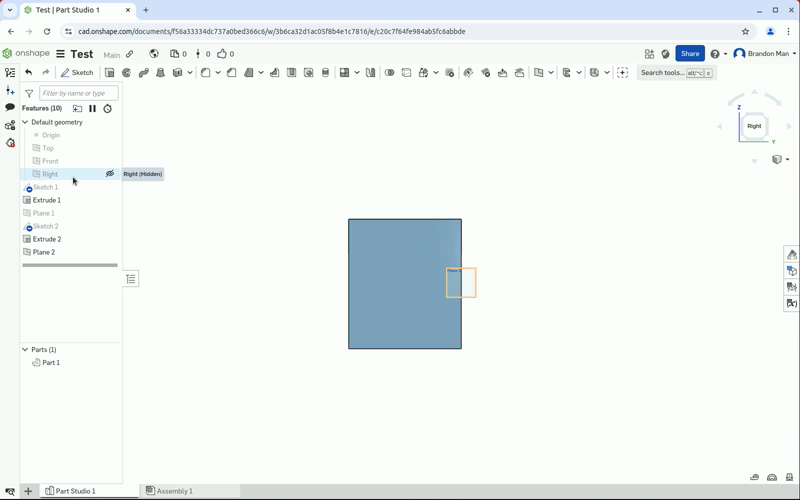
key(shift+s)
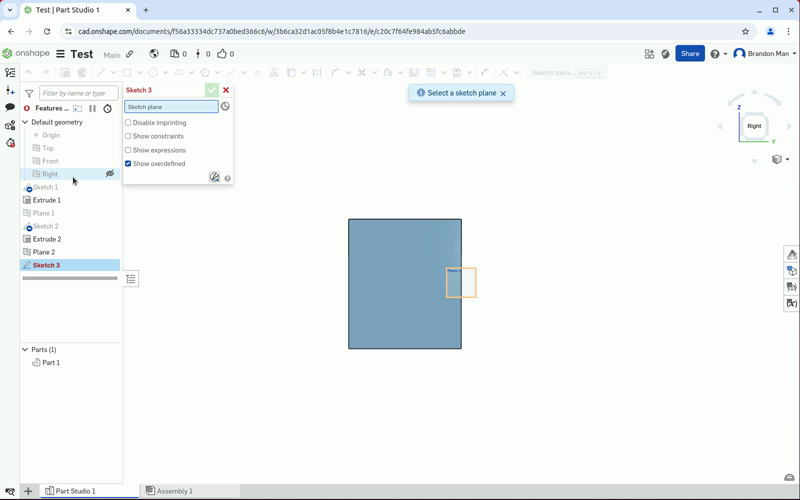
mouse_move(73, 254)
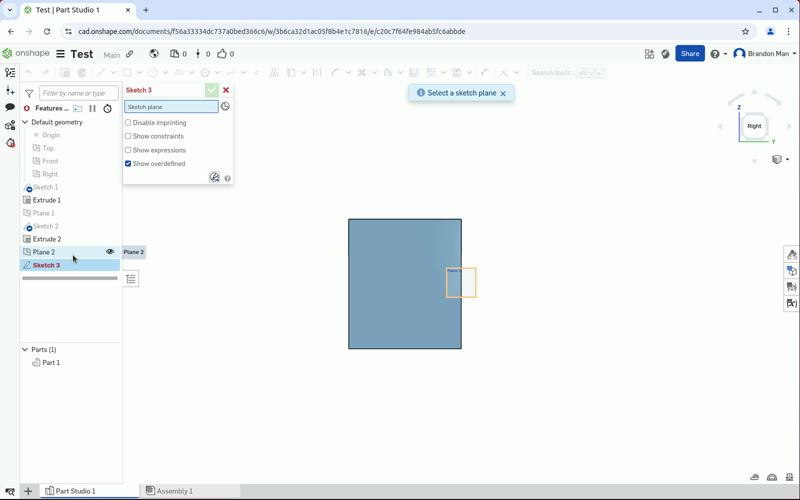
click(73, 254)
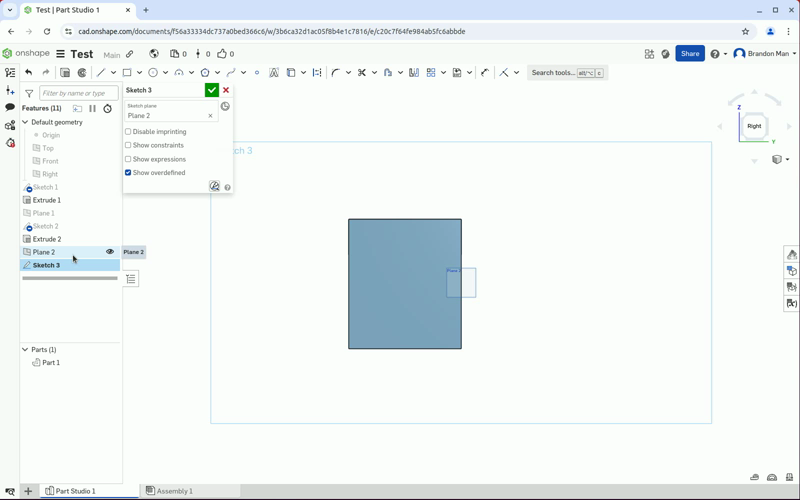
mouse_move(73, 352)
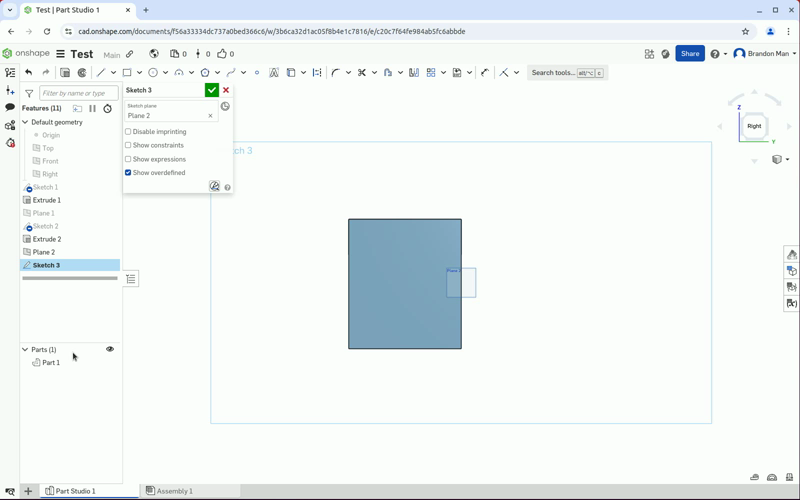
key(y)
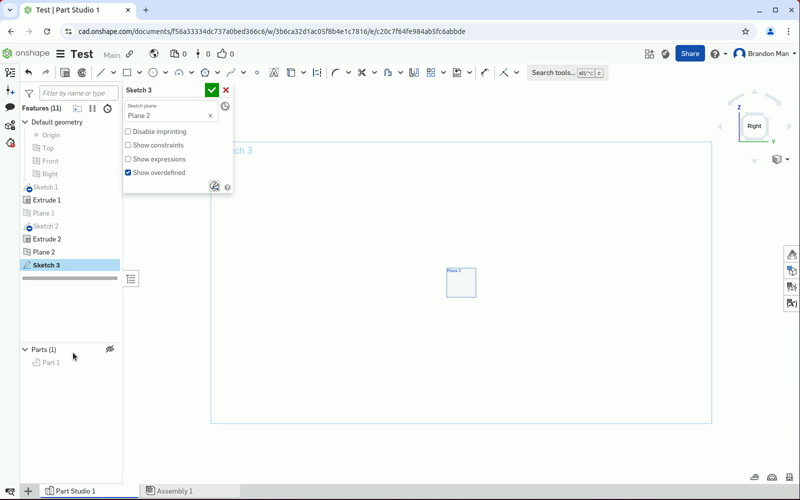
key(l)
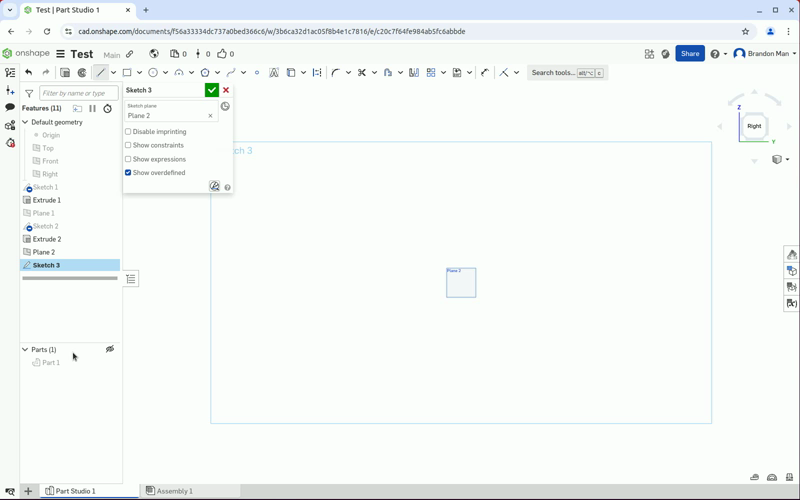
key_down(shift)
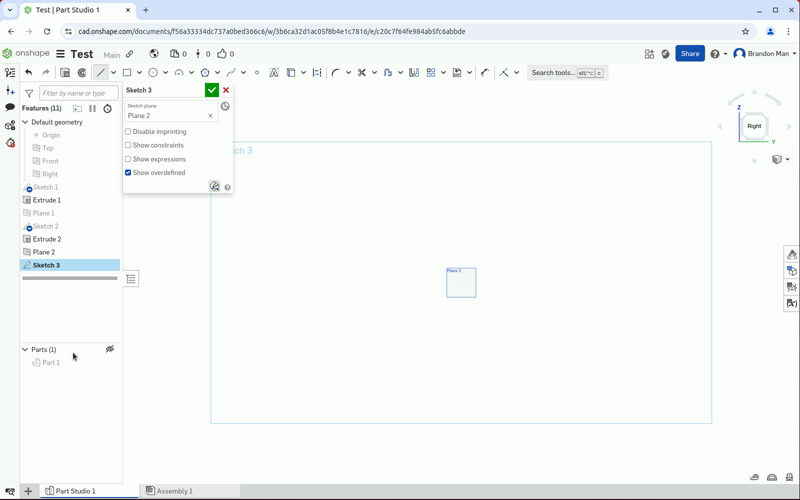
mouse_move(376, 273)
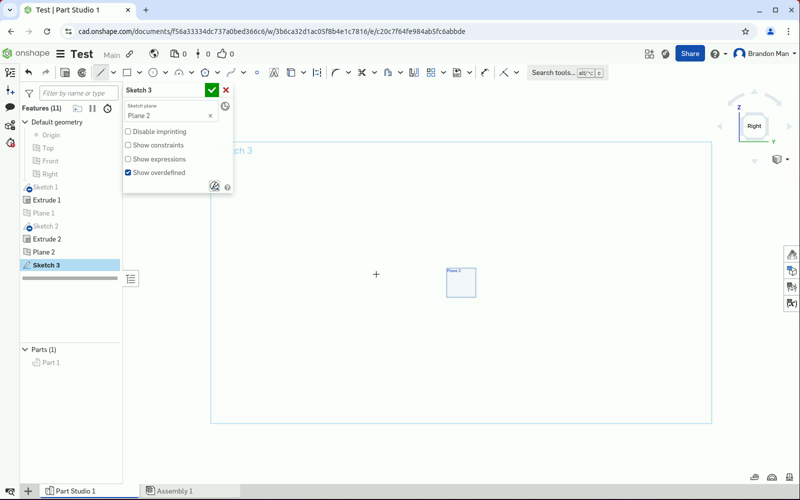
click(376, 273)
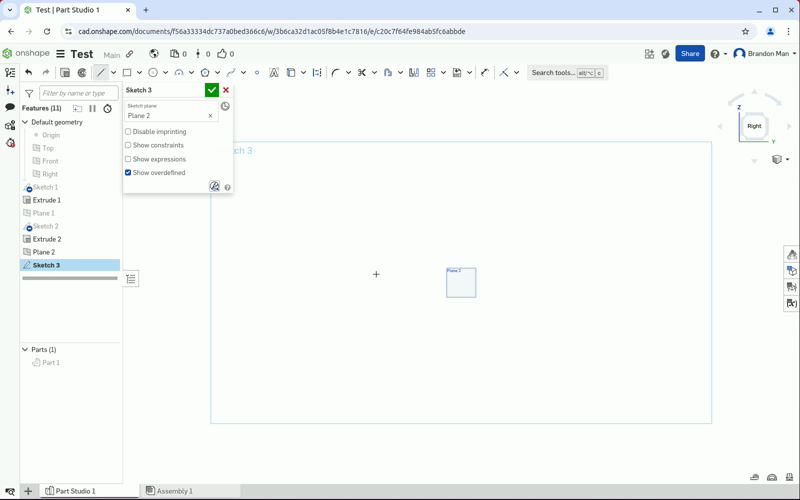
key_up(shift)
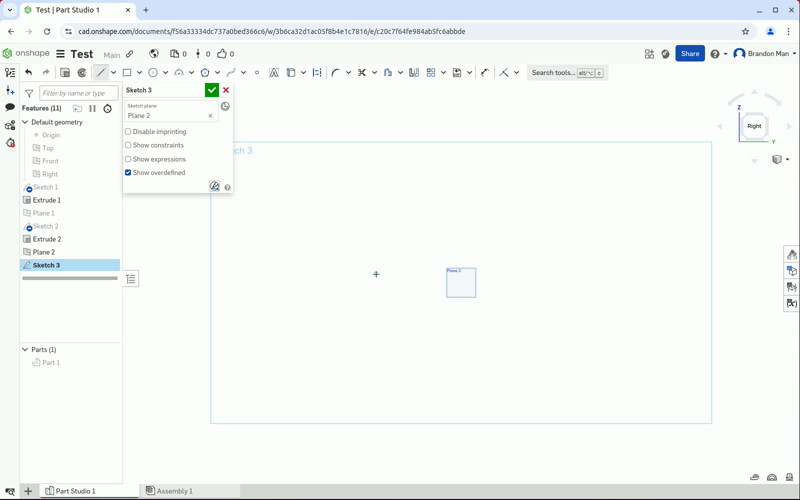
key_down(shift)
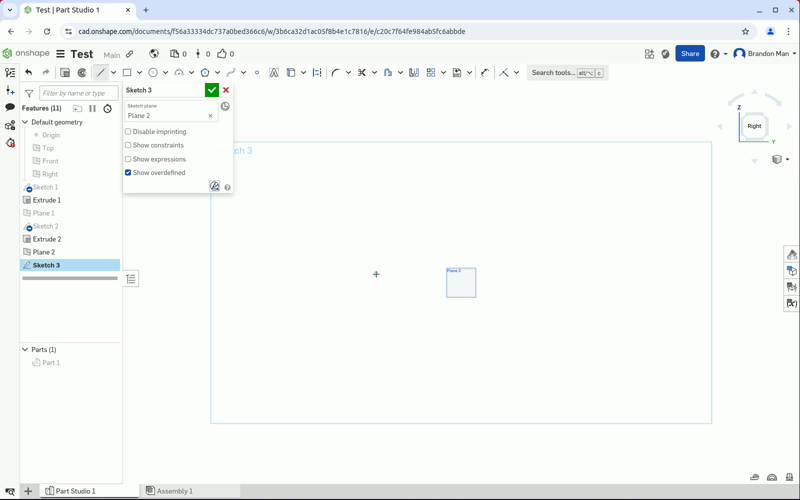
mouse_move(406, 273)
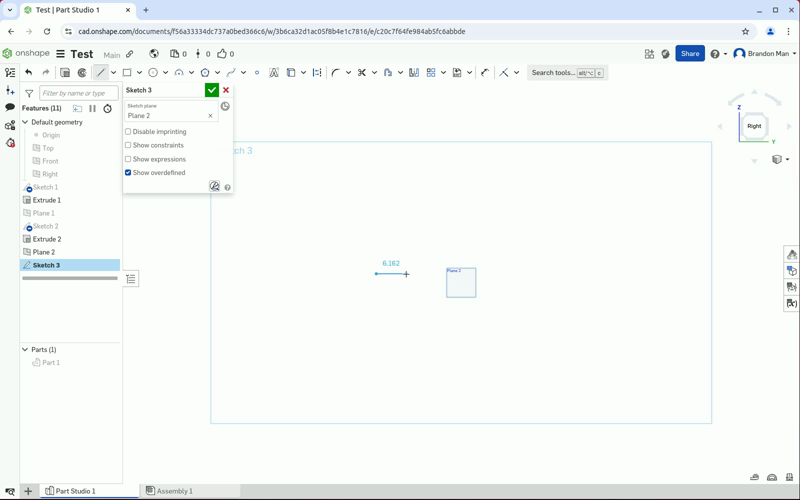
mouse_move(433, 273)
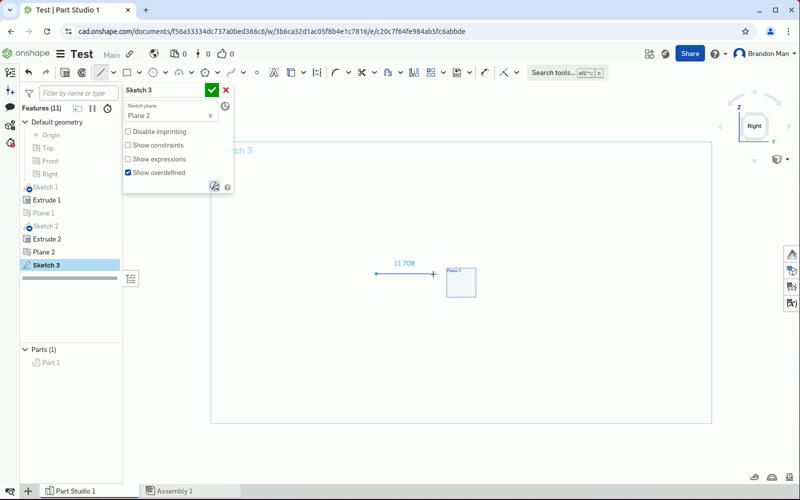
click(433, 273)
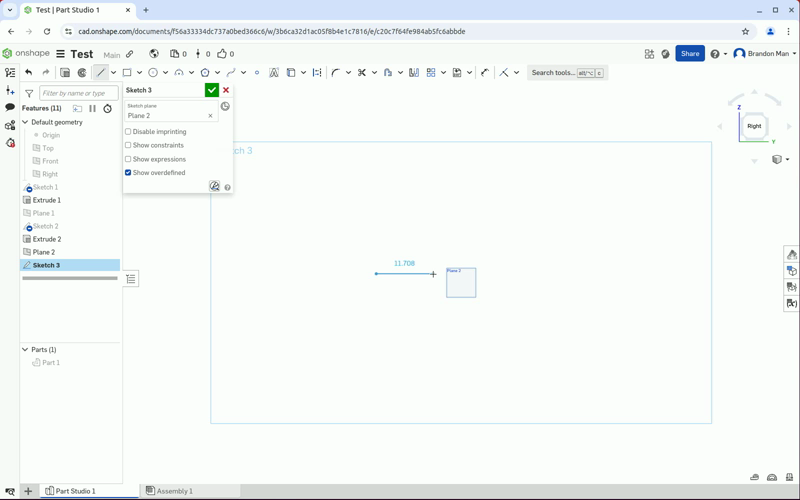
key_up(shift)
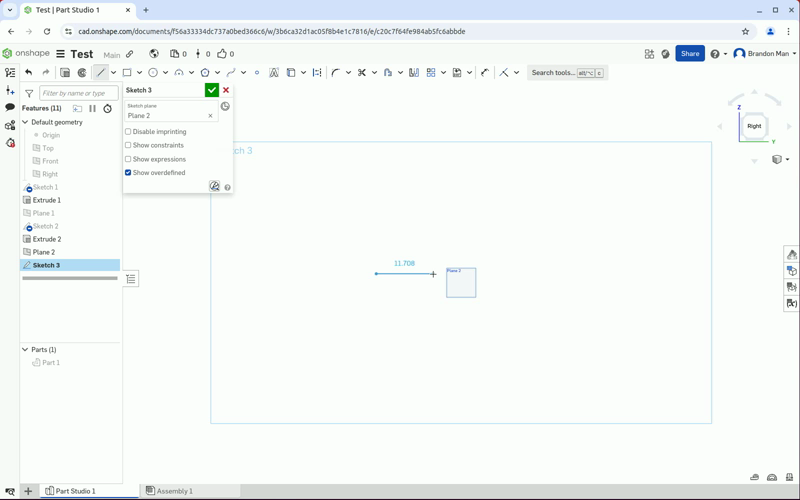
key_down(shift)
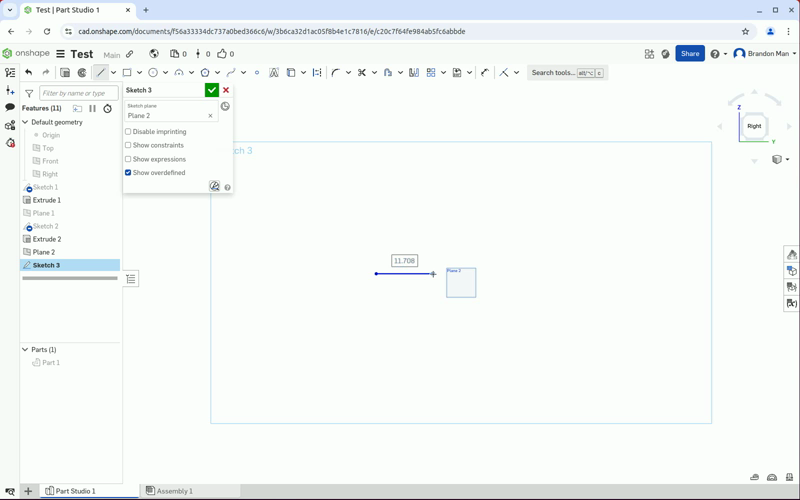
mouse_move(463, 273)
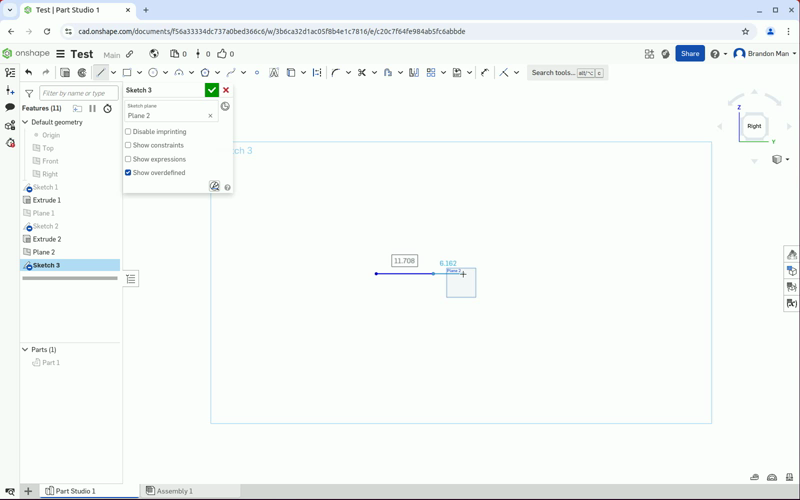
mouse_move(433, 216)
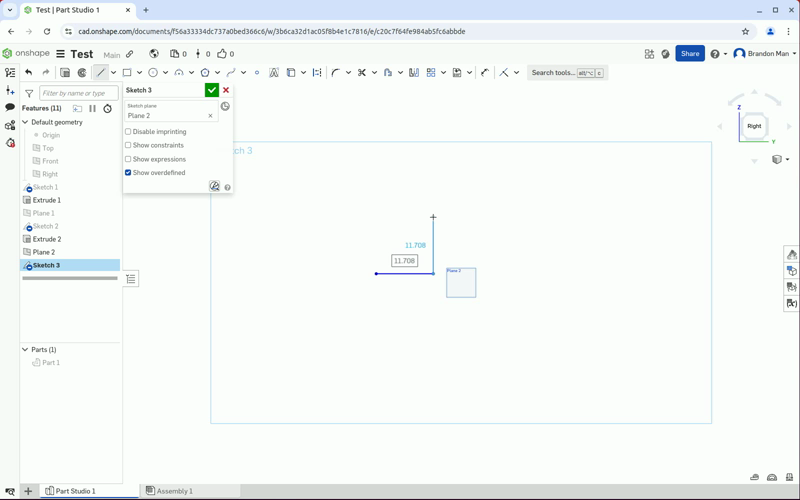
click(433, 216)
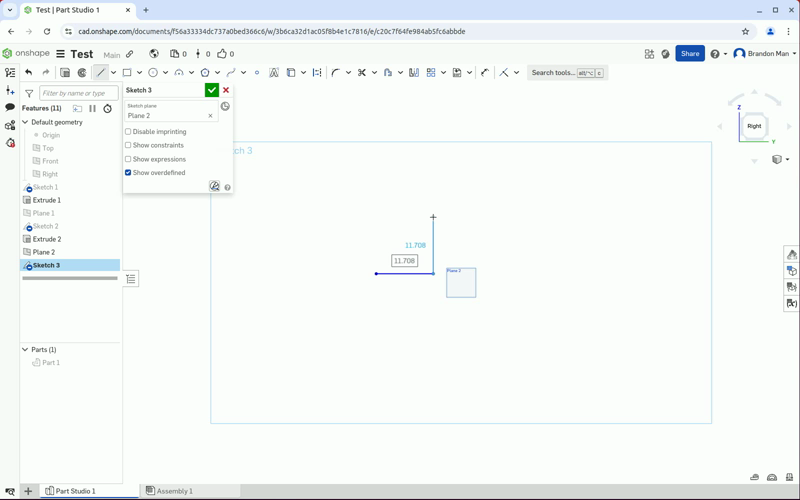
key_up(shift)
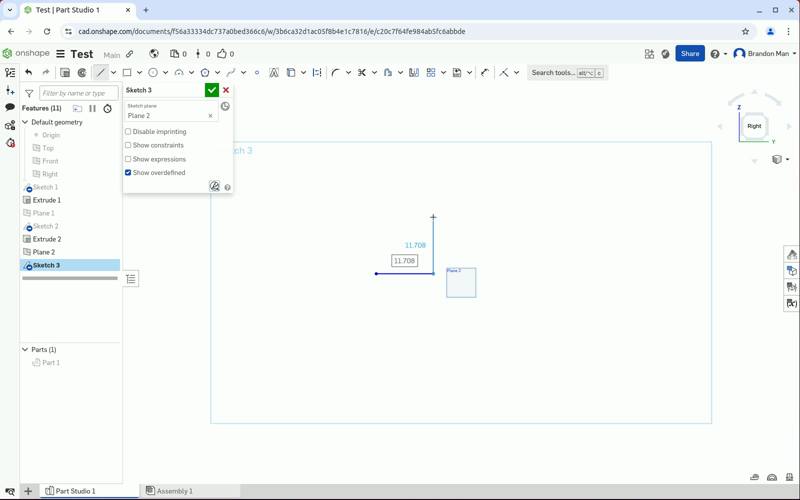
key_down(shift)
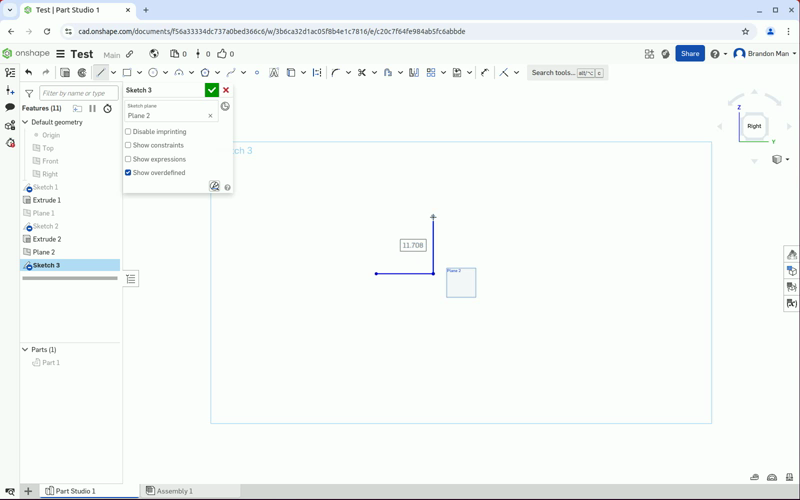
mouse_move(463, 216)
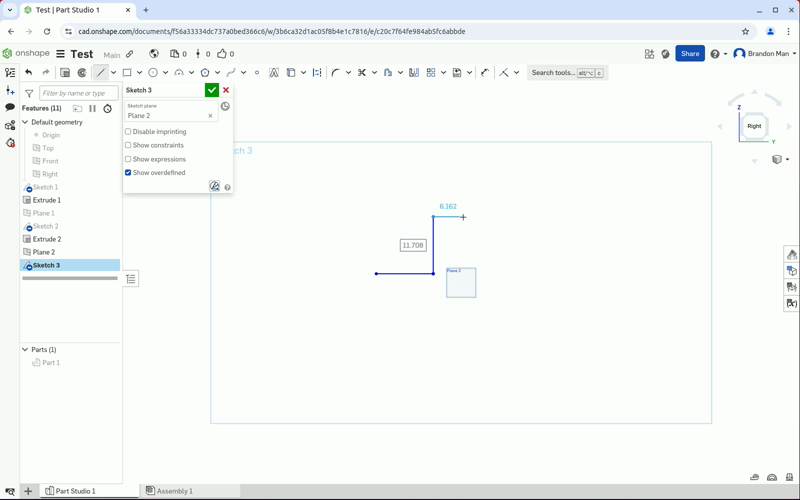
mouse_move(376, 216)
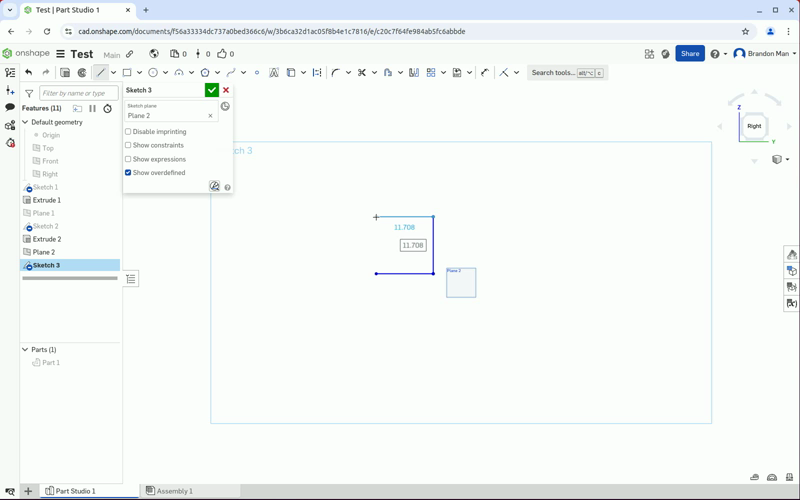
click(376, 216)
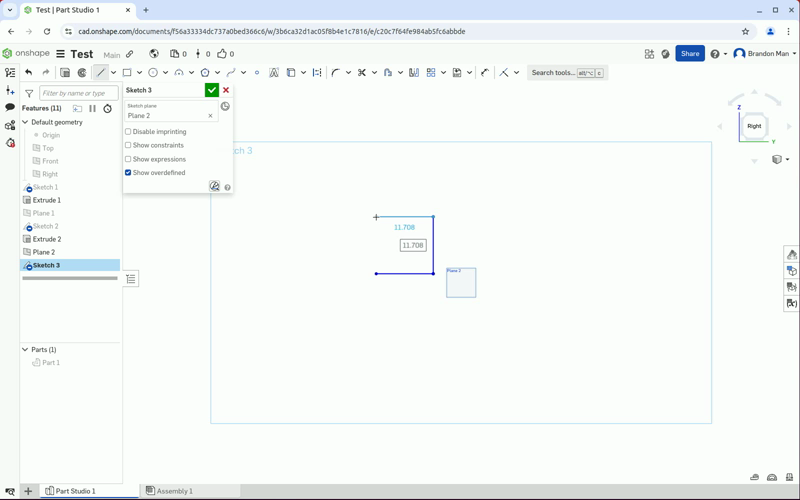
key_up(shift)
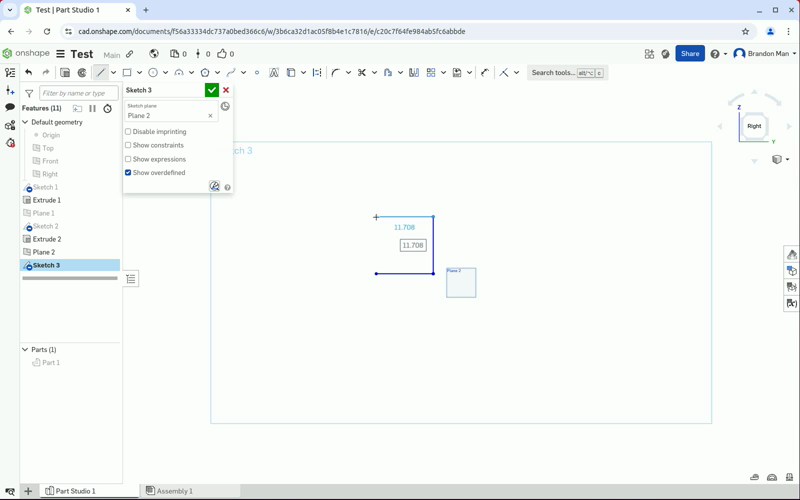
mouse_move(406, 216)
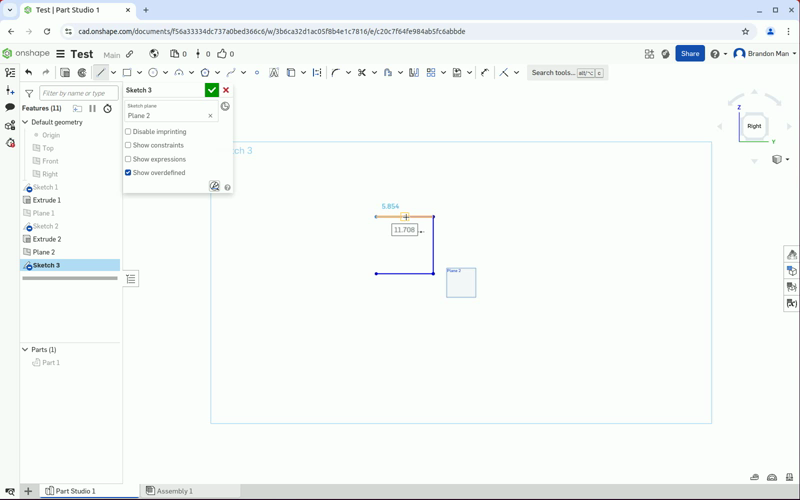
key_down(shift)
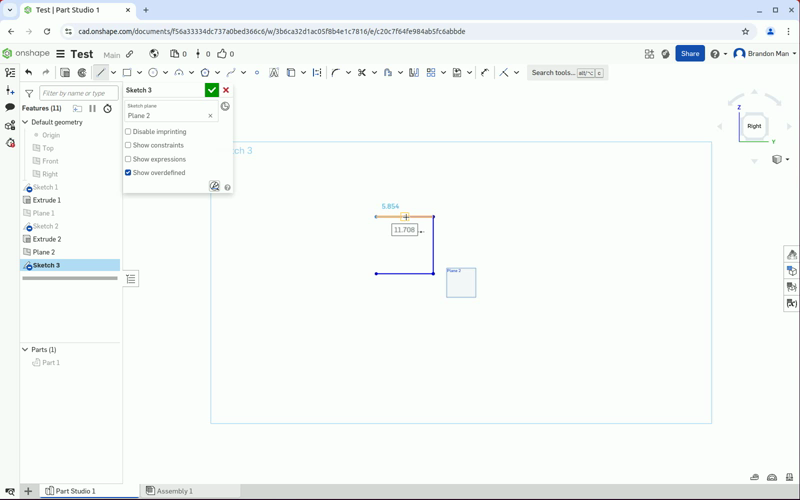
mouse_move(376, 273)
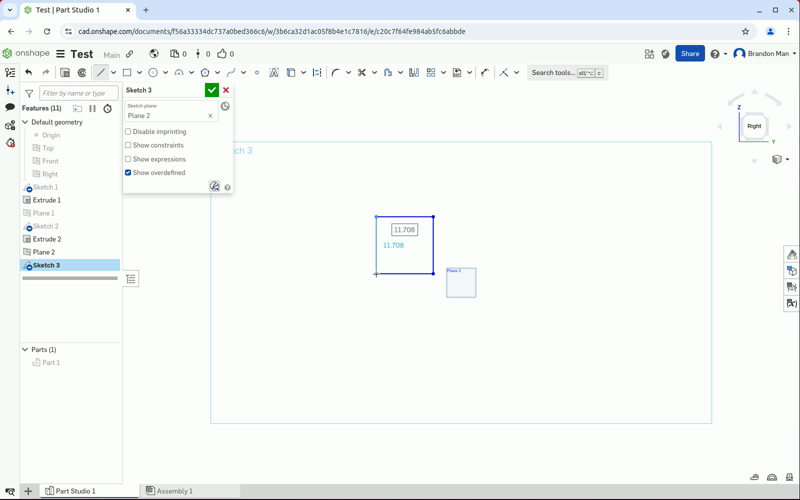
key_up(shift)
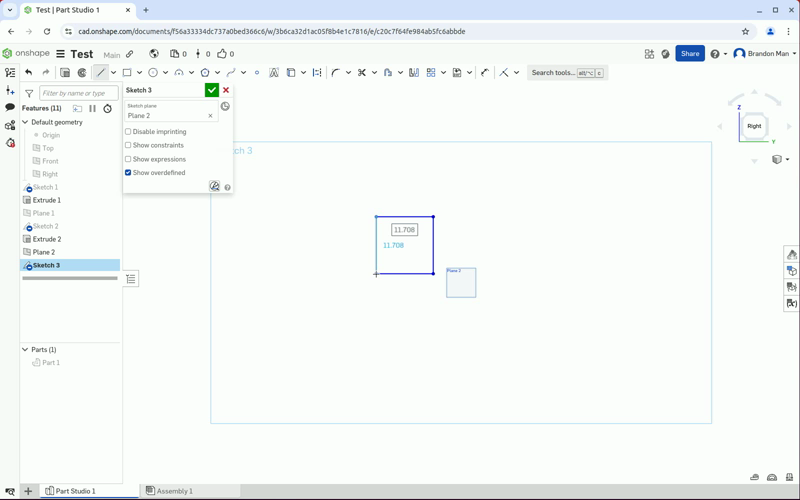
click(376, 273)
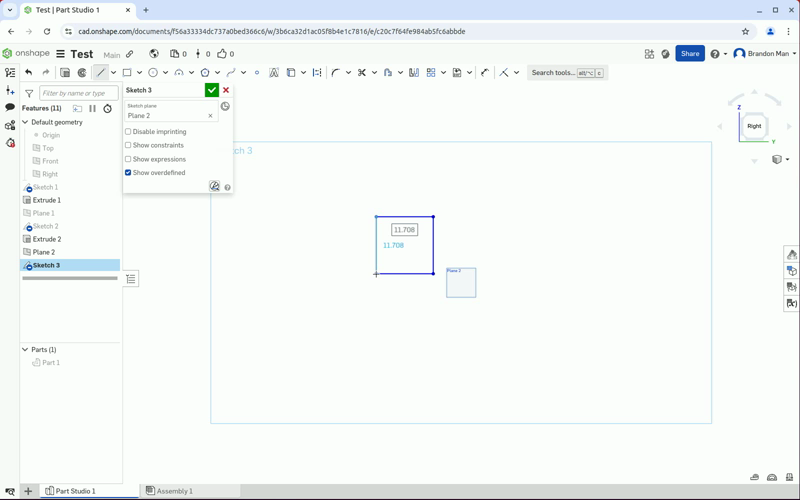
key(esc)
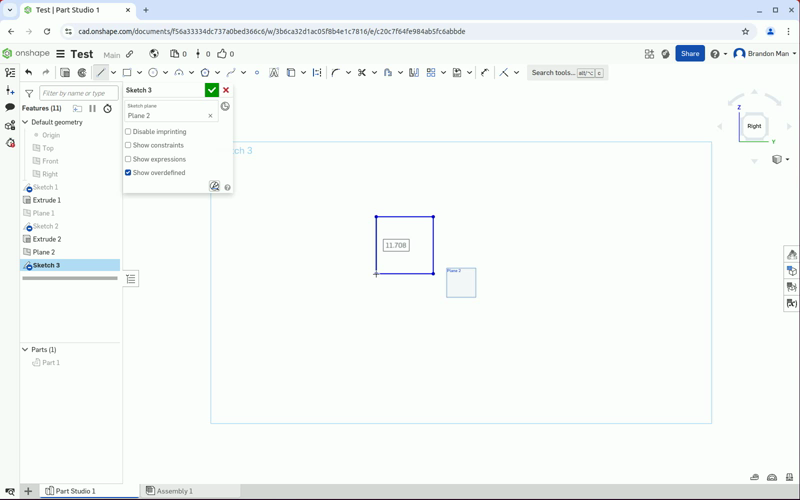
mouse_move(386, 228)
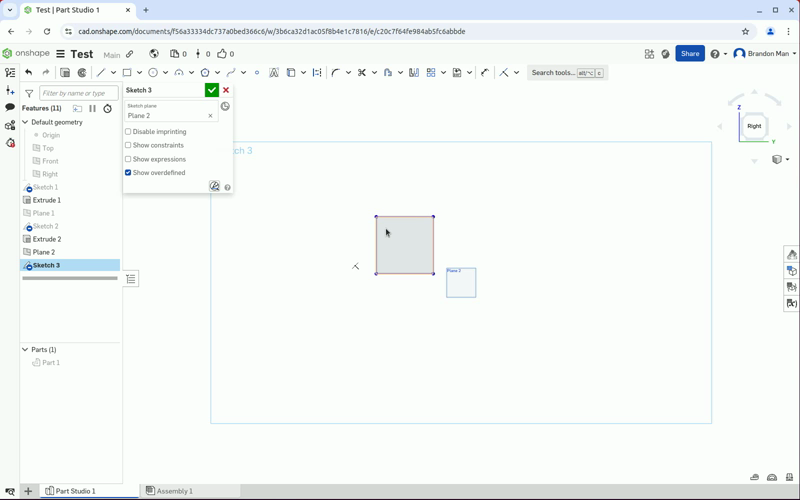
click(386, 228)
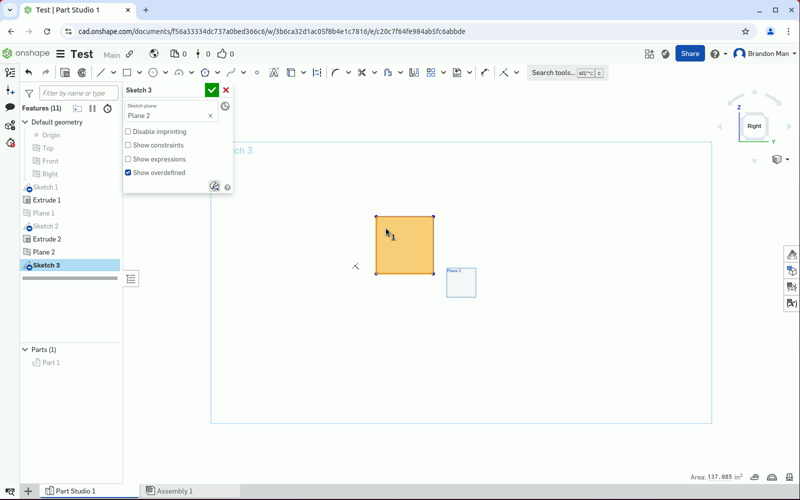
mouse_move(73, 352)
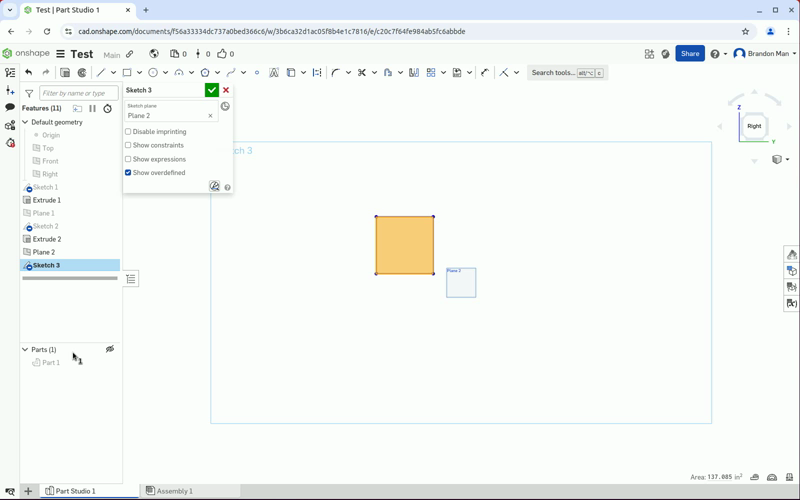
key(shift+y)
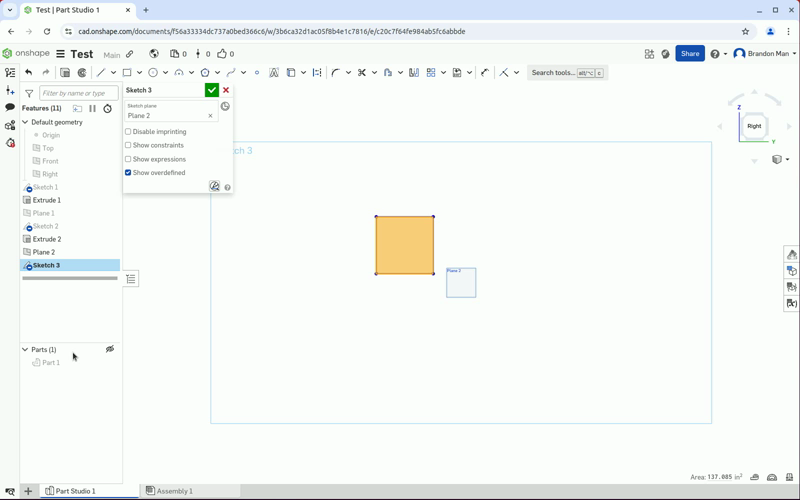
key(shift+e)
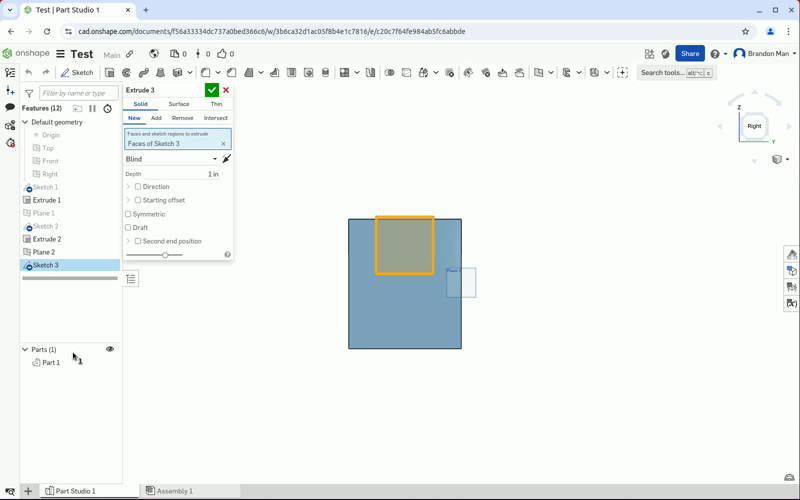
mouse_move(143, 106)
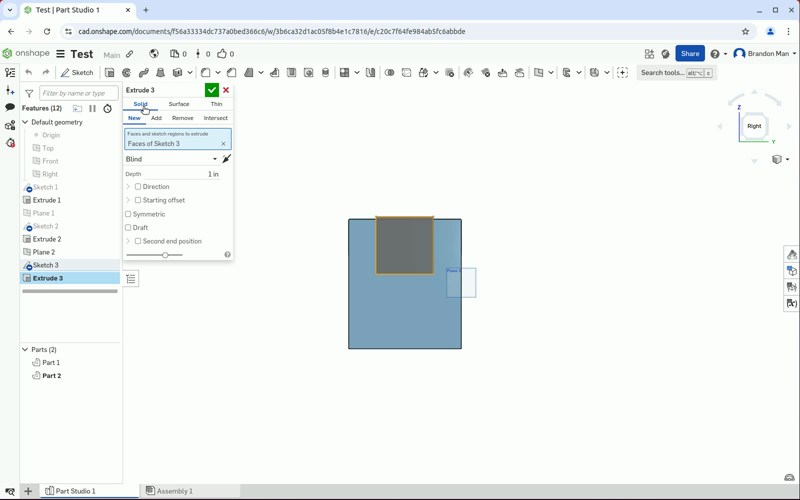
click(143, 106)
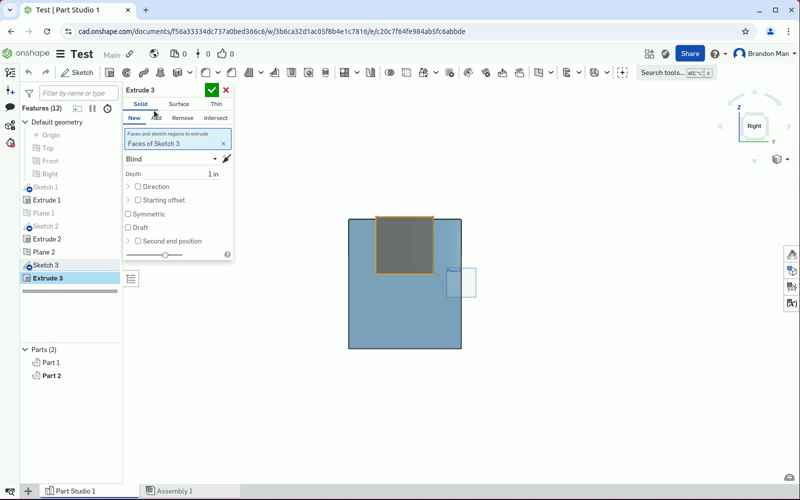
mouse_move(186, 120)
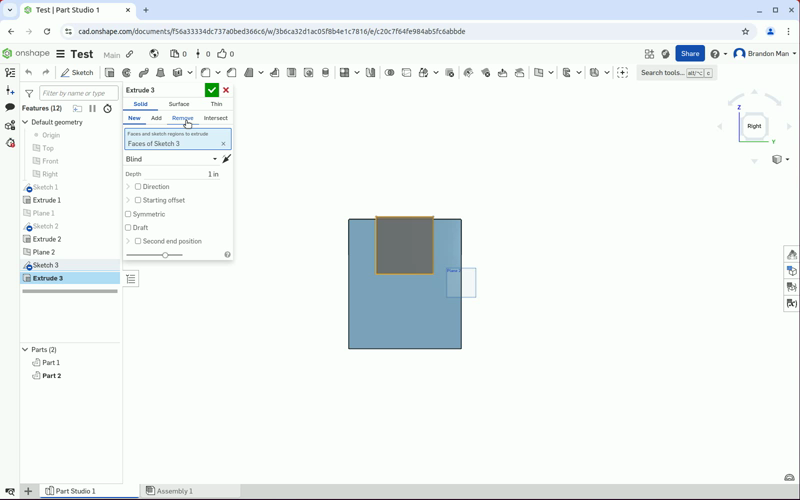
click(186, 120)
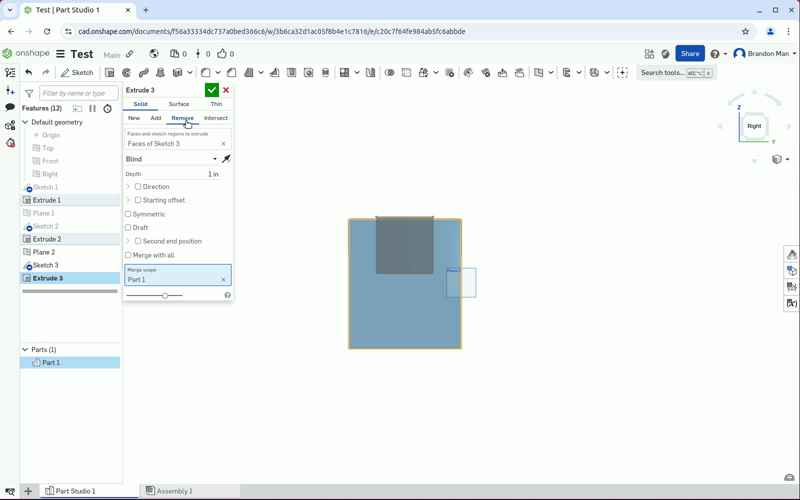
key(tab, 4)
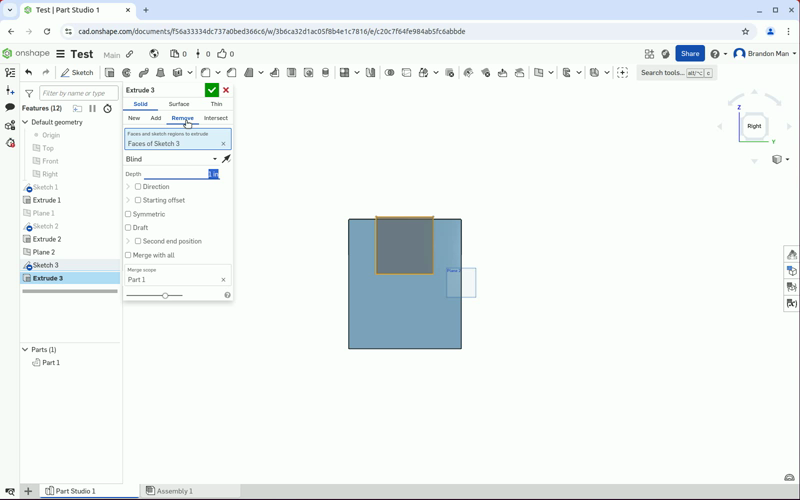
text(30.811)
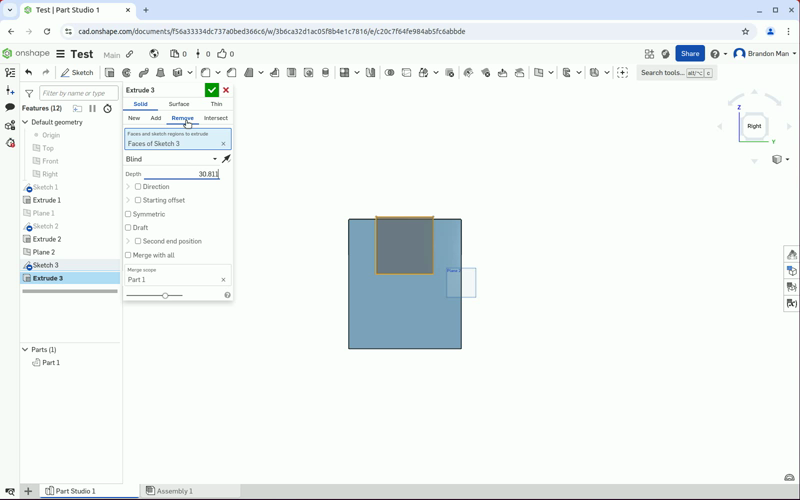
key(tab, 6)
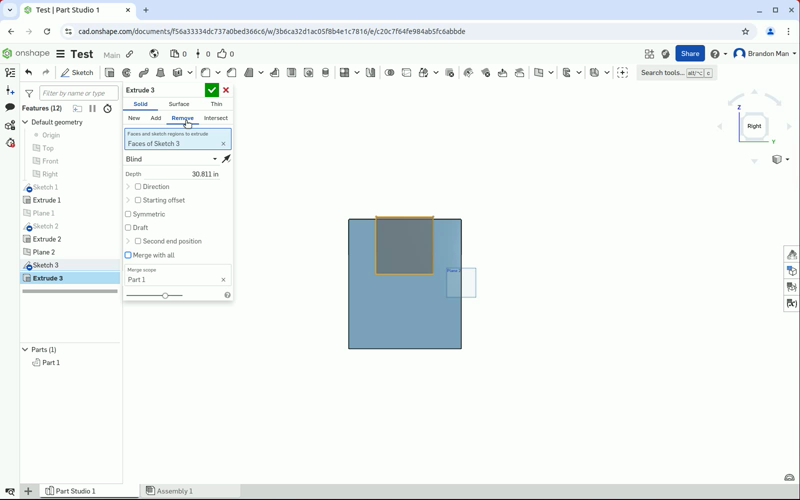
key(space)
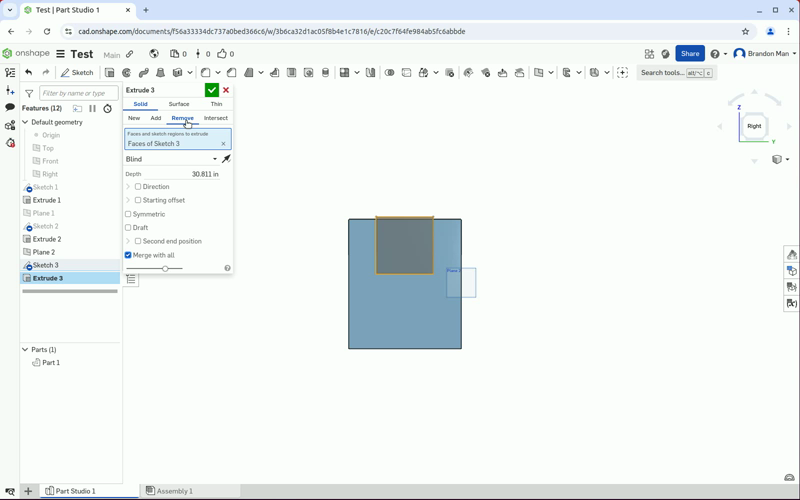
key(enter)
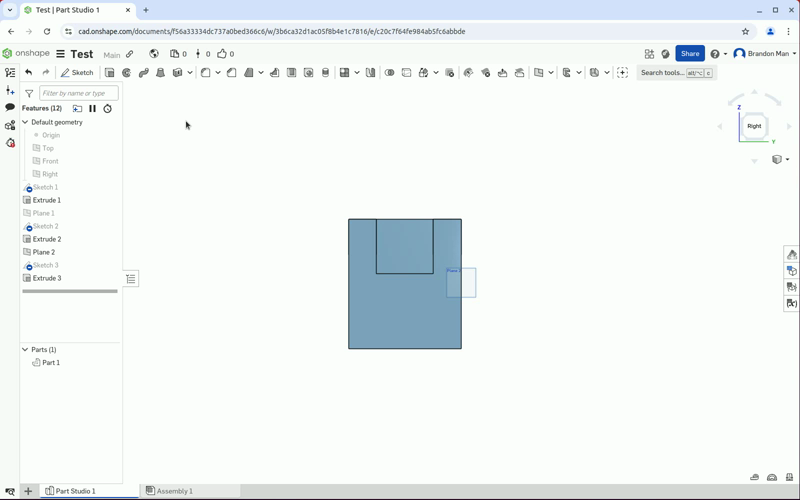
key(shift+h)
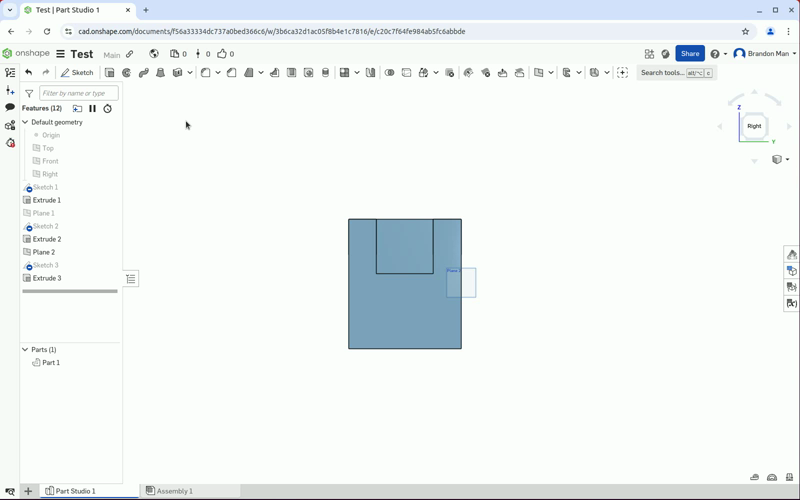
key(shift+h)
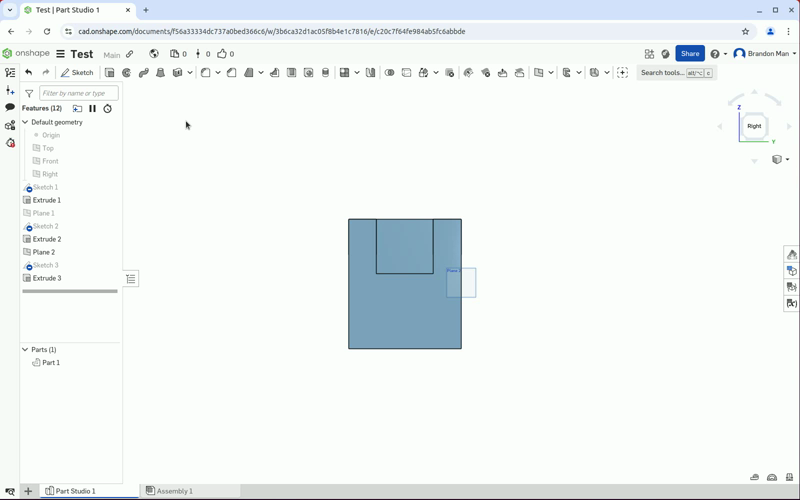
mouse_move(73, 189)
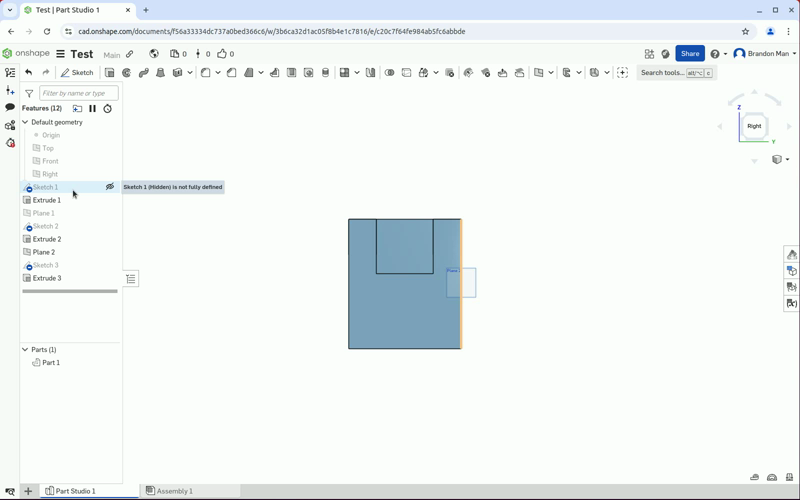
click(73, 189)
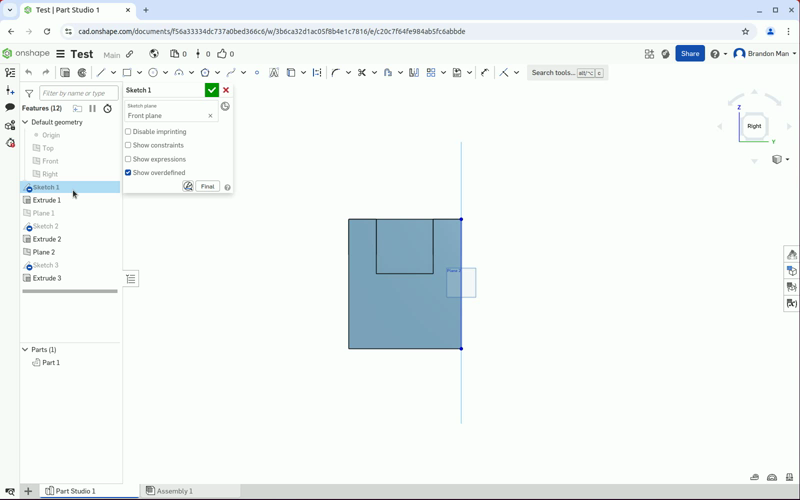
mouse_move(229, 92)
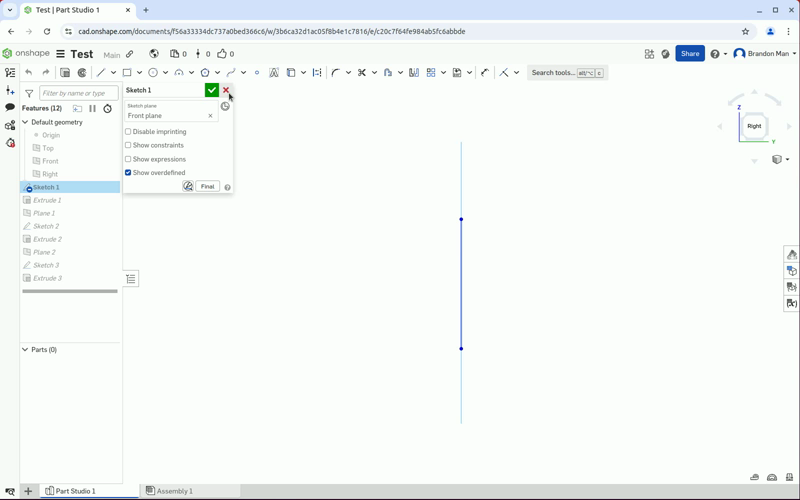
click(229, 92)
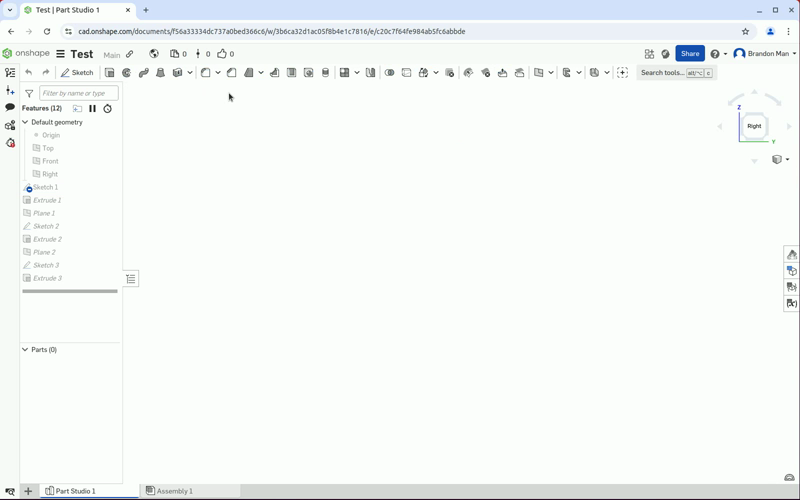
key(shift+s)
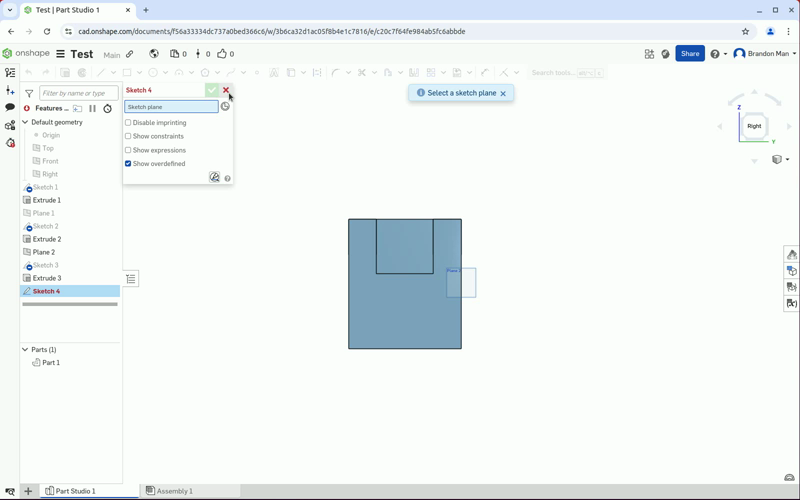
mouse_move(73, 254)
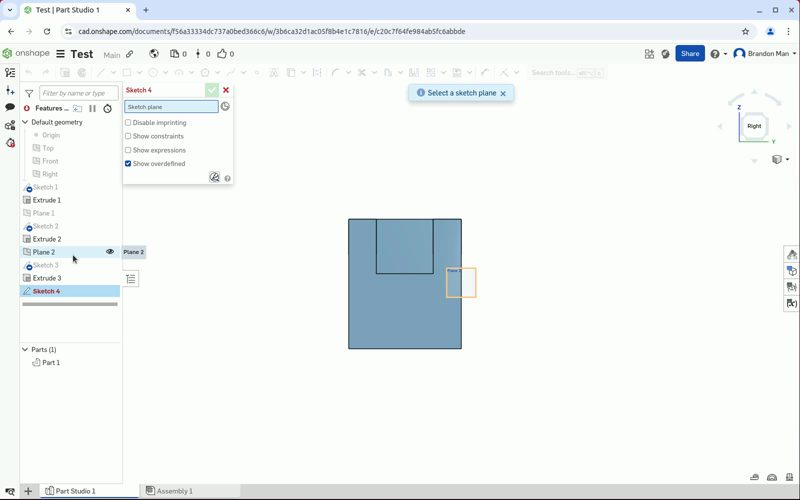
click(73, 254)
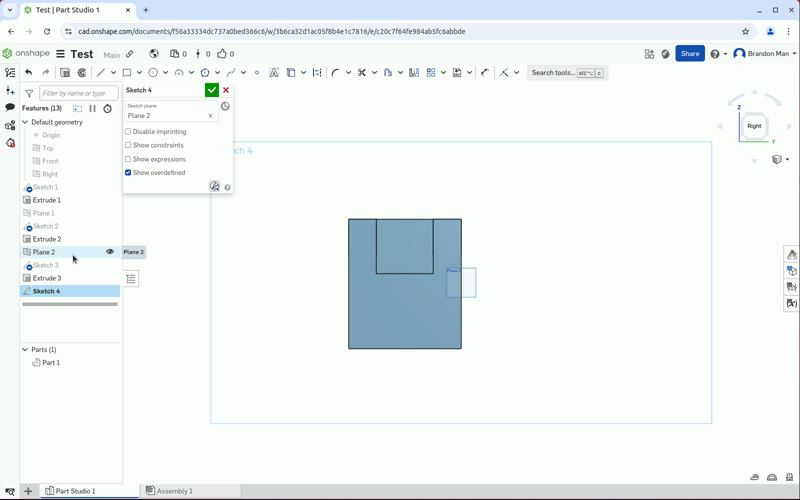
mouse_move(73, 352)
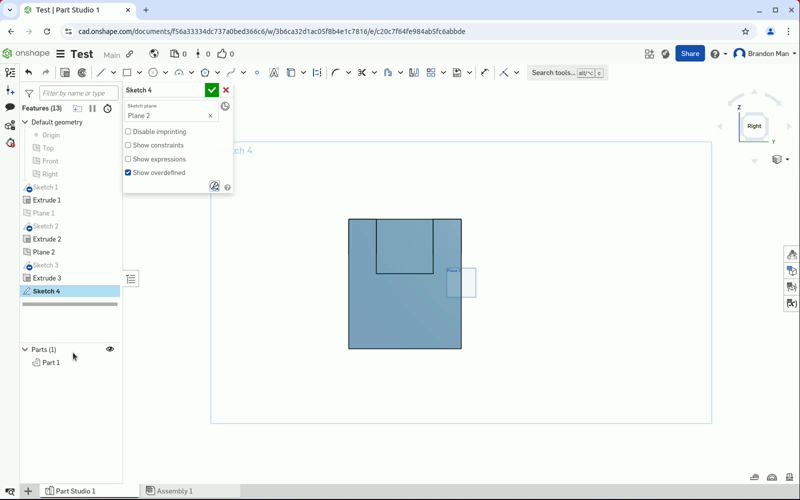
key(y)
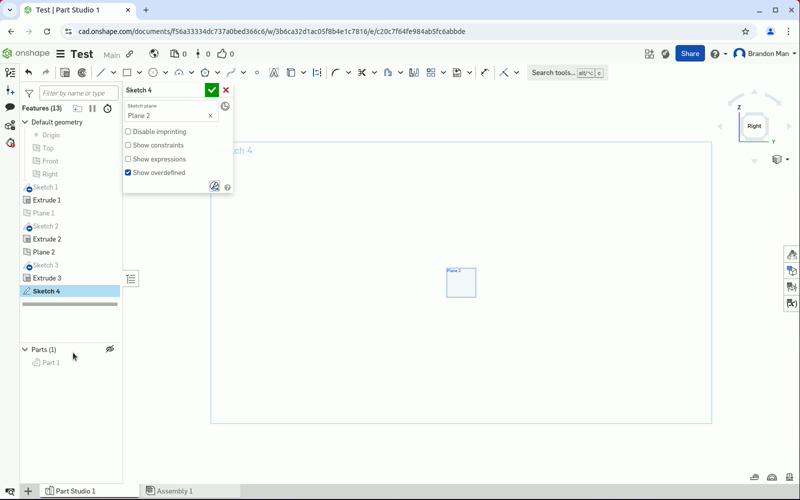
key(l)
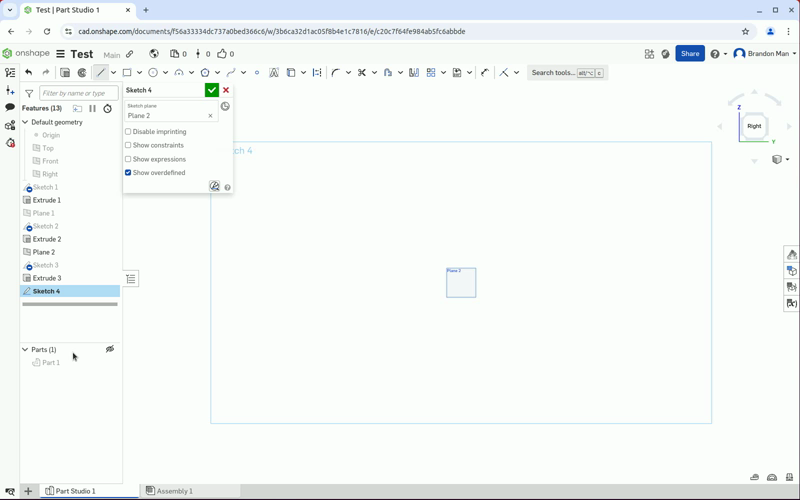
key_down(shift)
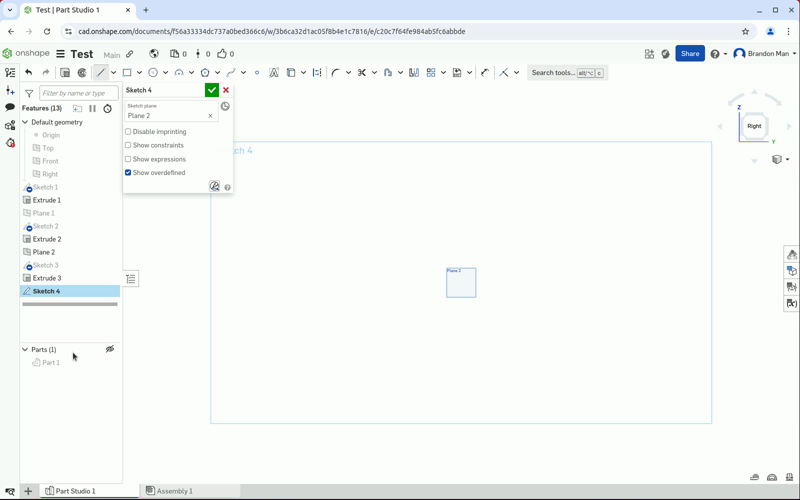
mouse_move(366, 348)
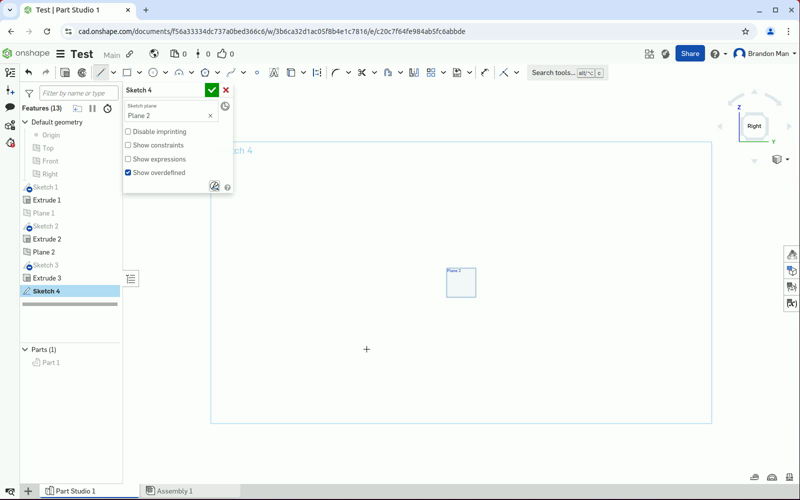
click(366, 348)
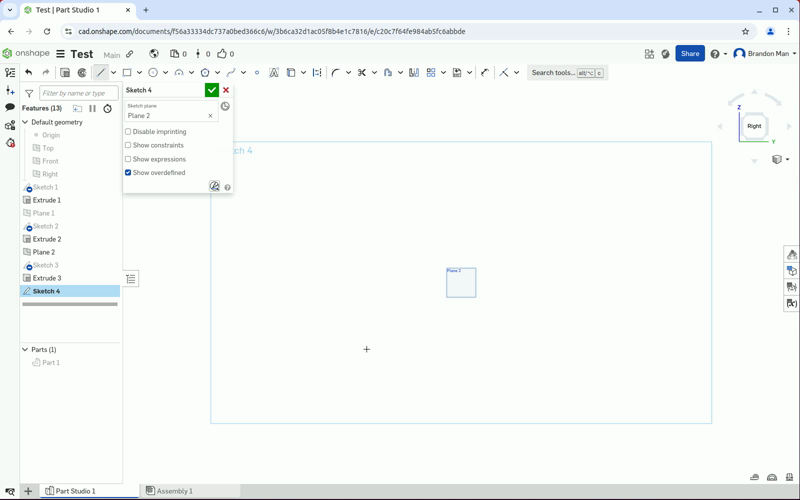
key_up(shift)
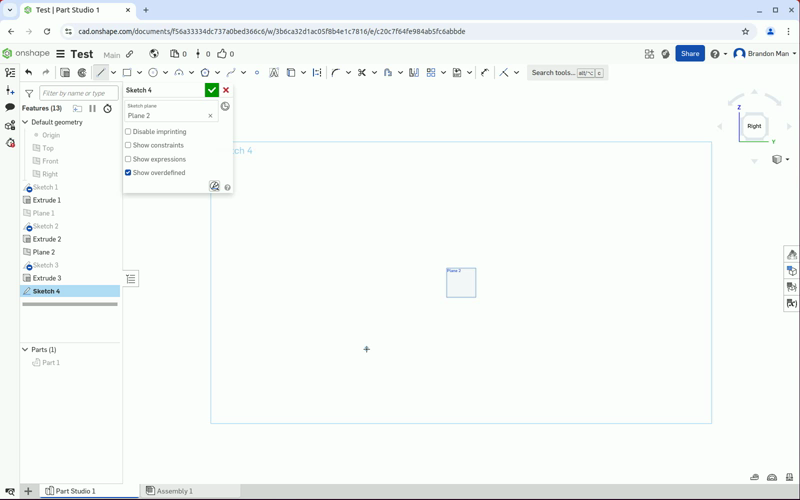
key_down(shift)
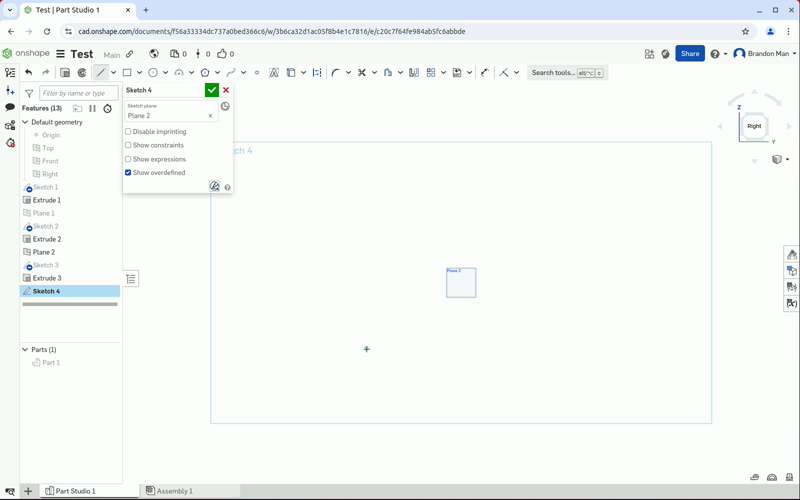
mouse_move(442, 348)
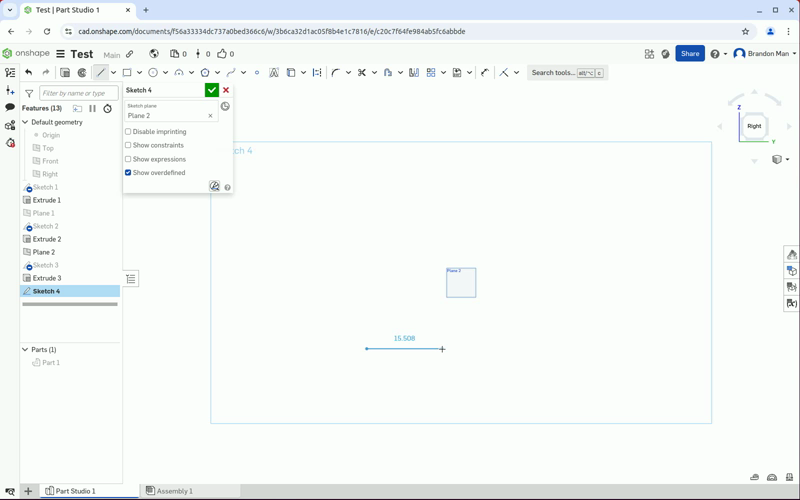
click(442, 348)
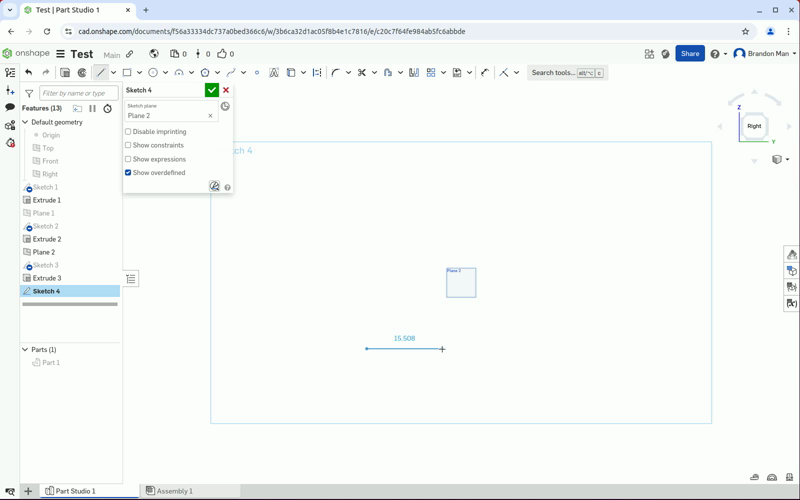
key_up(shift)
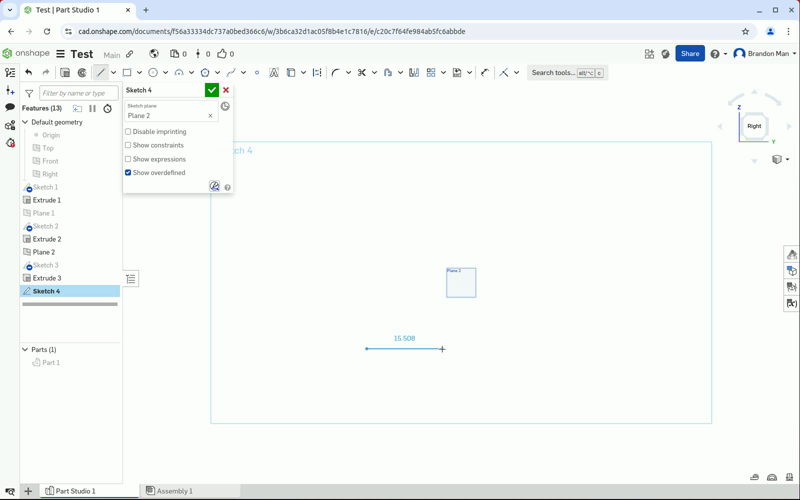
key_down(shift)
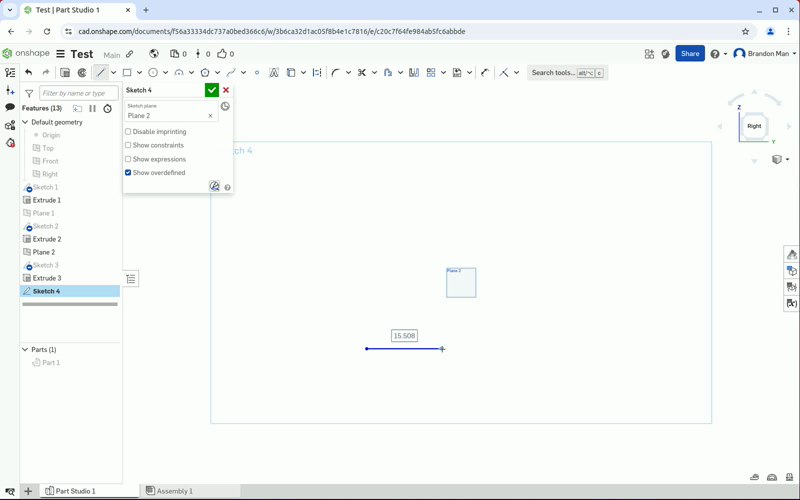
mouse_move(472, 348)
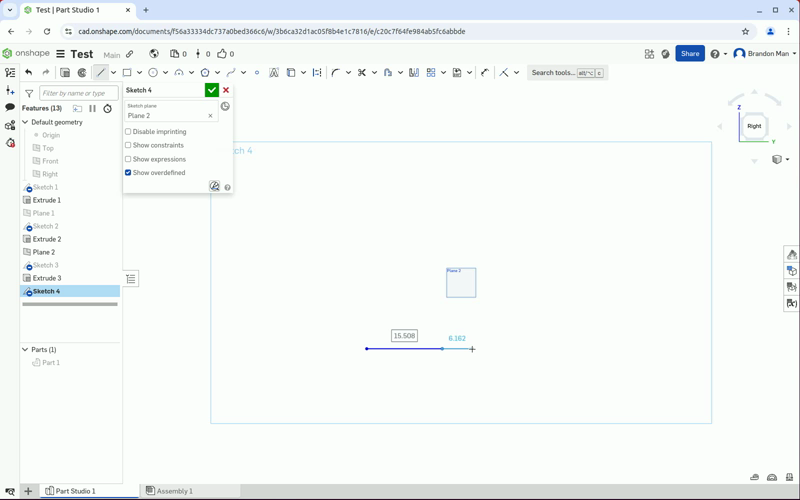
mouse_move(442, 310)
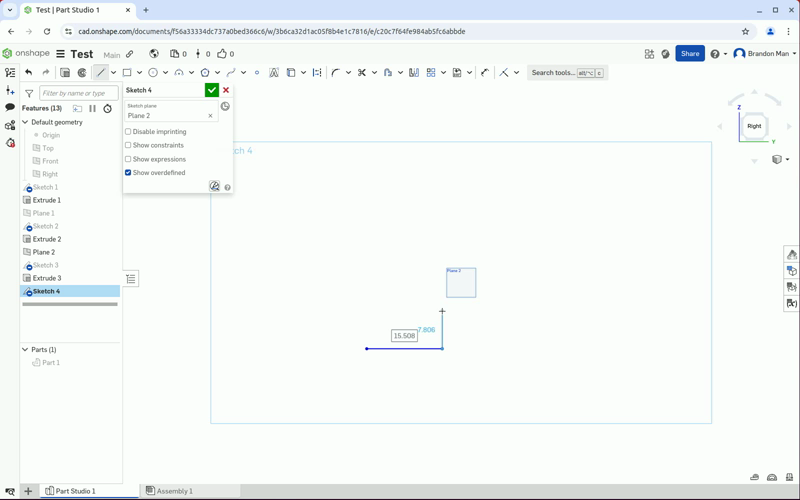
click(442, 310)
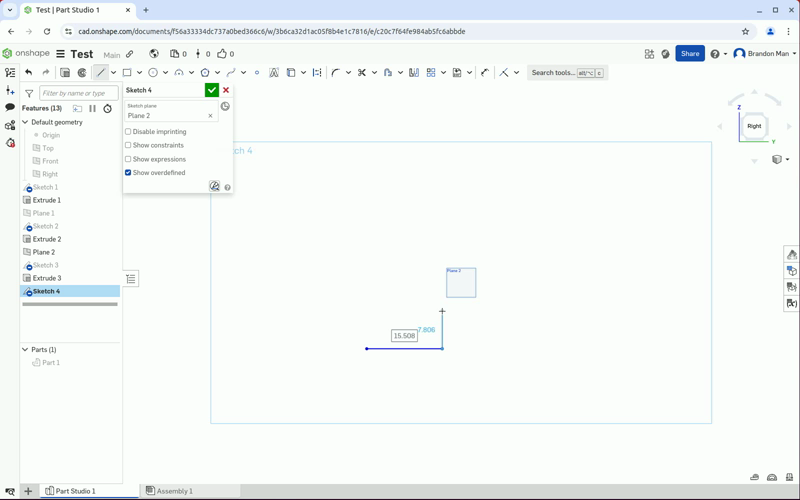
key_up(shift)
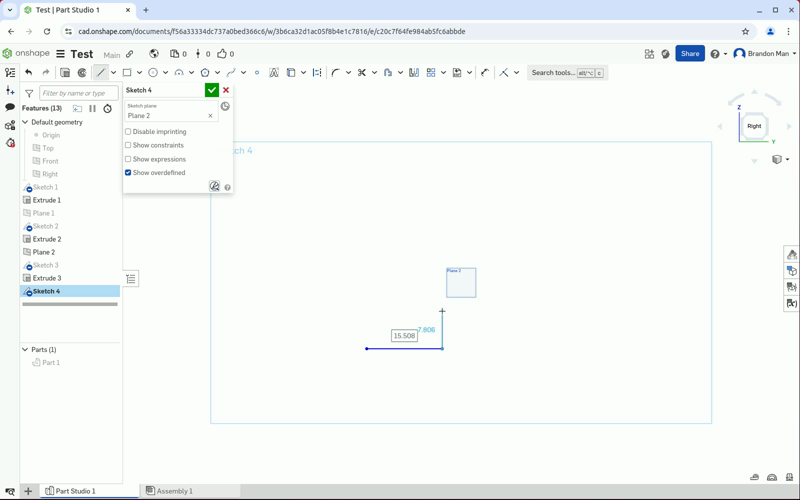
key_down(shift)
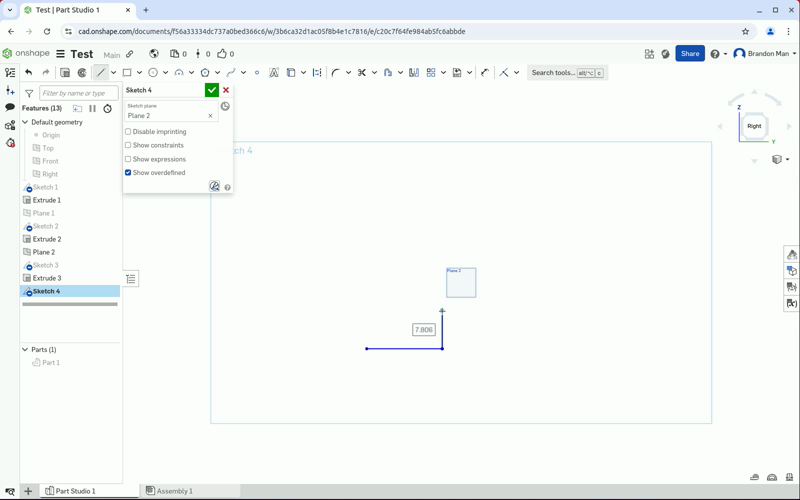
mouse_move(366, 310)
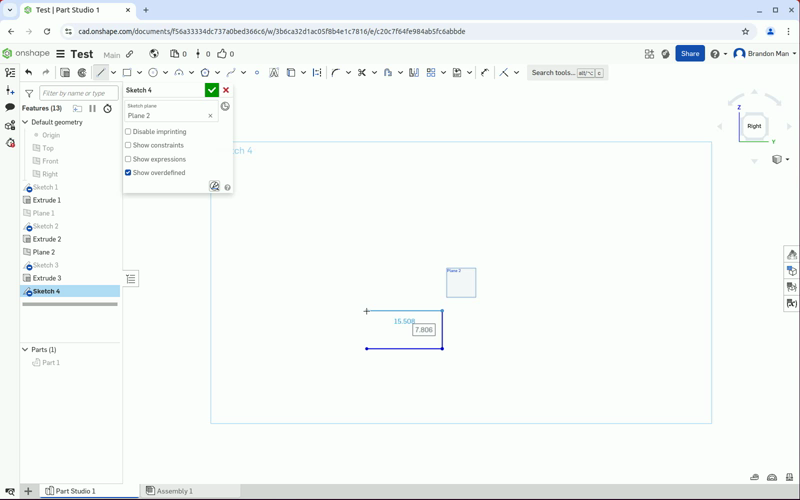
click(366, 310)
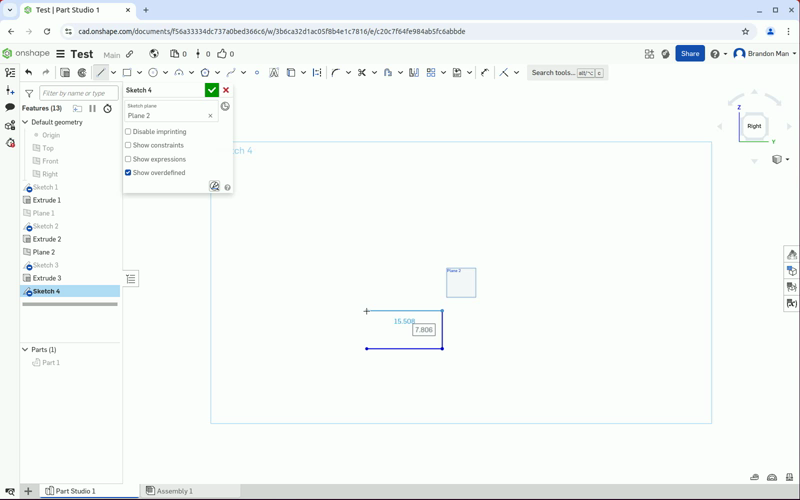
key_up(shift)
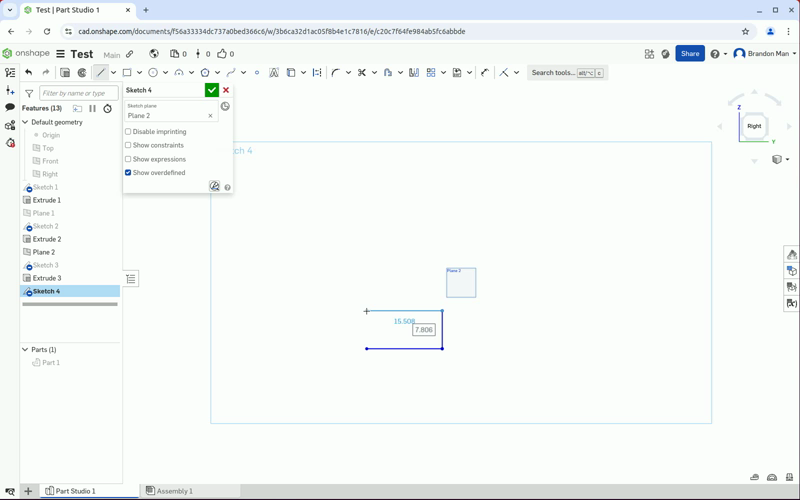
mouse_move(396, 310)
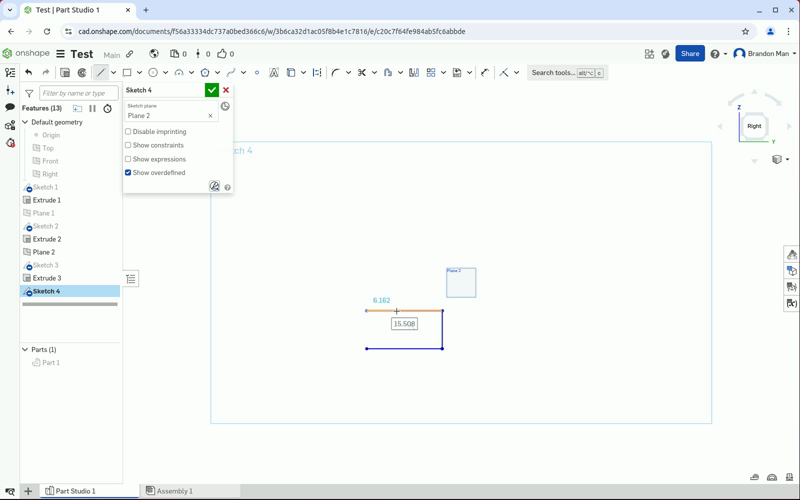
key_down(shift)
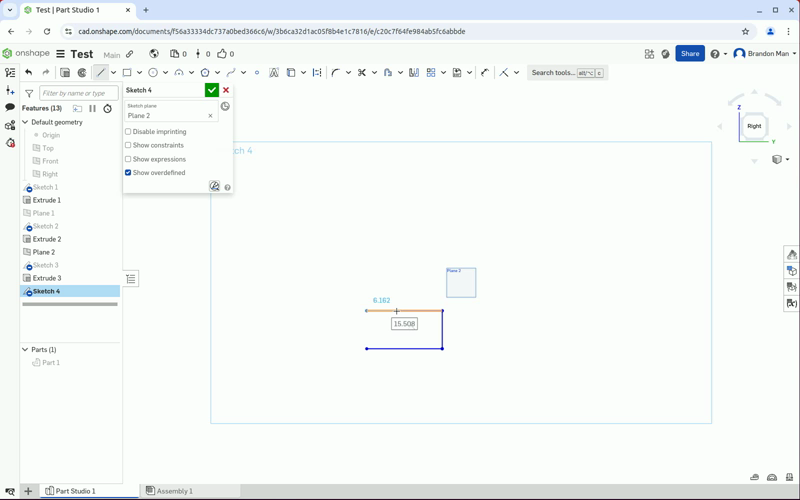
mouse_move(366, 348)
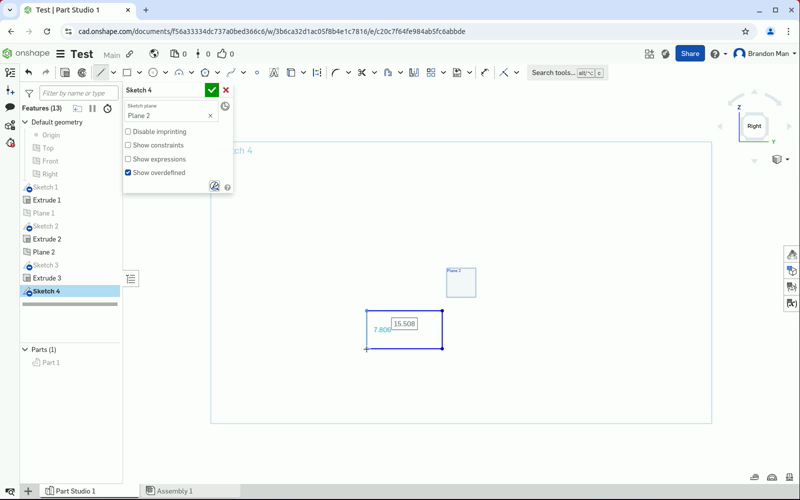
key_up(shift)
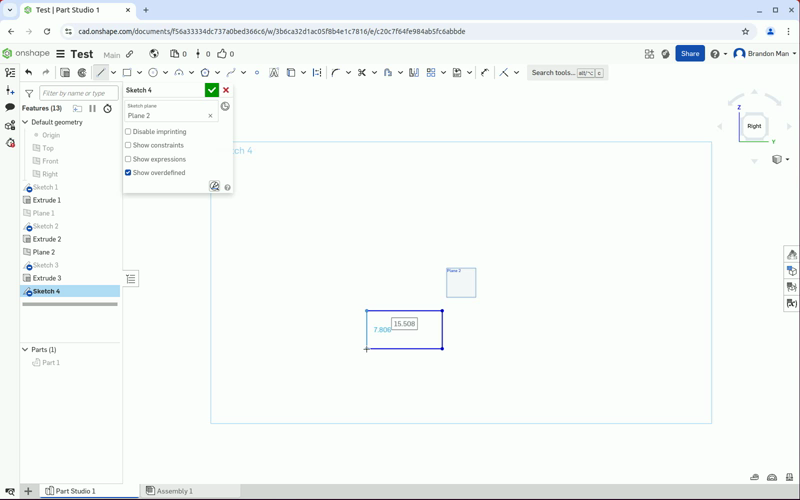
click(366, 348)
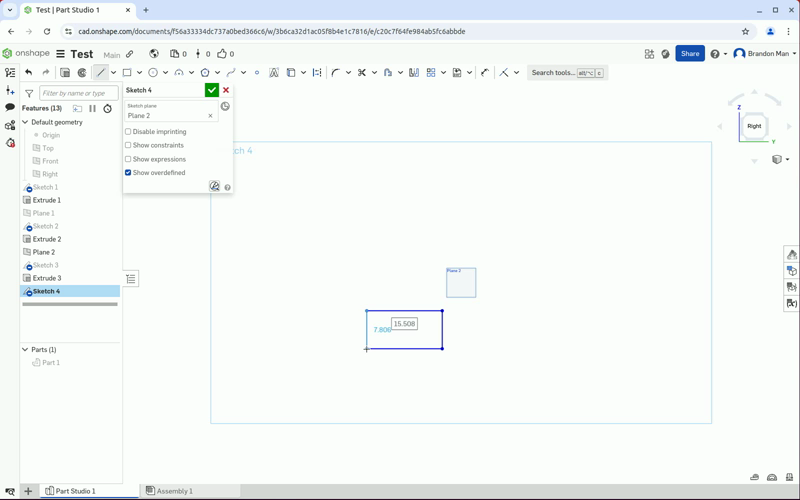
key(esc)
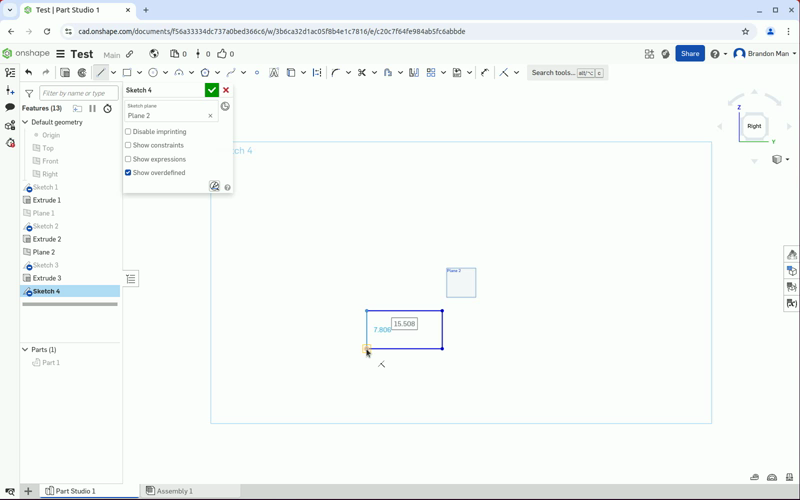
mouse_move(426, 329)
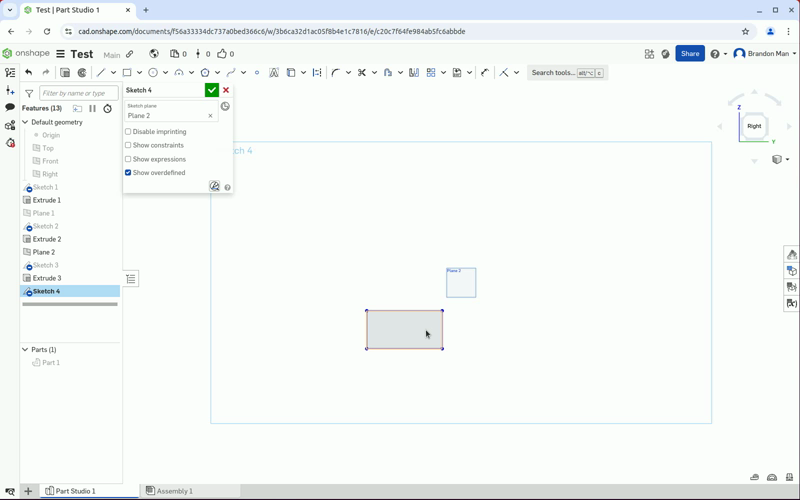
click(426, 329)
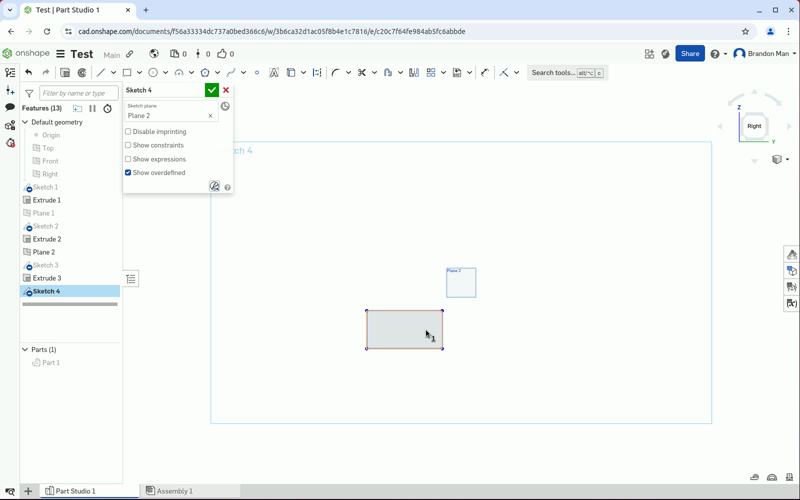
mouse_move(73, 352)
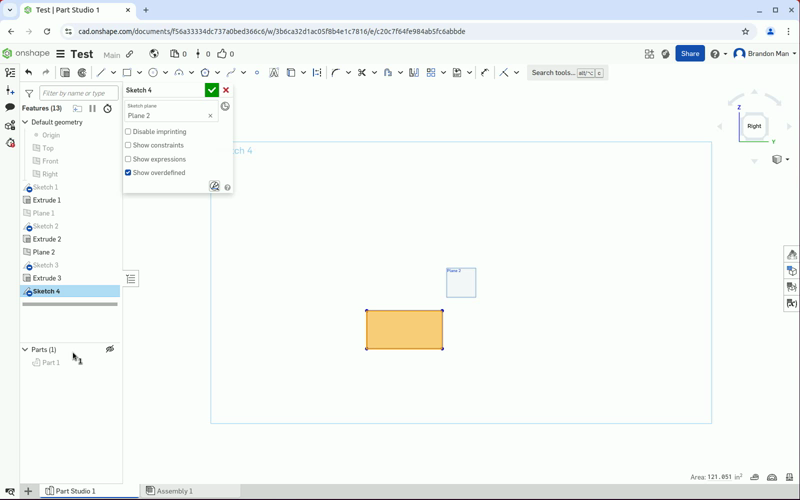
key(shift+y)
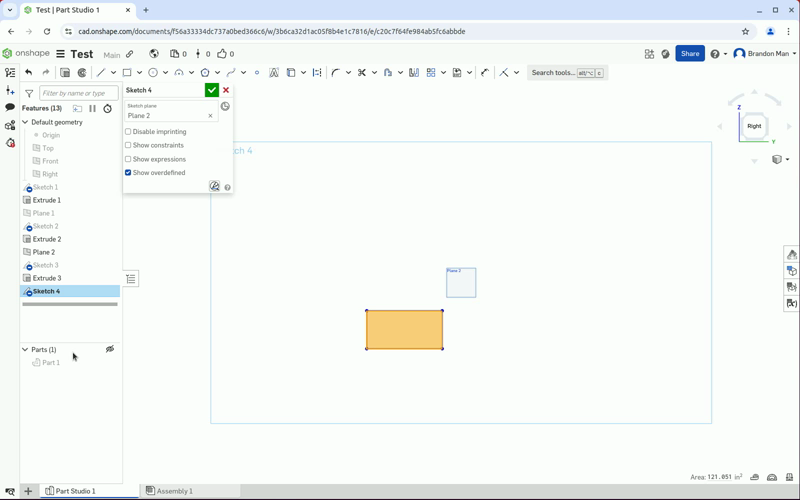
key(shift+e)
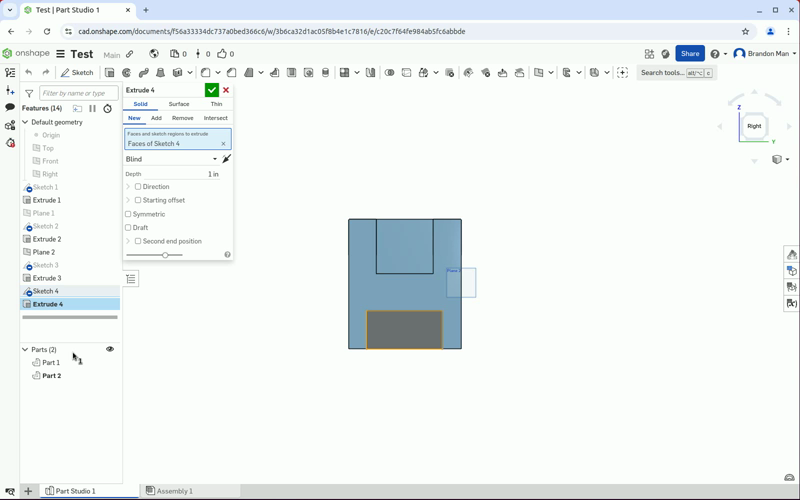
mouse_move(143, 106)
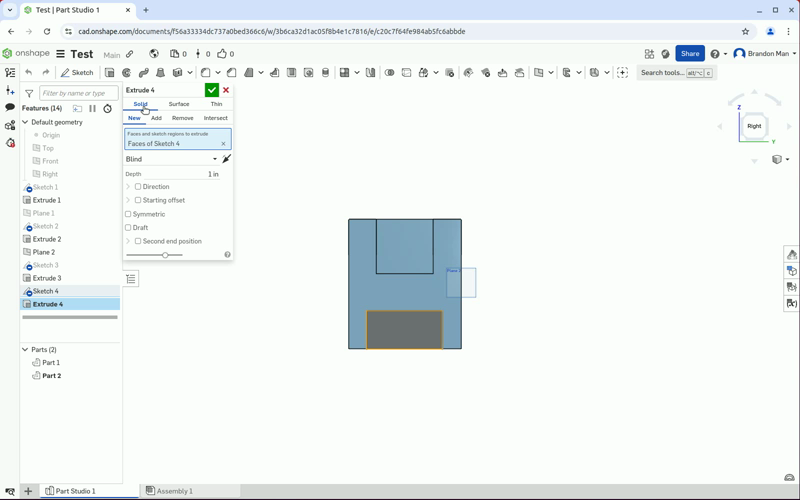
click(143, 106)
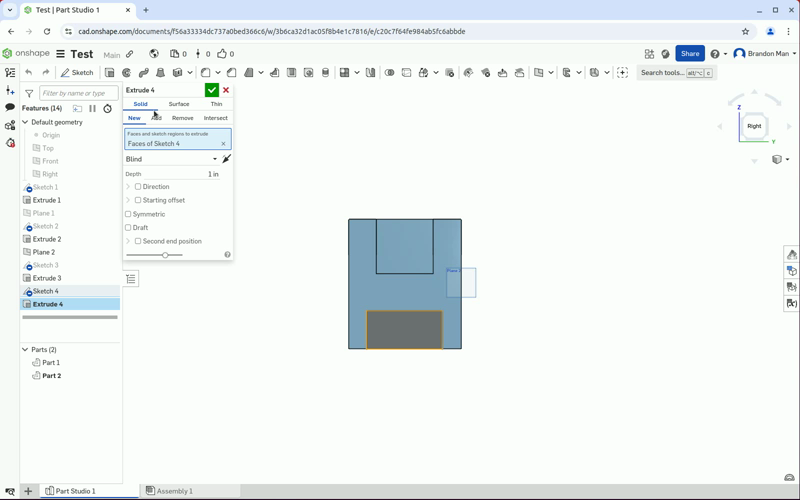
mouse_move(186, 120)
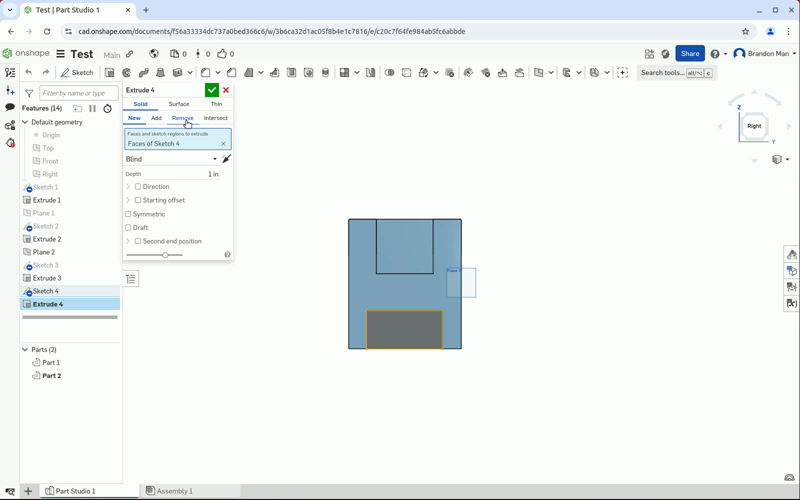
click(186, 120)
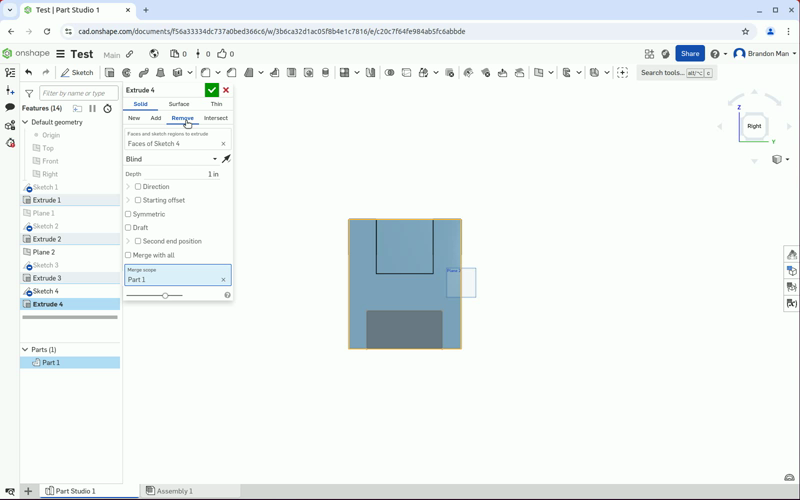
key(tab, 4)
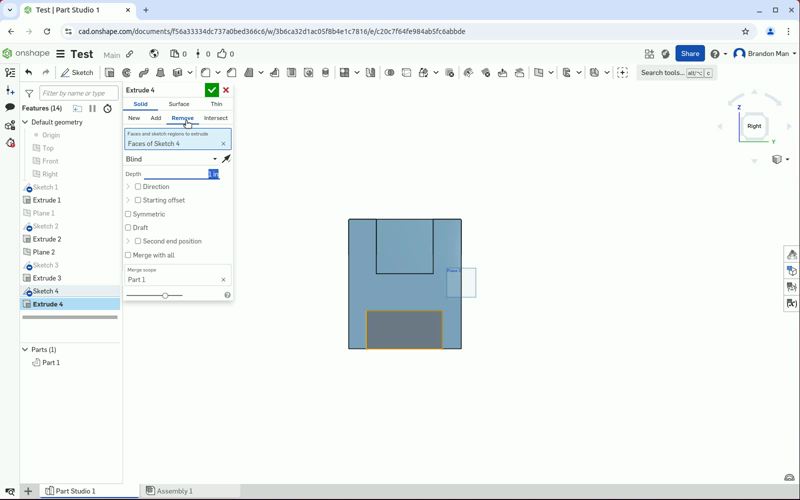
text(30.811)
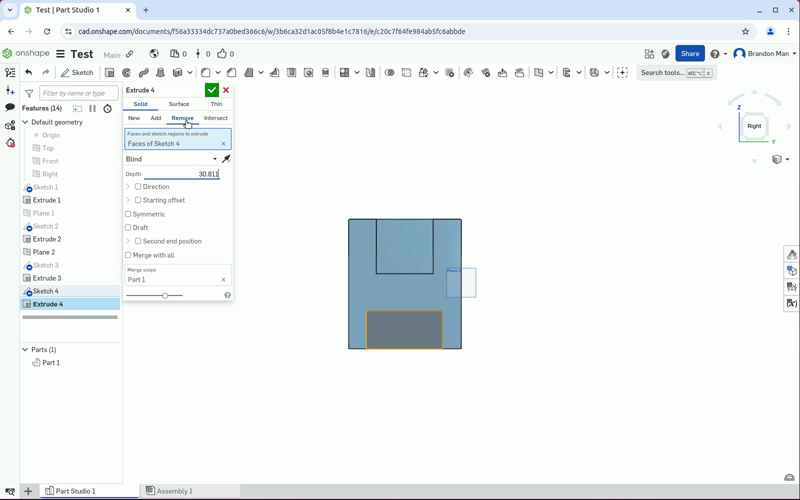
key(tab, 6)
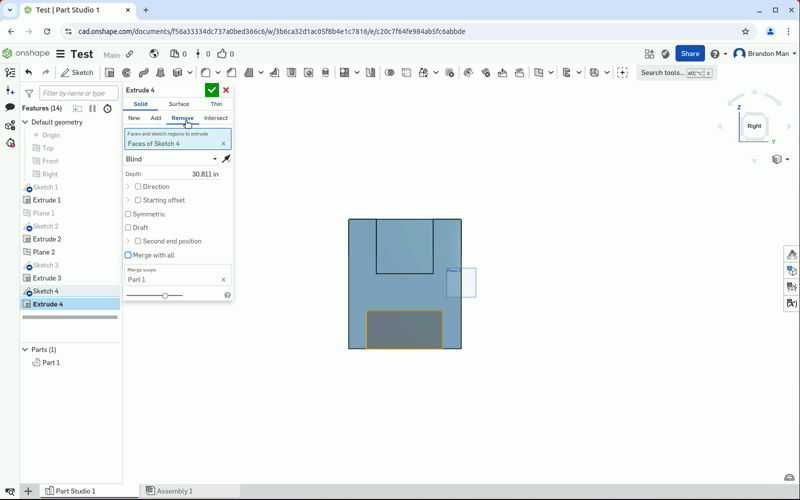
key(space)
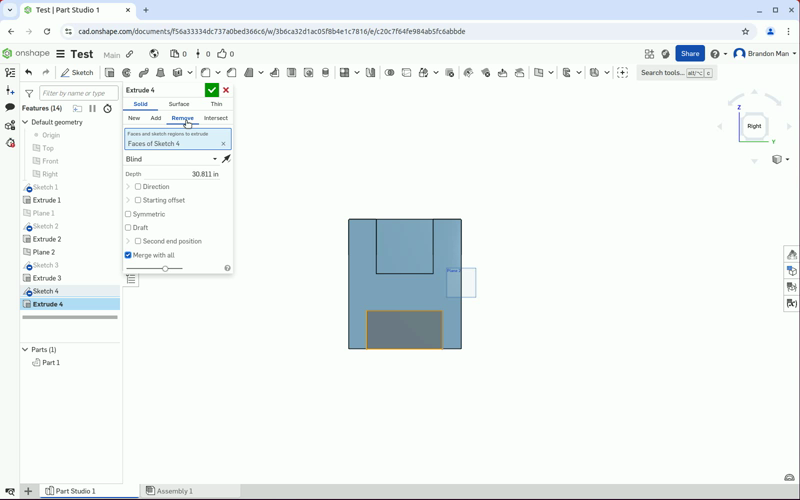
key(enter)
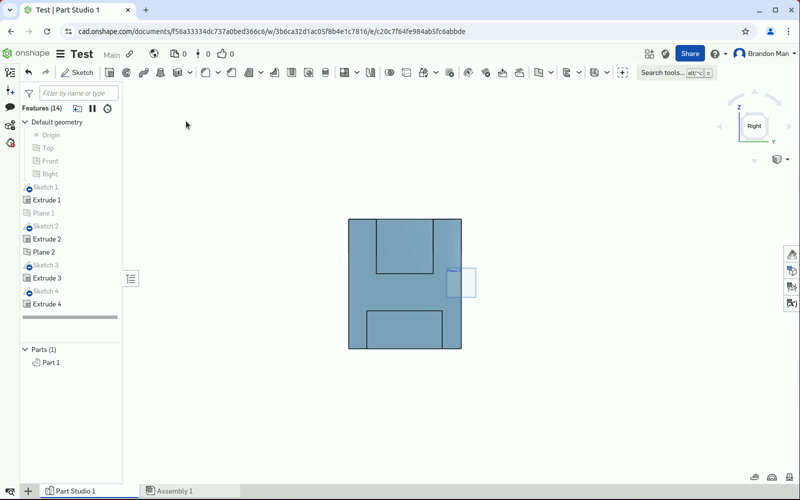
key(shift+h)
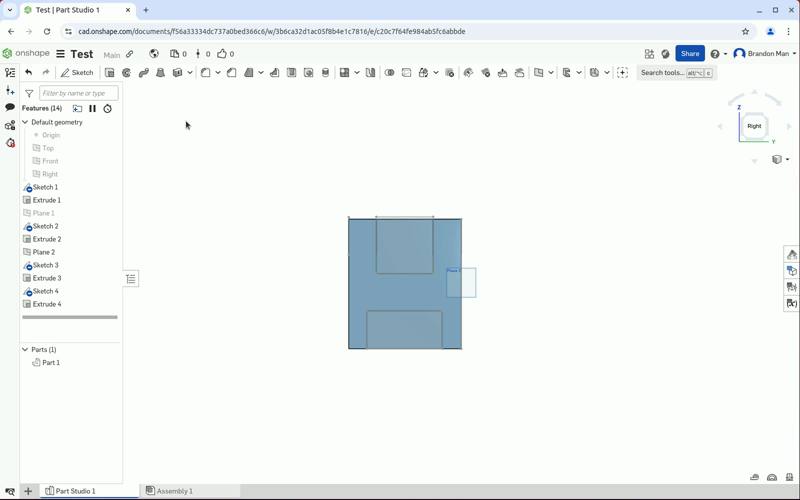
key(shift+h)
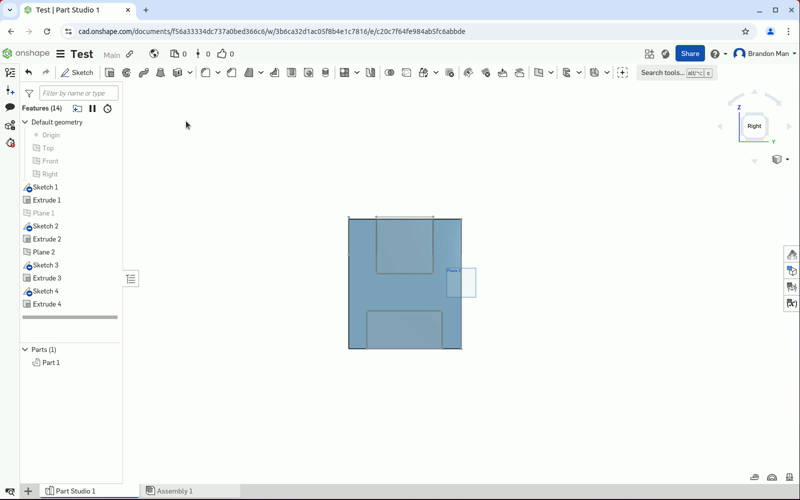
key(shift+7)
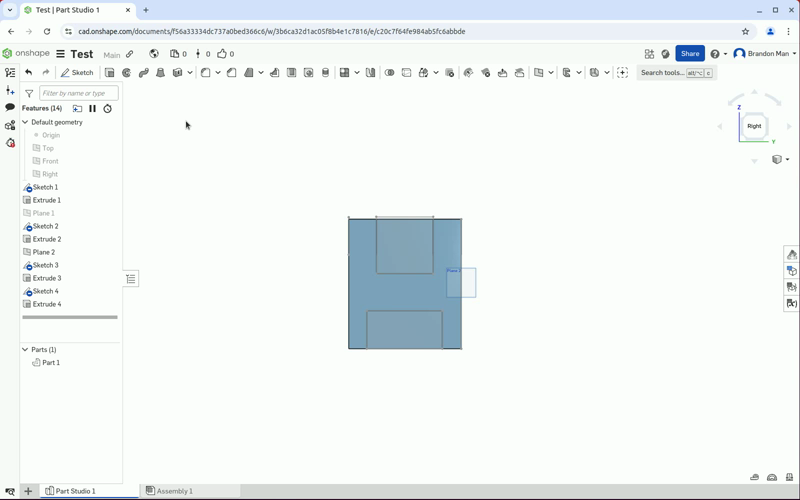
key(right, 2)
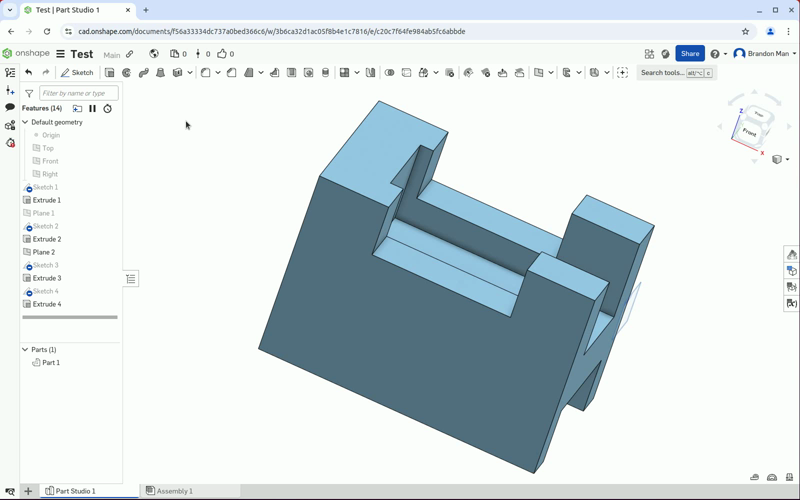
key(down, 2)
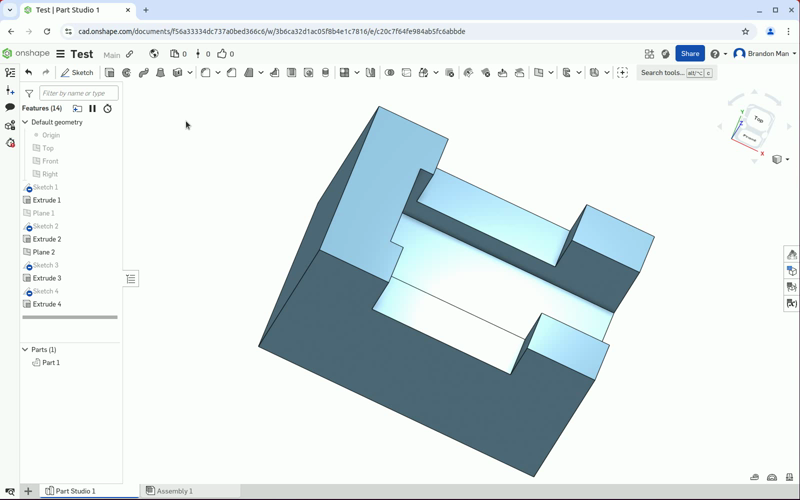
key(up, 2)
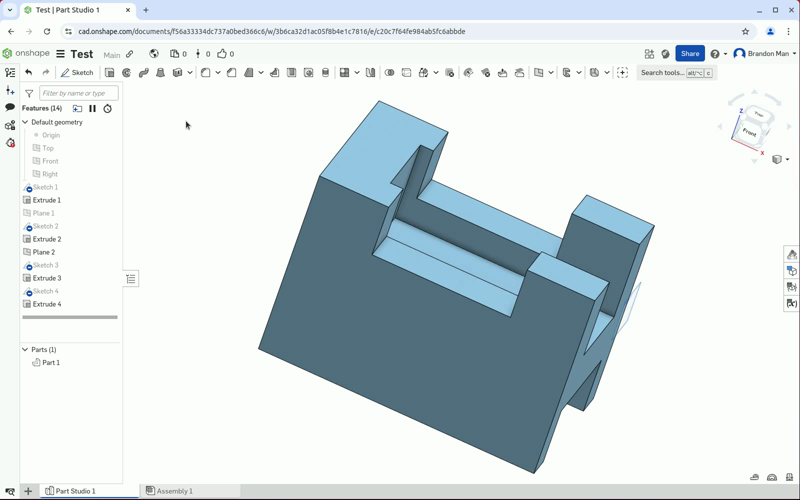
key(left, 2)
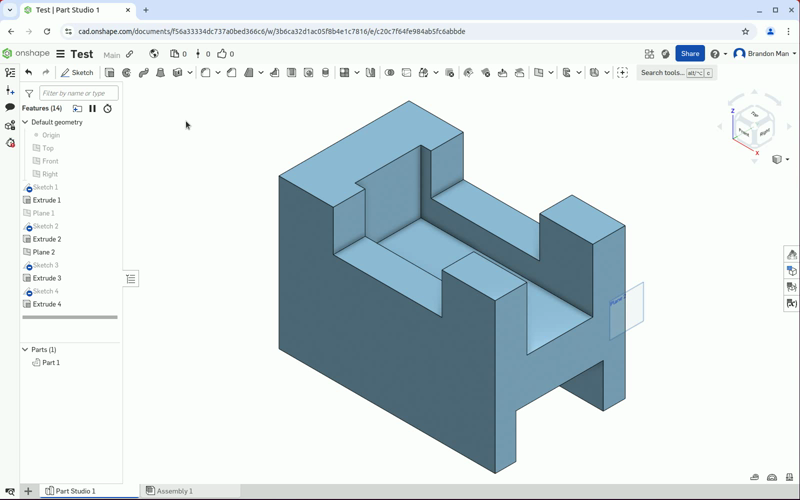
mouse_move(73, 189)
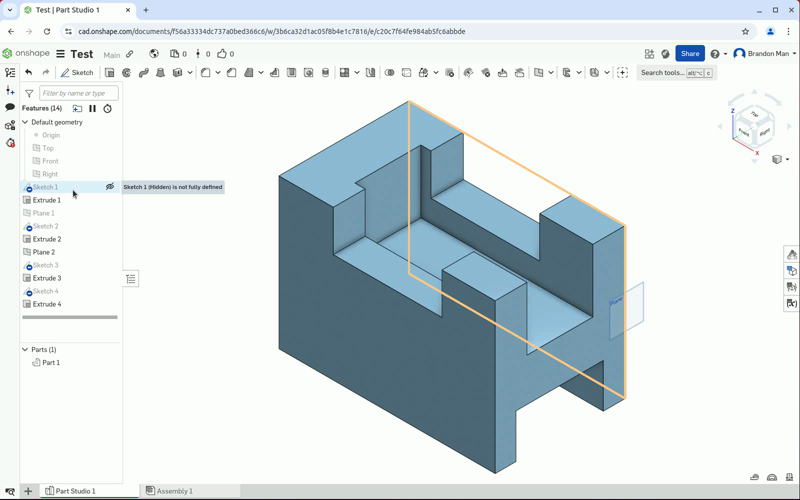
click(73, 189)